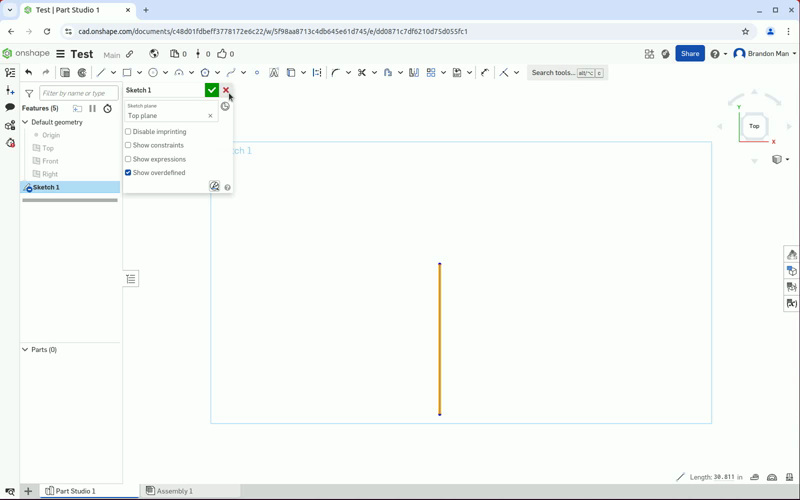
key(shift+h)
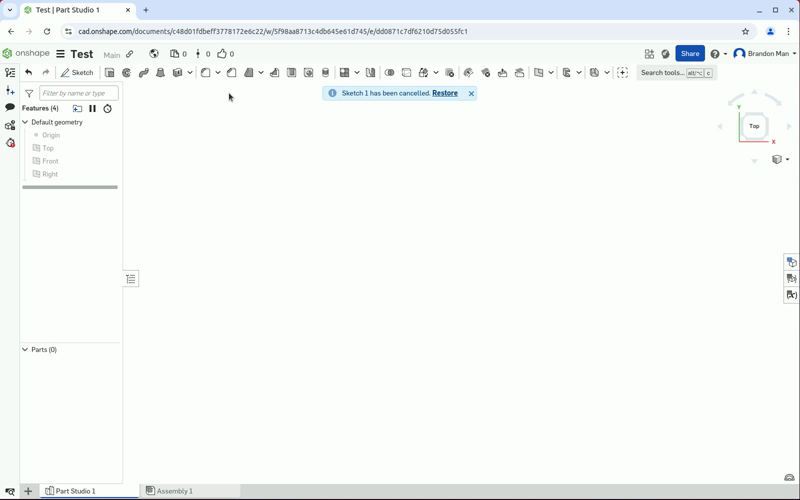
mouse_move(73, 352)
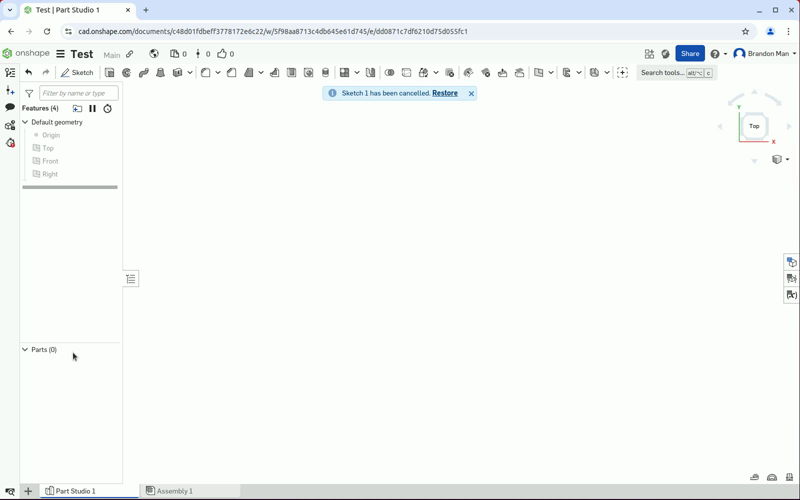
key(y)
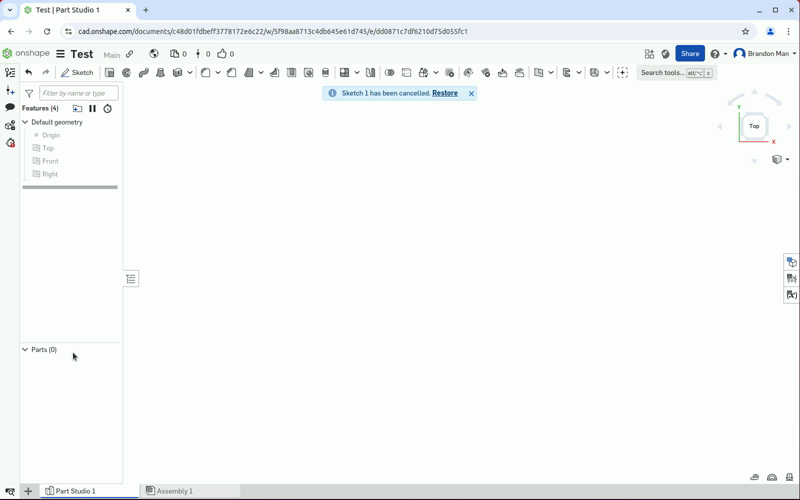
key(shift+p)
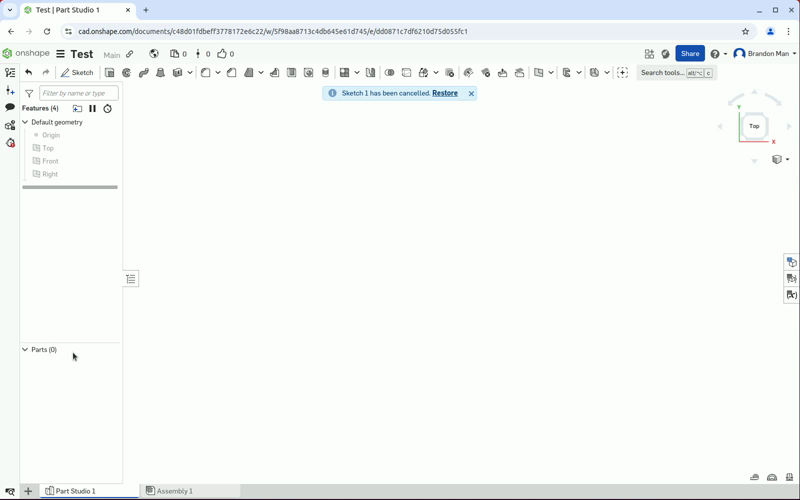
key(space)
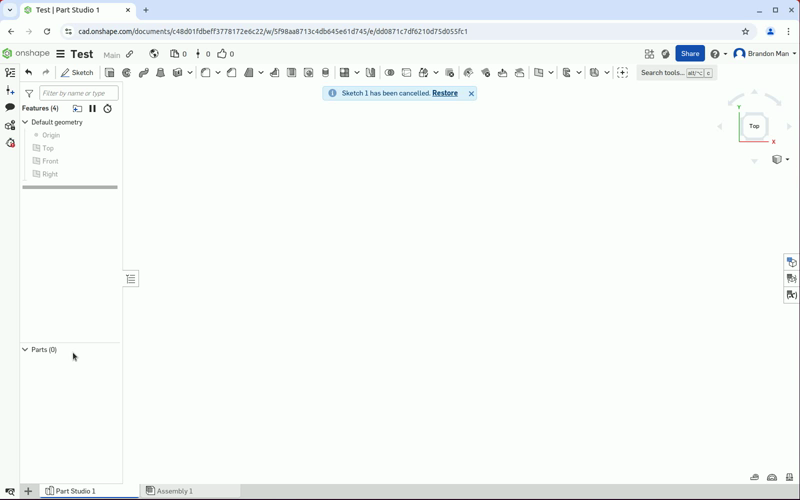
key_down(shift)
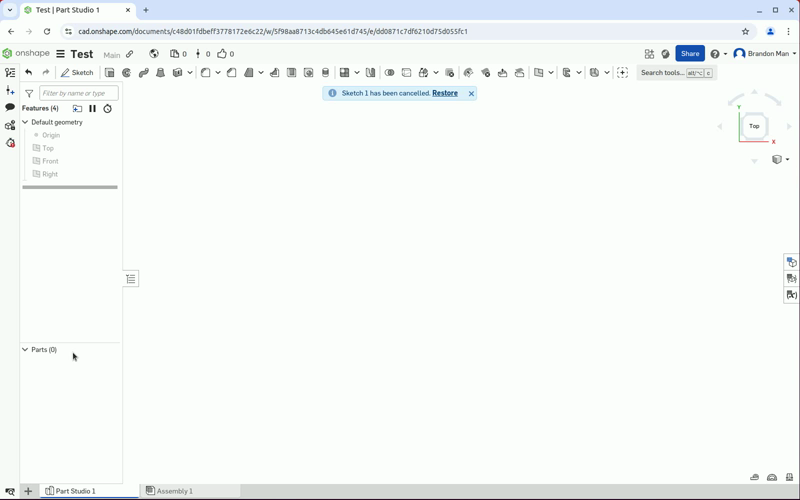
key(up)
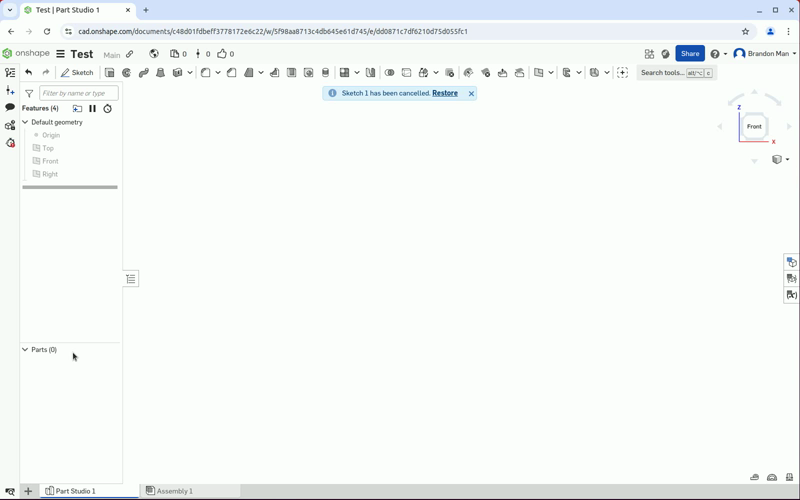
key_up(shift)
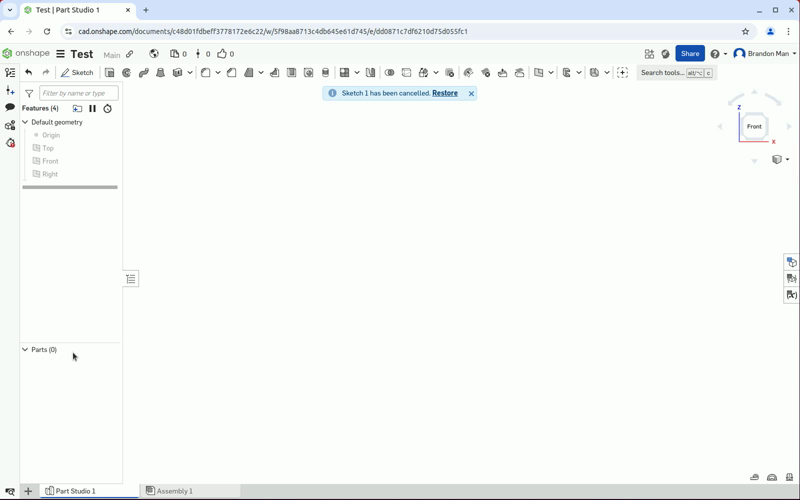
mouse_move(73, 352)
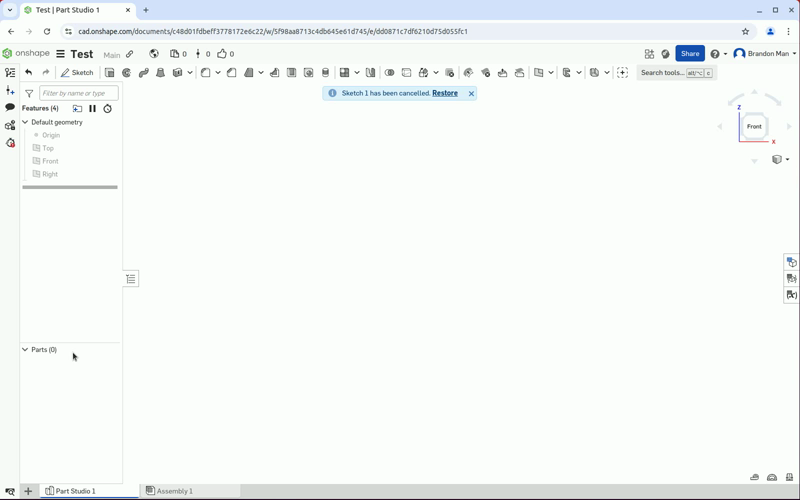
key(shift+y)
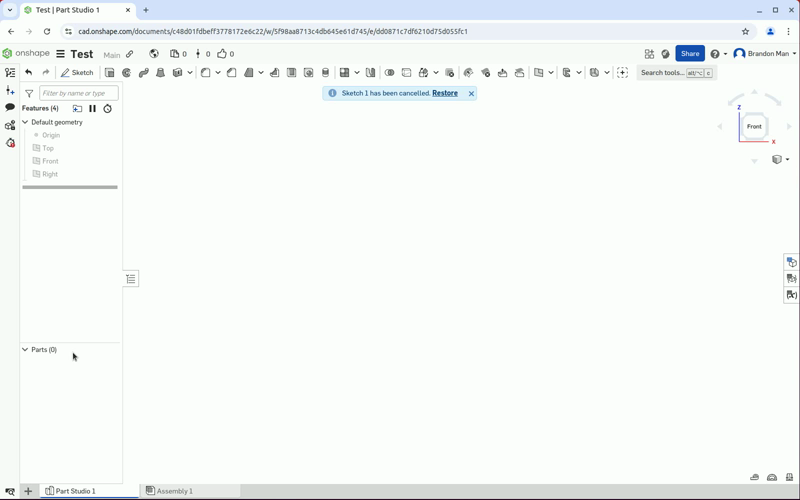
key(shift+s)
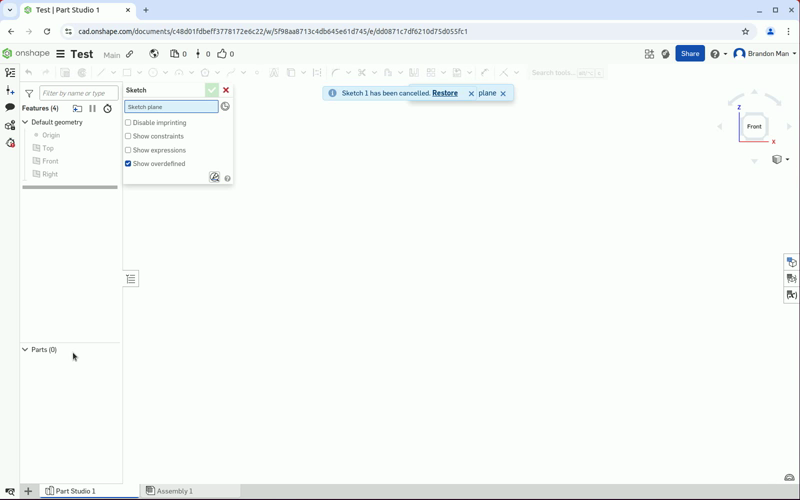
mouse_move(73, 163)
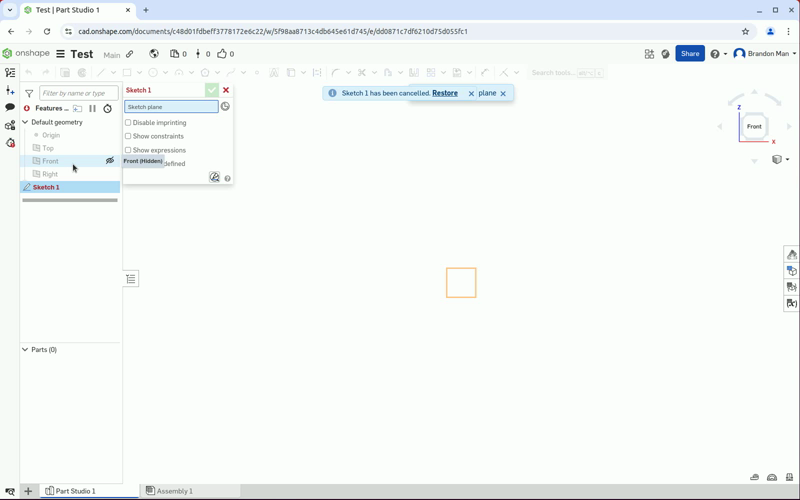
click(73, 163)
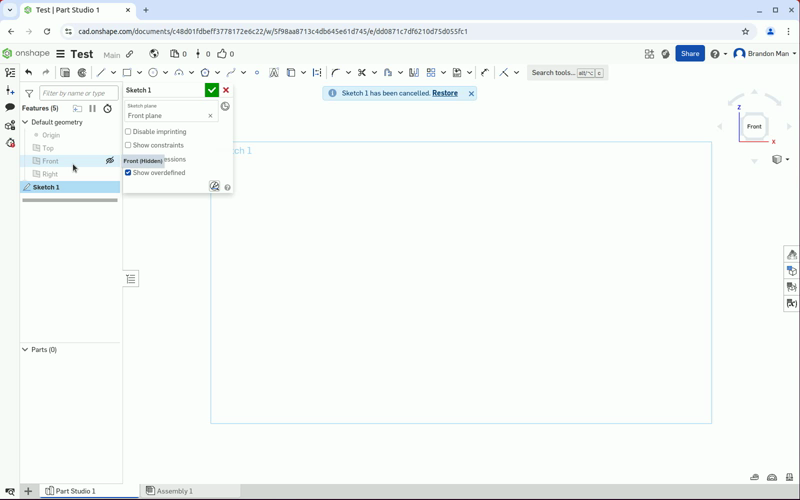
mouse_move(73, 352)
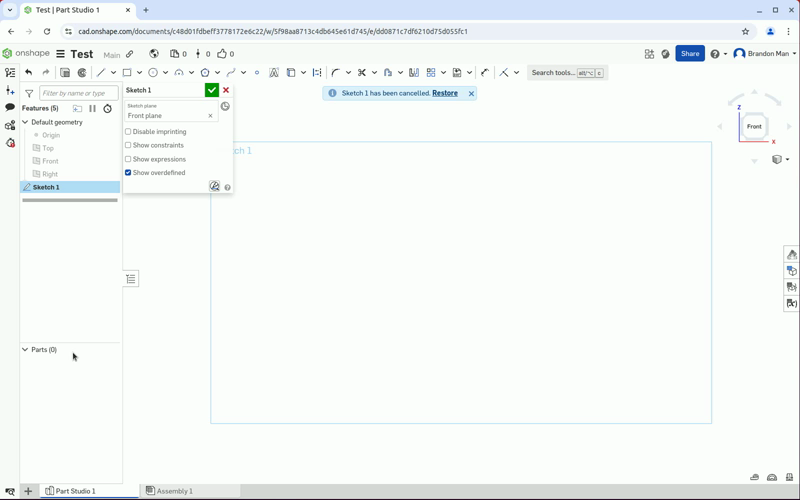
key(y)
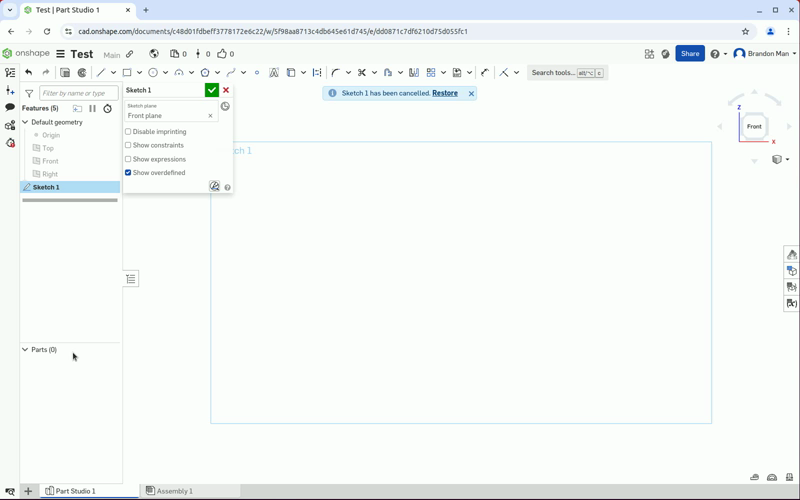
key(l)
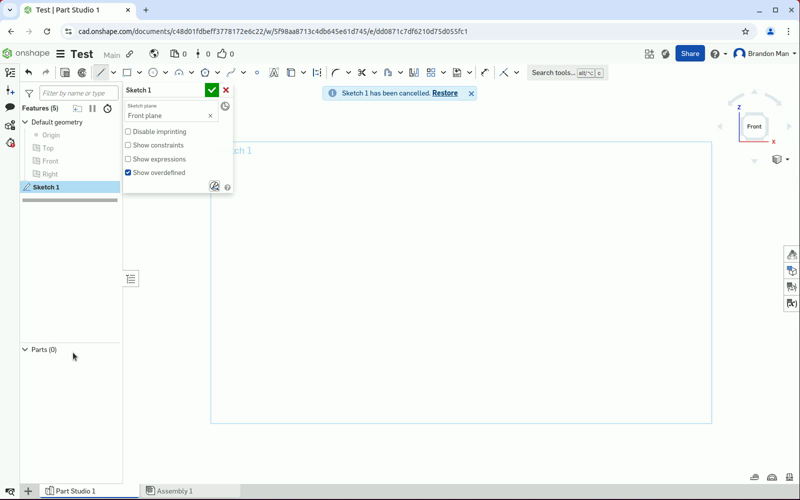
key_down(shift)
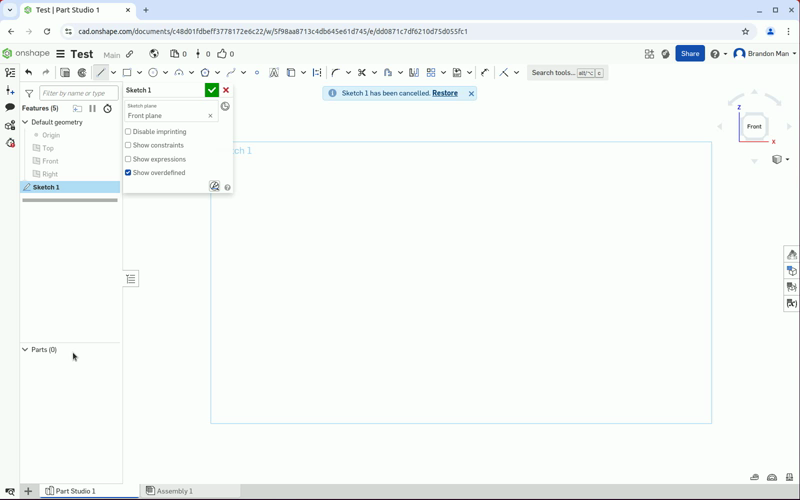
mouse_move(397, 262)
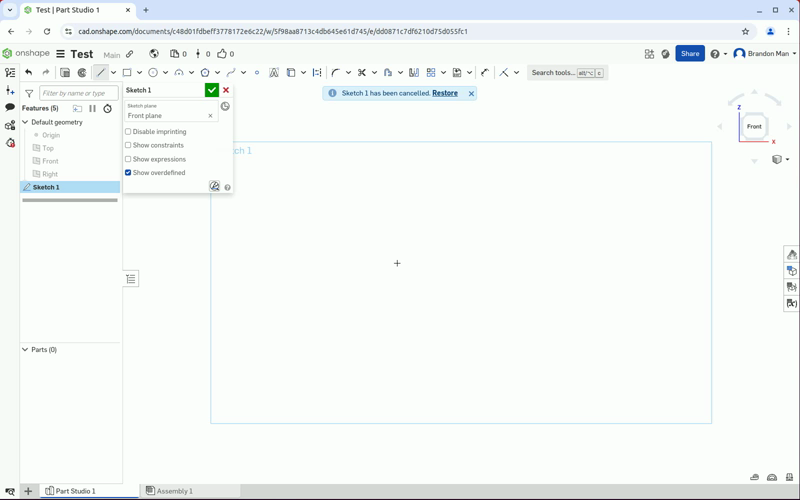
click(397, 262)
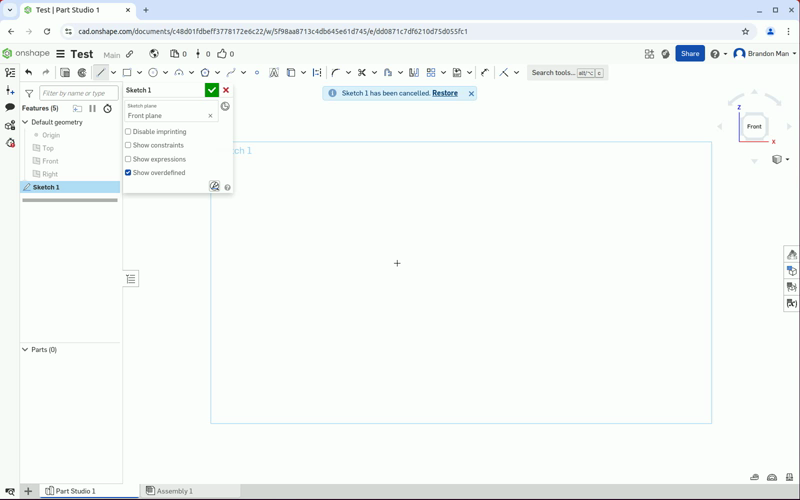
key_up(shift)
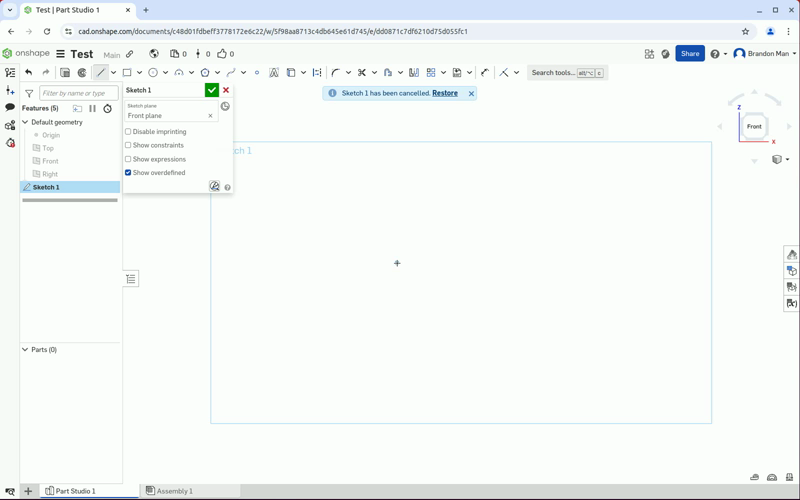
key_down(shift)
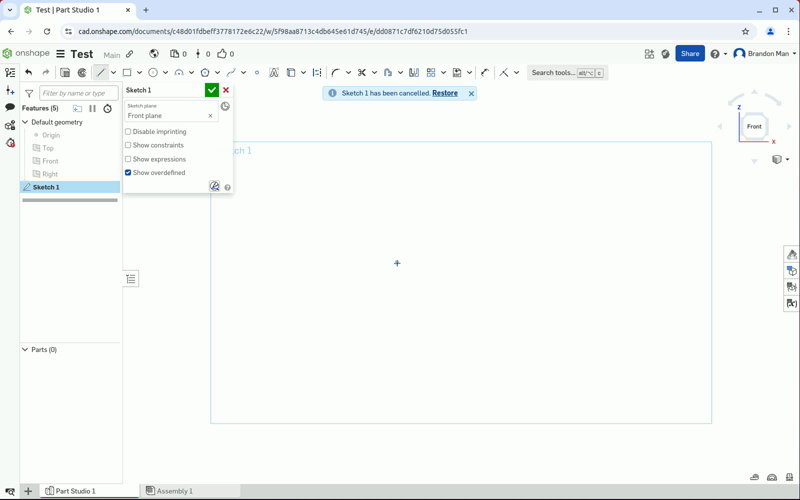
mouse_move(533, 263)
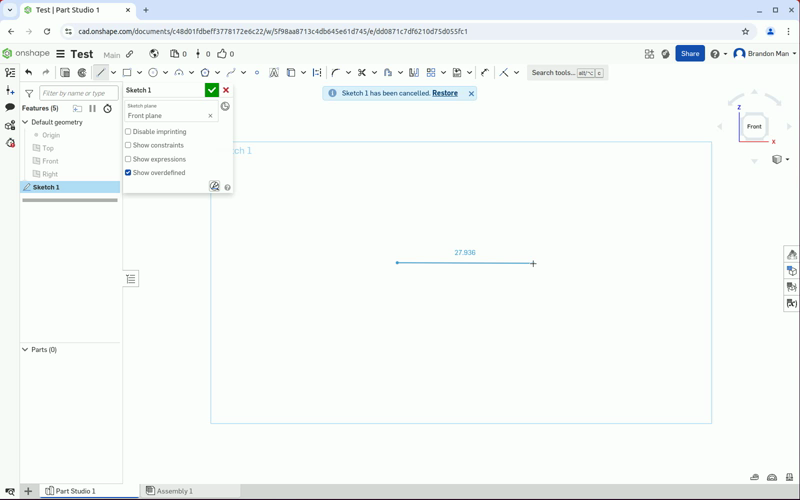
click(533, 263)
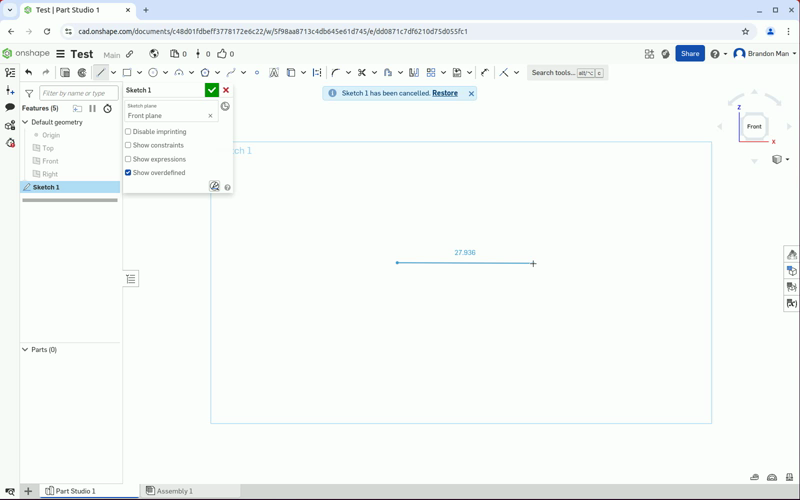
key_up(shift)
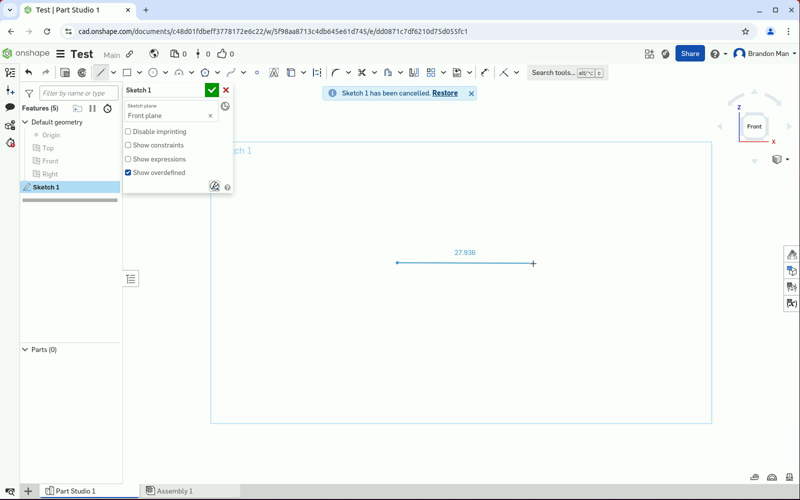
key_down(shift)
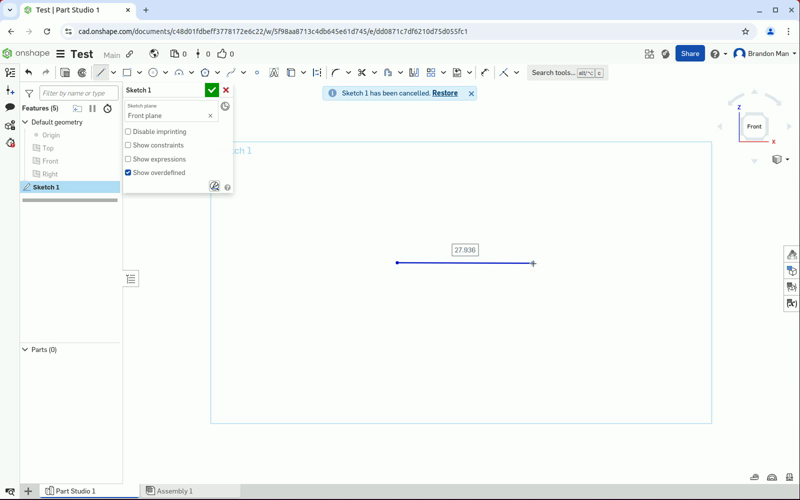
mouse_move(533, 171)
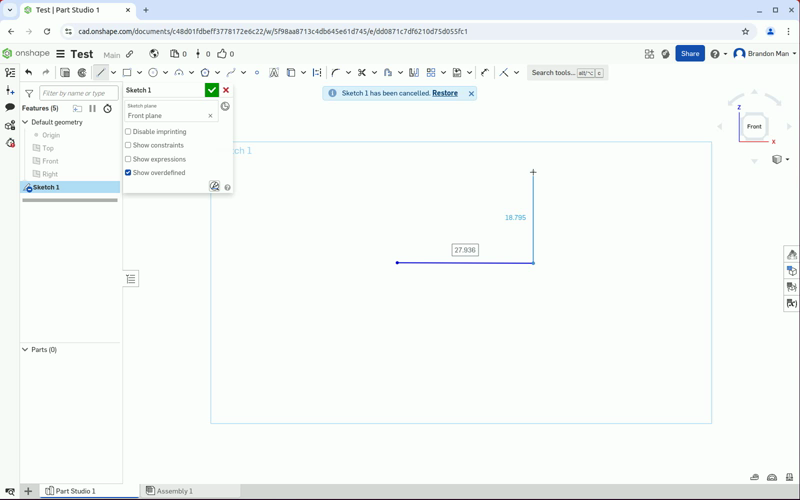
click(533, 171)
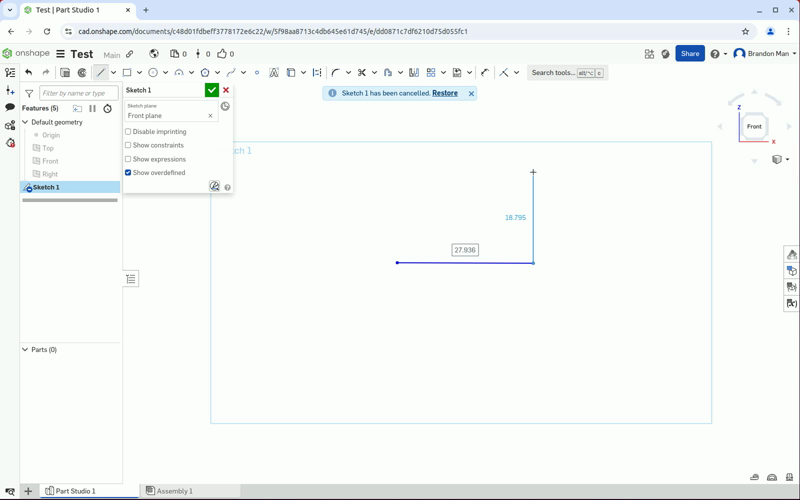
key_up(shift)
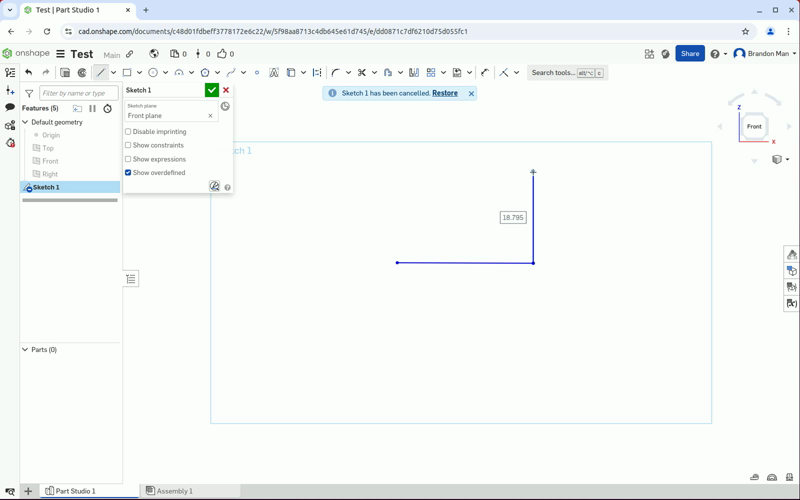
key_down(shift)
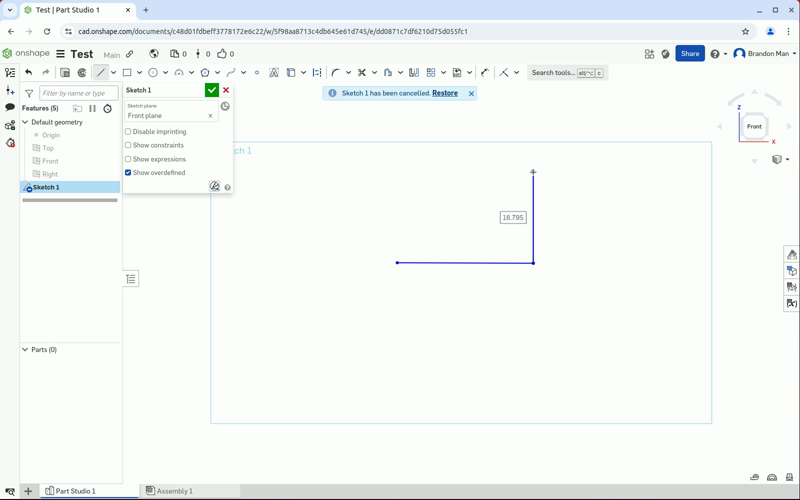
mouse_move(397, 171)
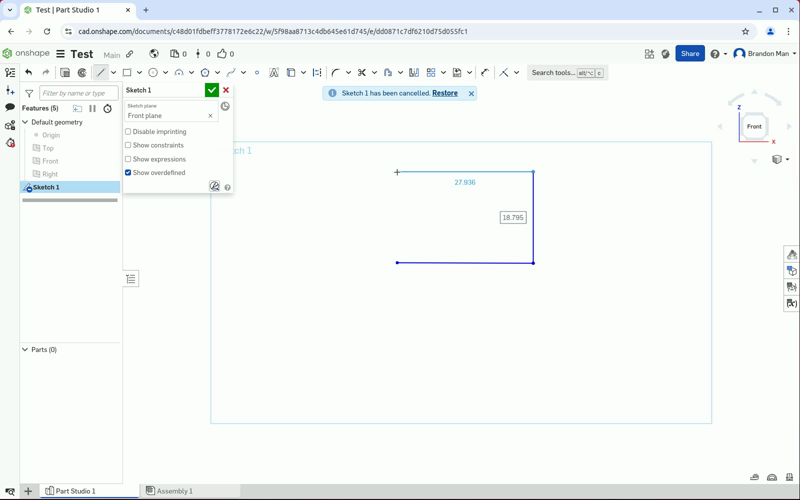
click(397, 171)
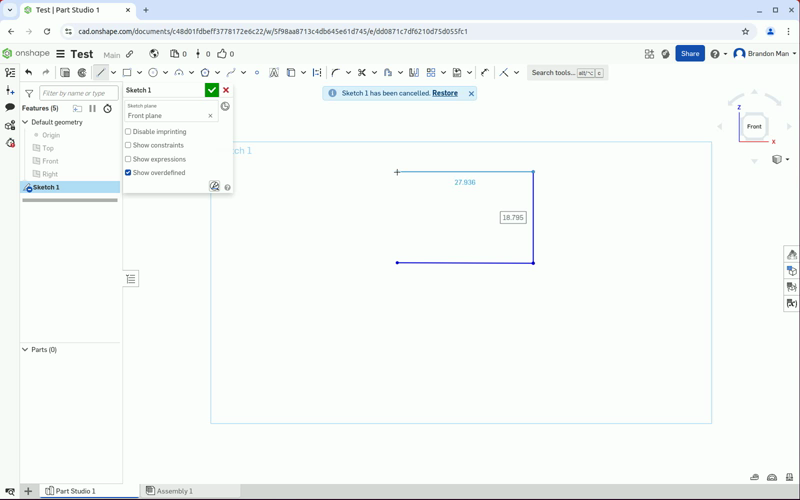
key_up(shift)
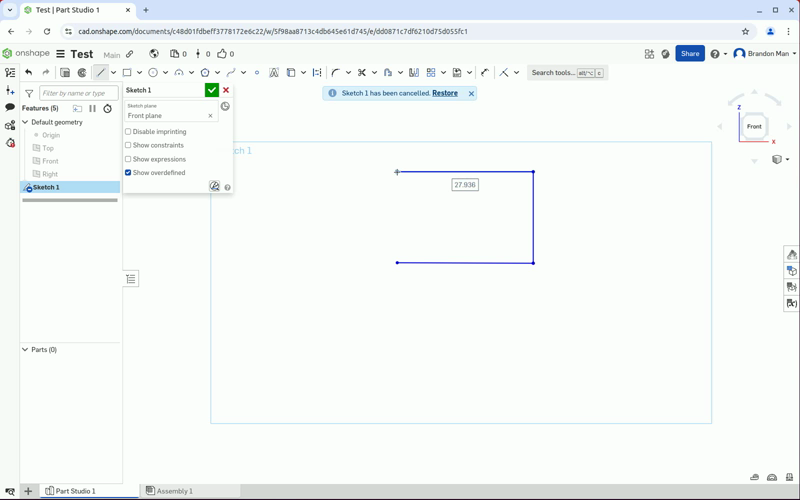
key_down(shift)
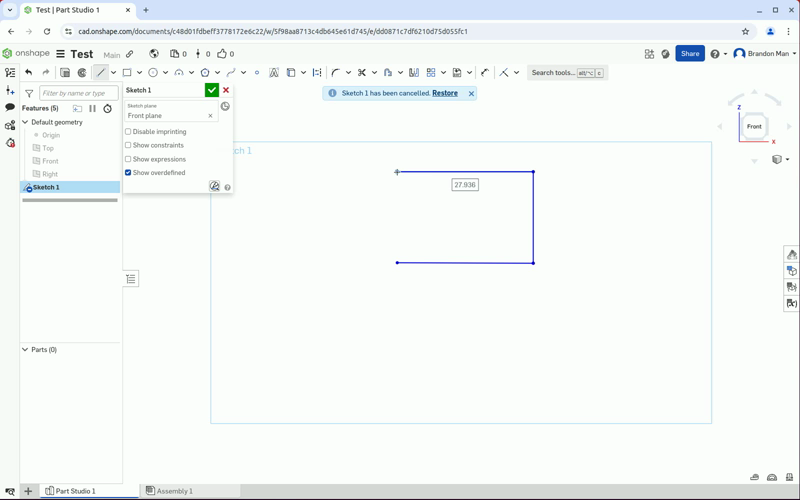
mouse_move(427, 171)
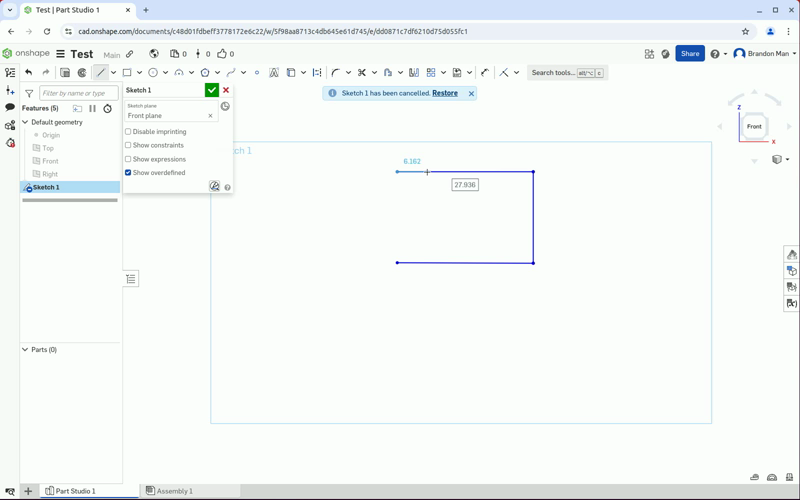
mouse_move(397, 192)
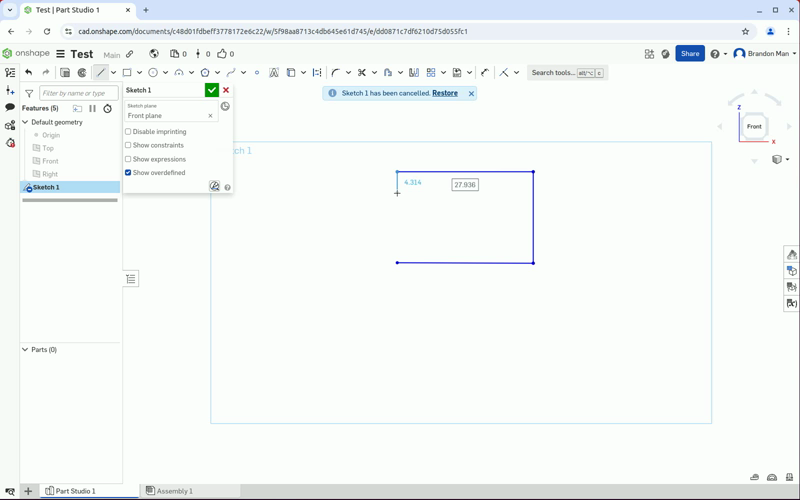
click(397, 192)
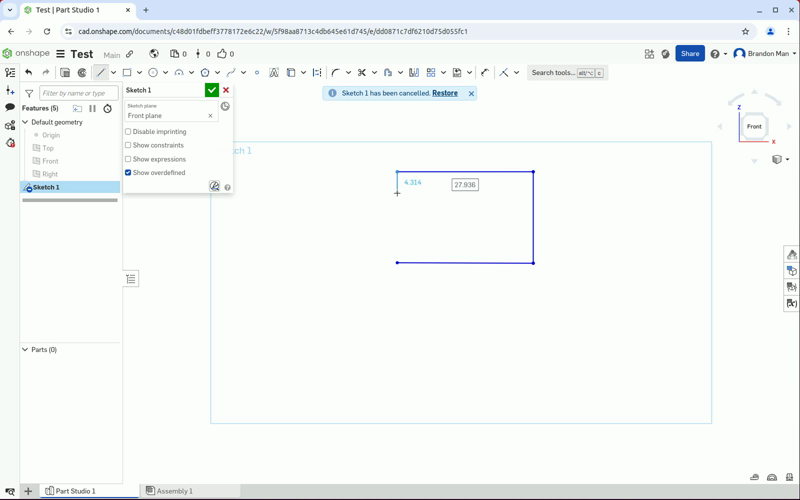
key_up(shift)
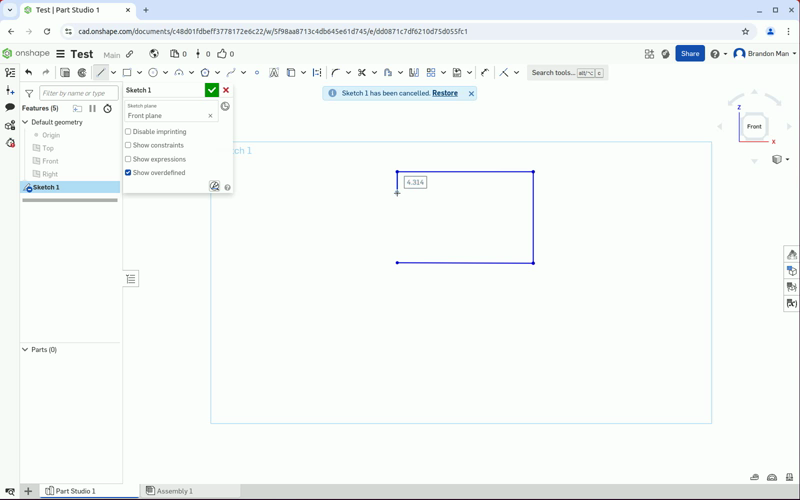
key_down(shift)
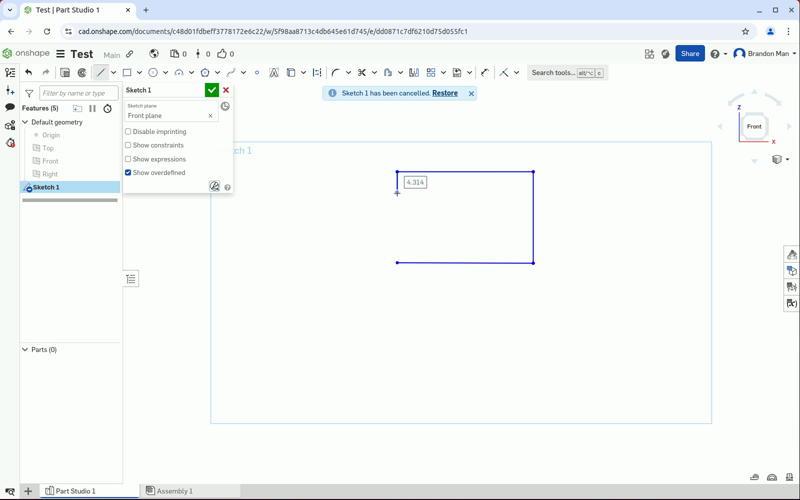
mouse_move(533, 192)
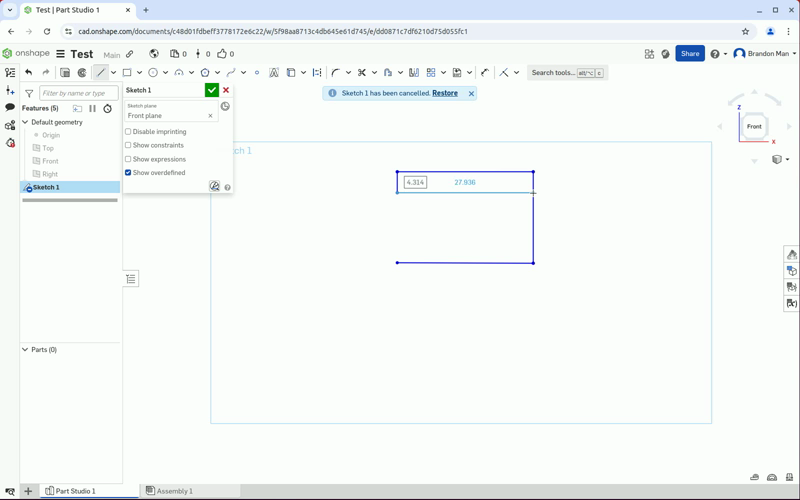
click(533, 192)
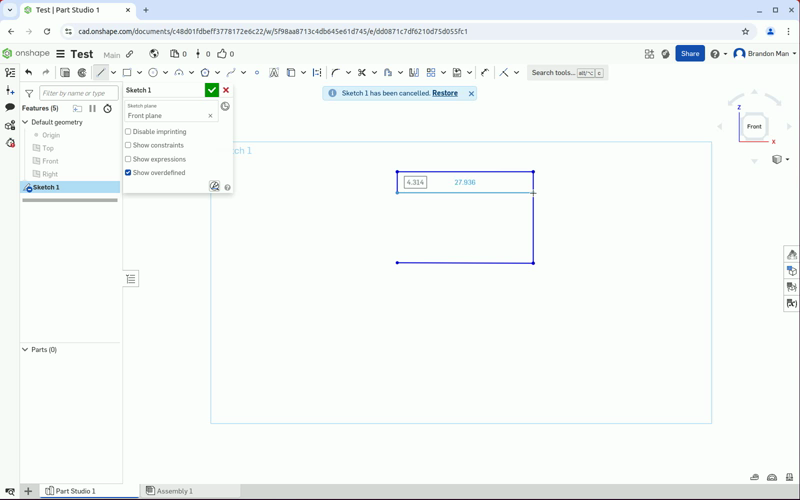
key_up(shift)
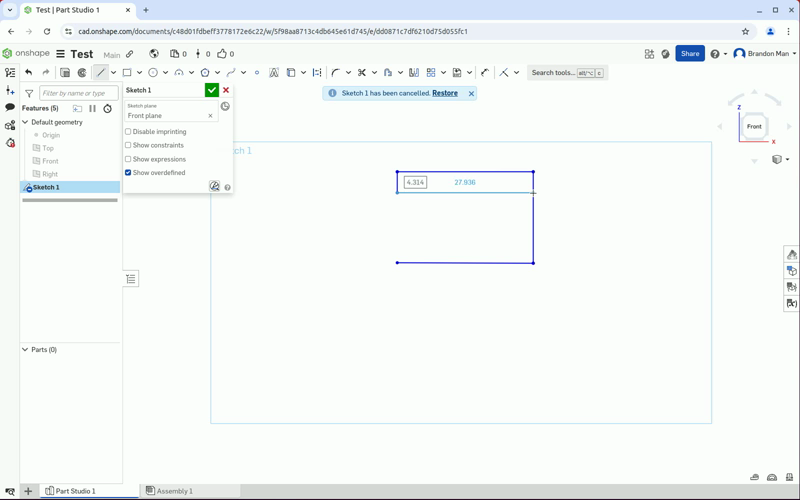
key_down(shift)
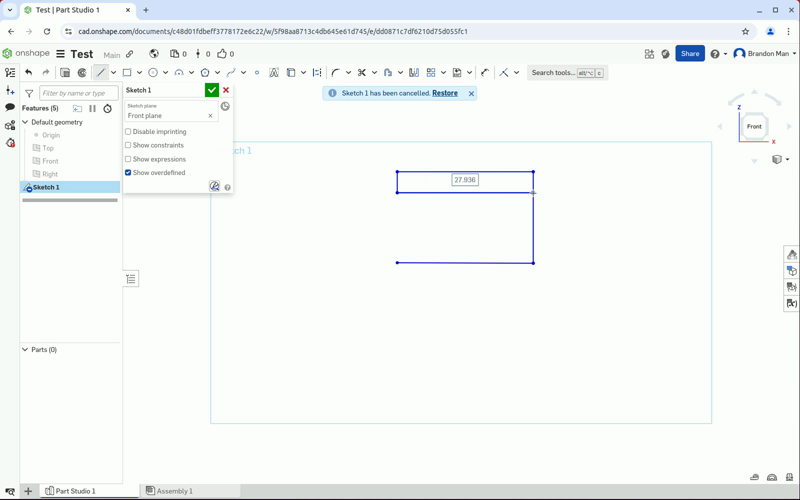
mouse_move(563, 192)
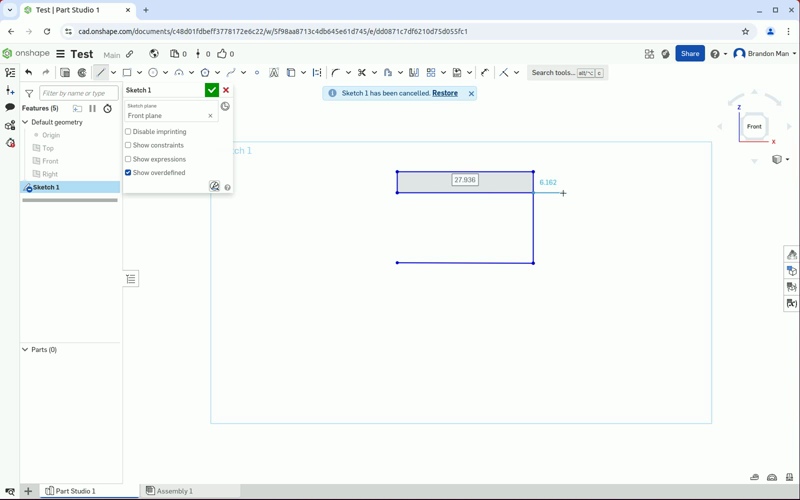
mouse_move(533, 238)
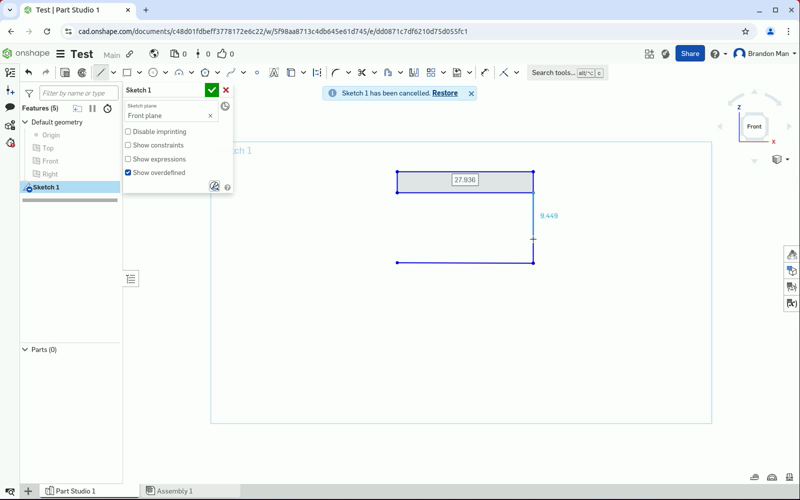
click(533, 238)
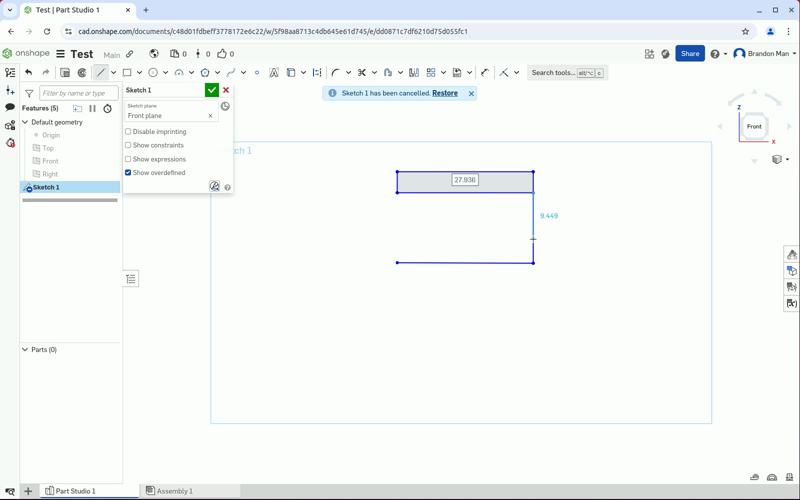
key_up(shift)
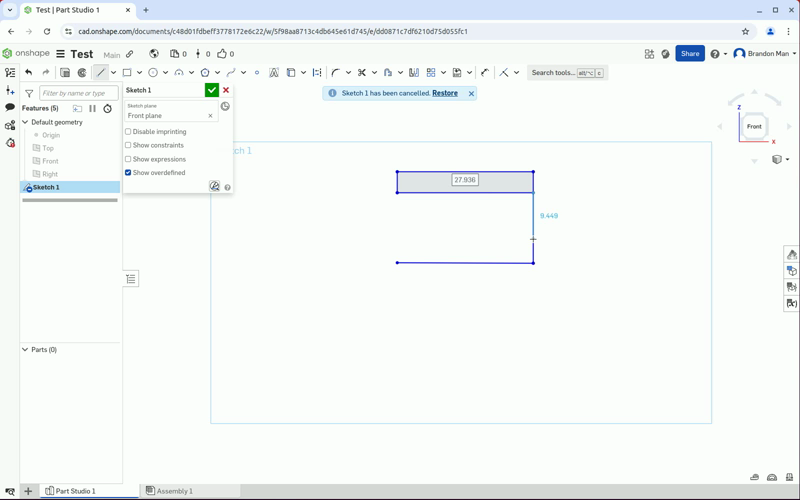
key_down(shift)
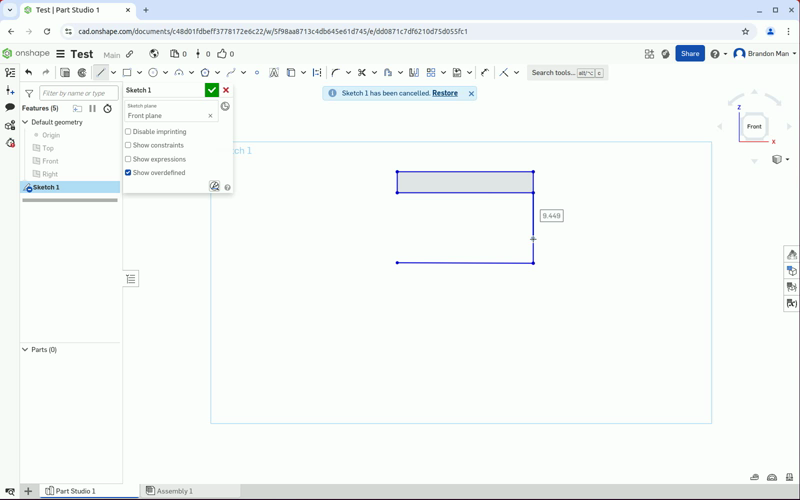
mouse_move(397, 238)
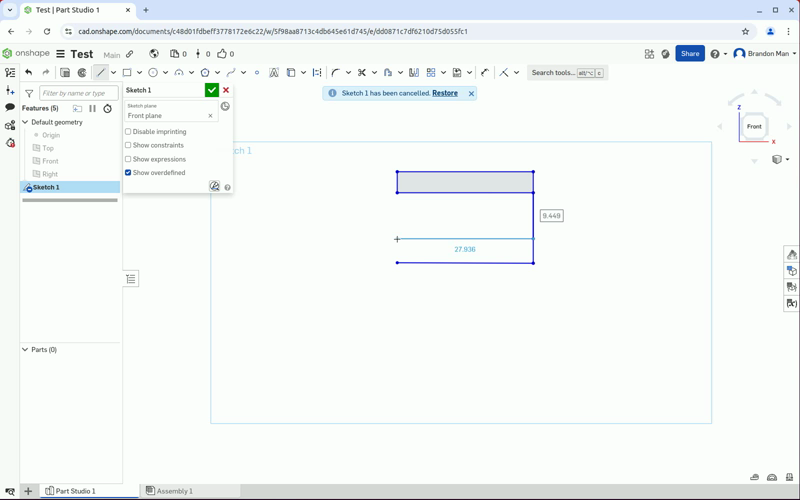
click(397, 238)
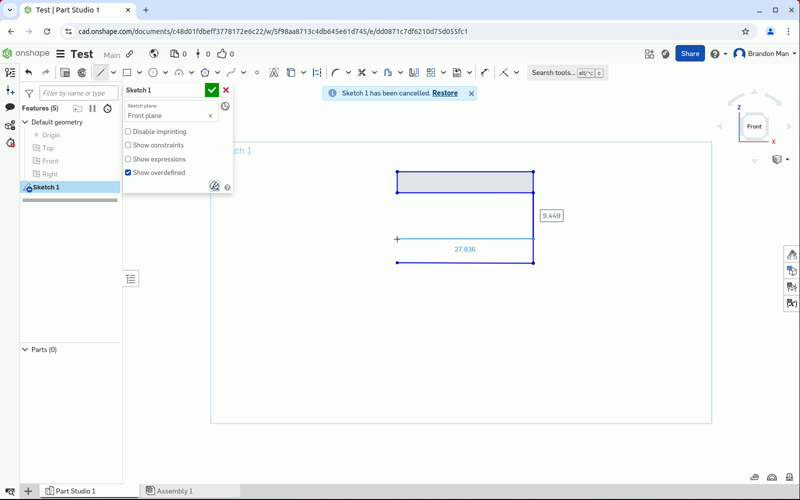
key_up(shift)
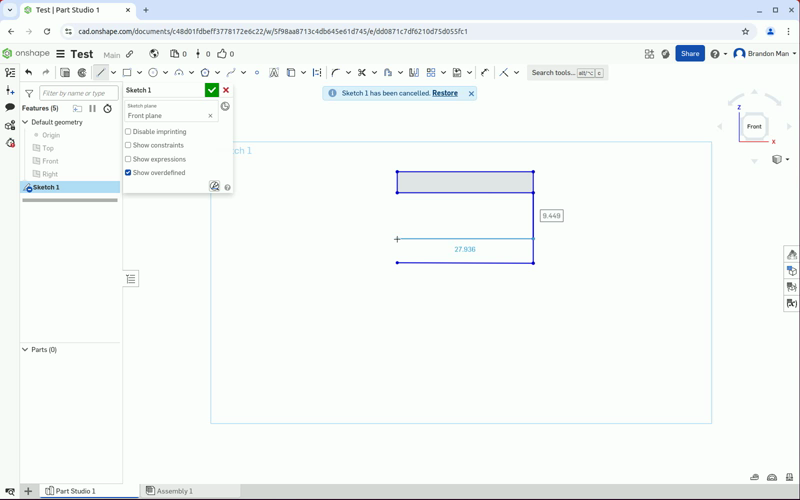
mouse_move(427, 238)
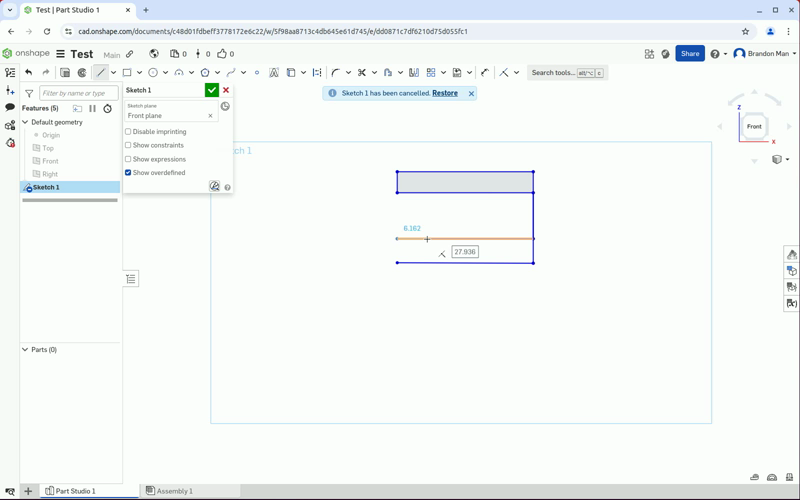
key_down(shift)
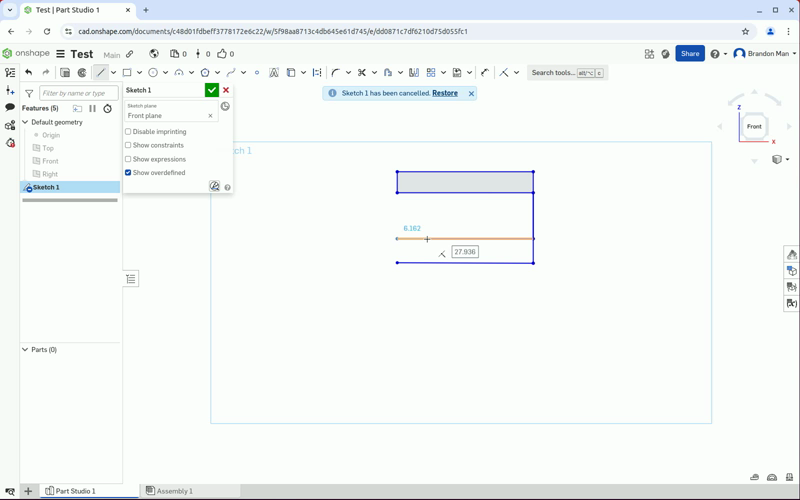
mouse_move(397, 262)
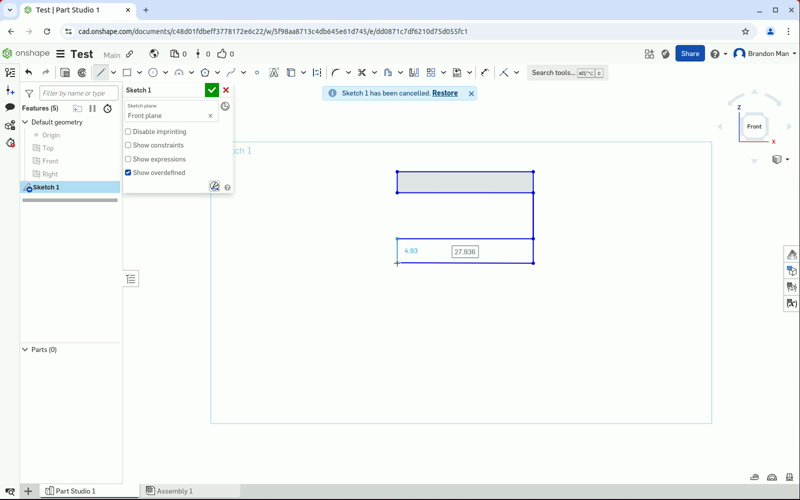
key_up(shift)
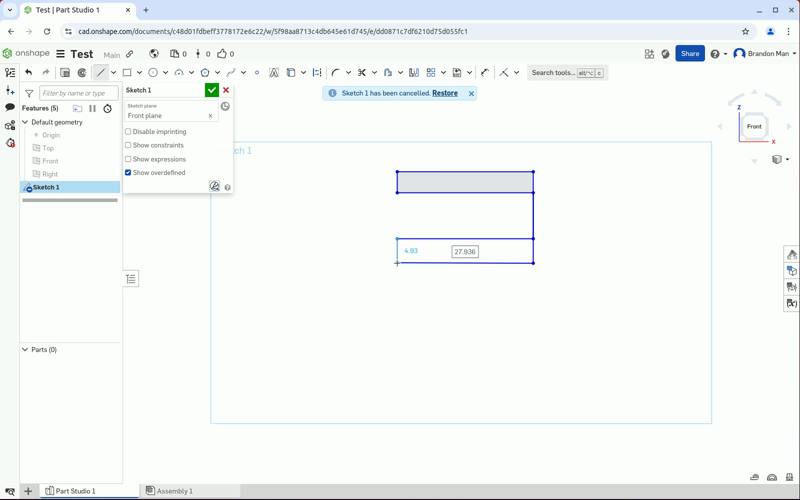
click(397, 262)
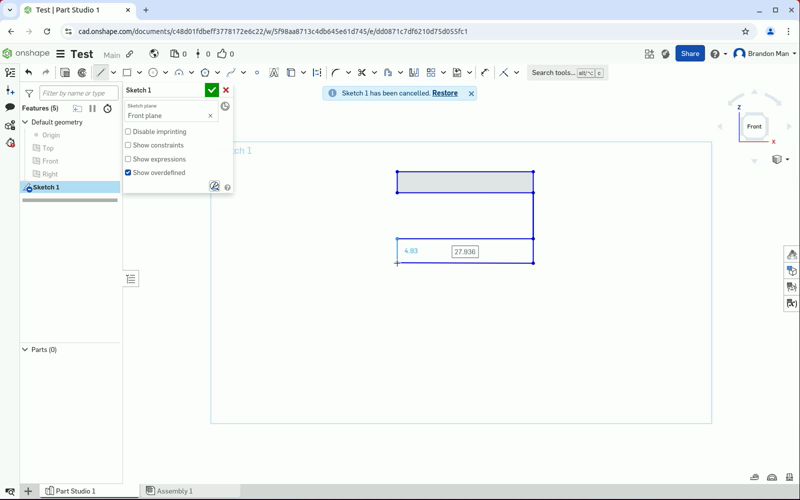
key(esc)
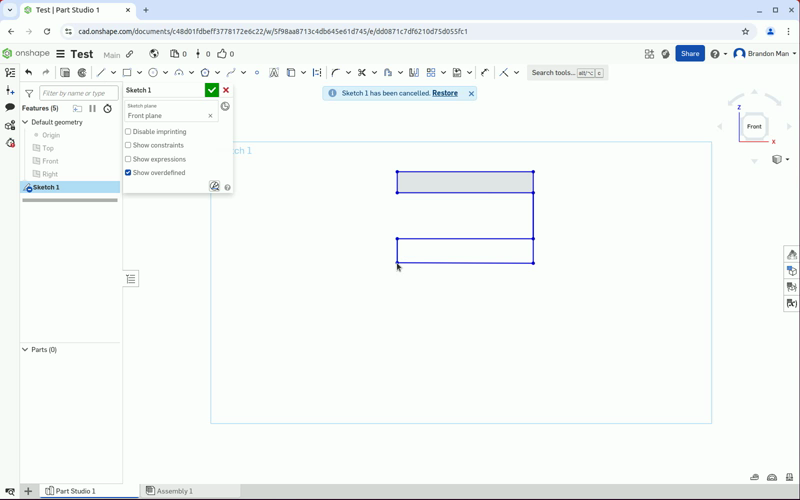
mouse_move(514, 255)
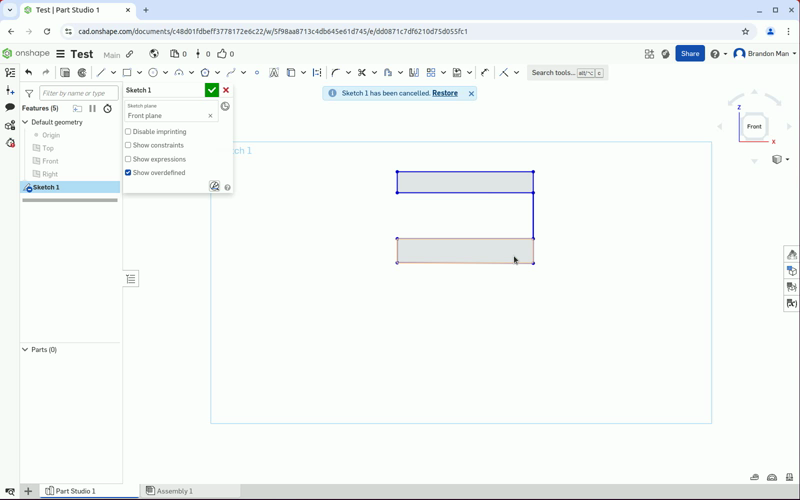
scroll(6)
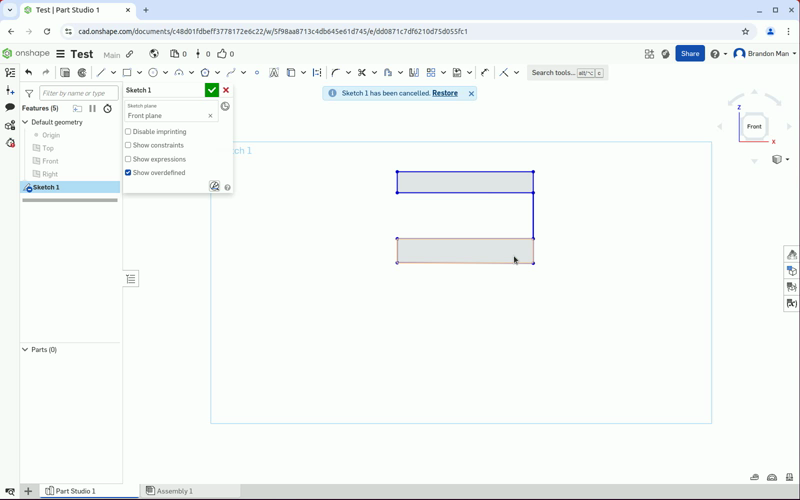
scroll(6)
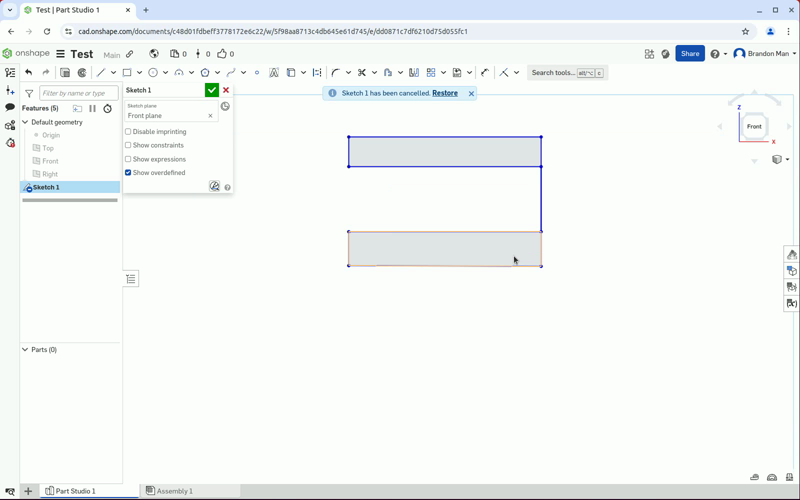
scroll(6)
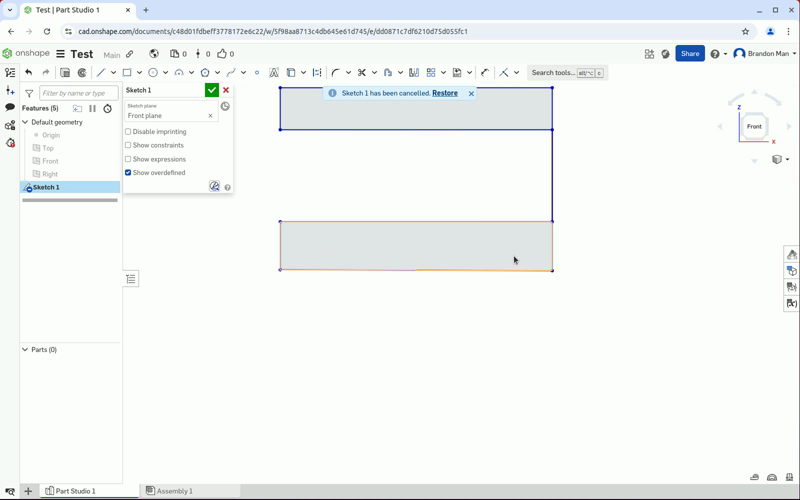
scroll(6)
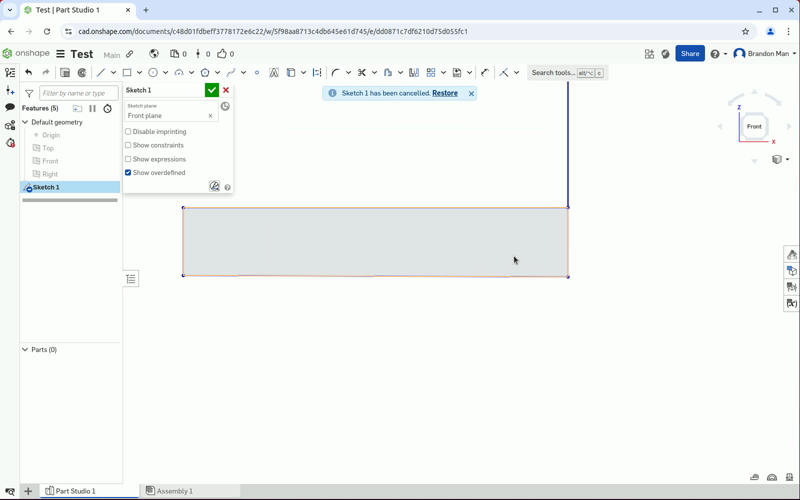
scroll(6)
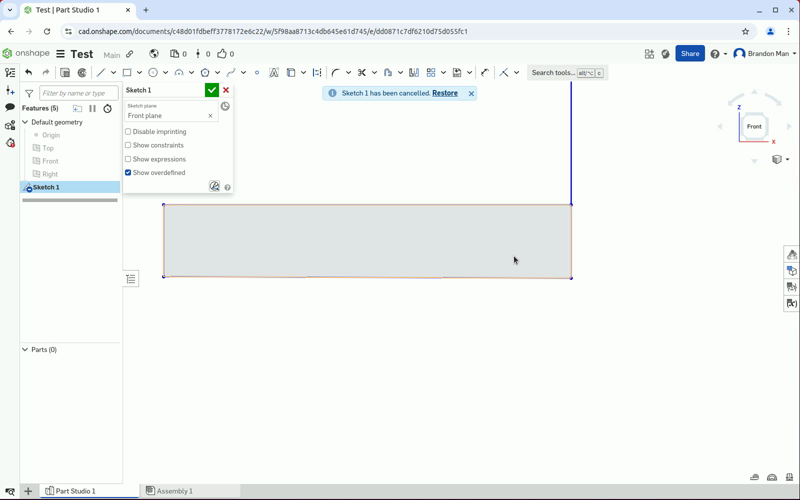
scroll(6)
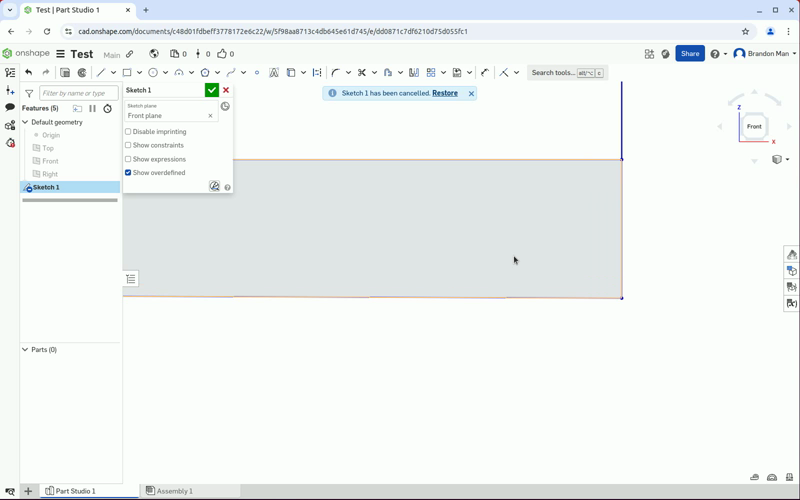
scroll(6)
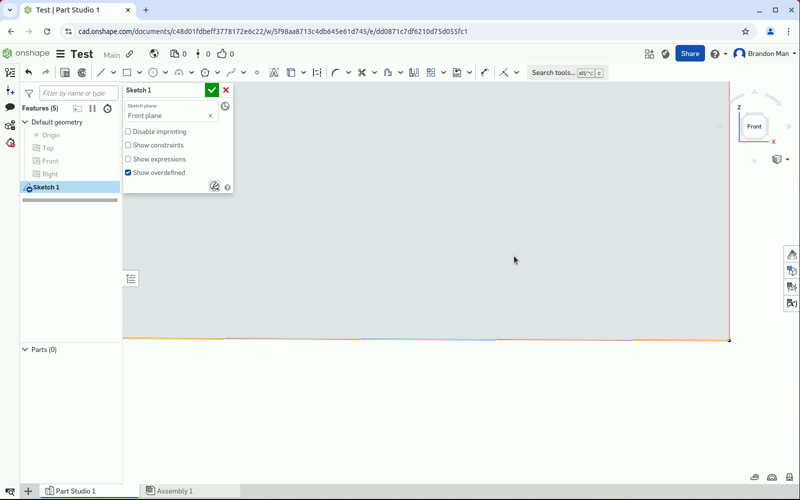
click(514, 255)
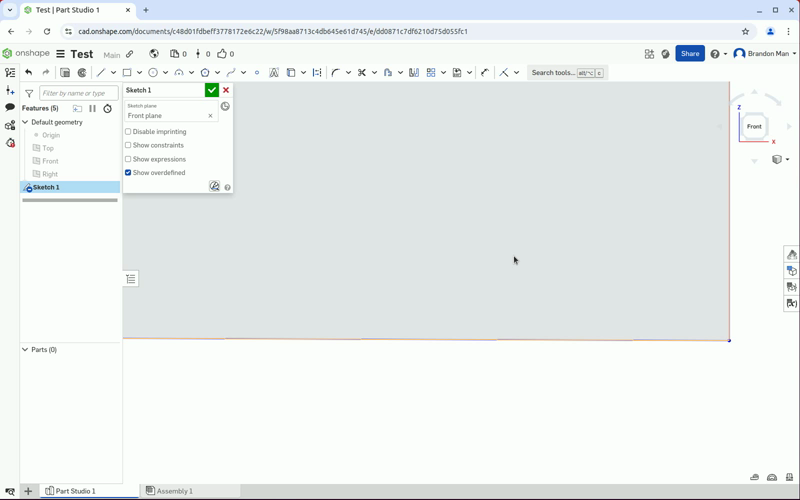
scroll(-6)
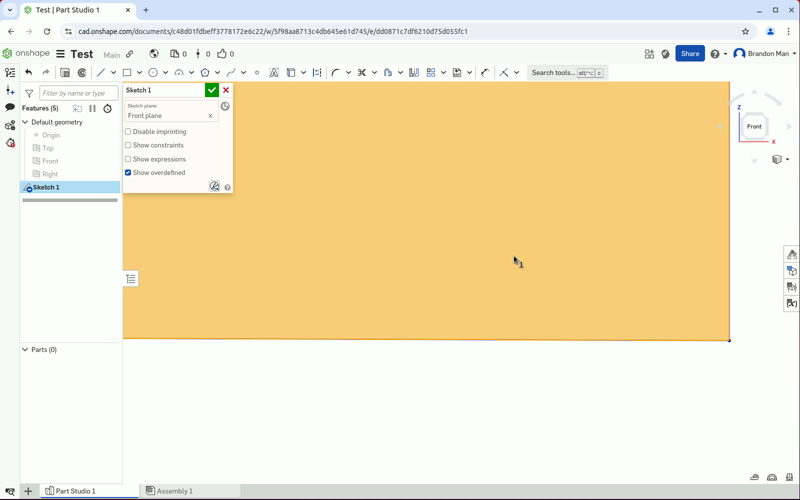
scroll(-6)
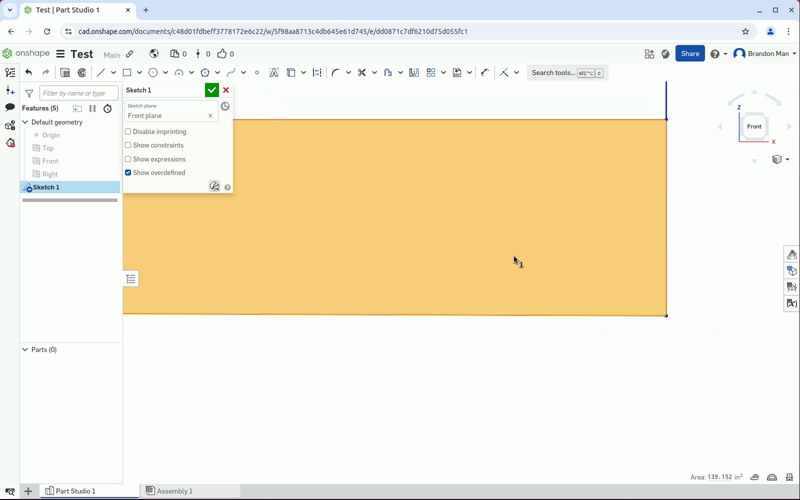
scroll(-6)
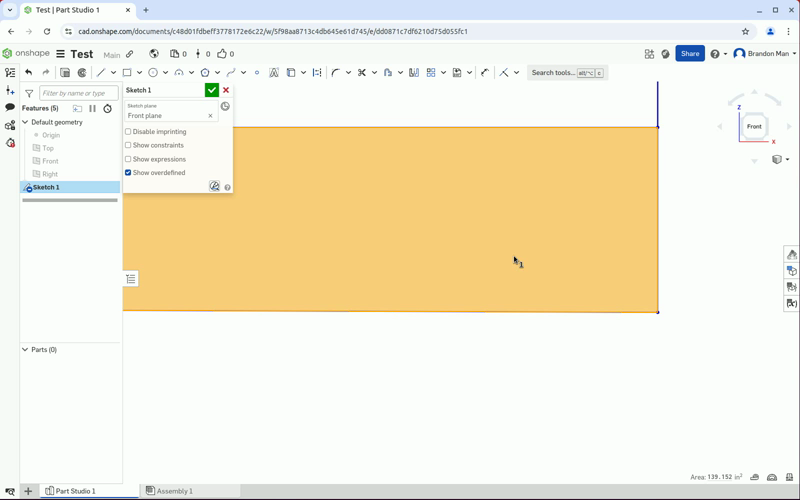
scroll(-6)
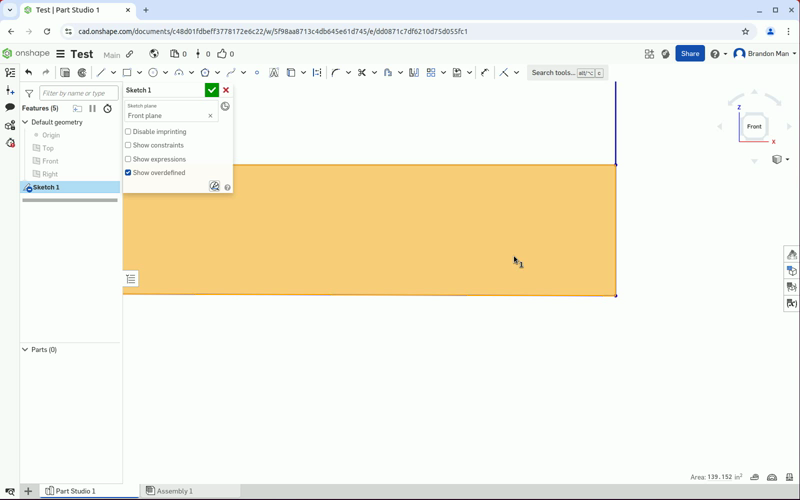
scroll(-6)
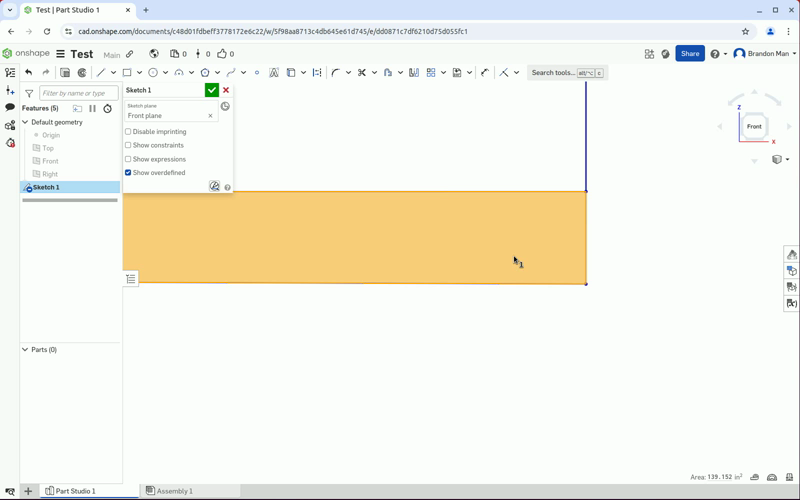
scroll(-6)
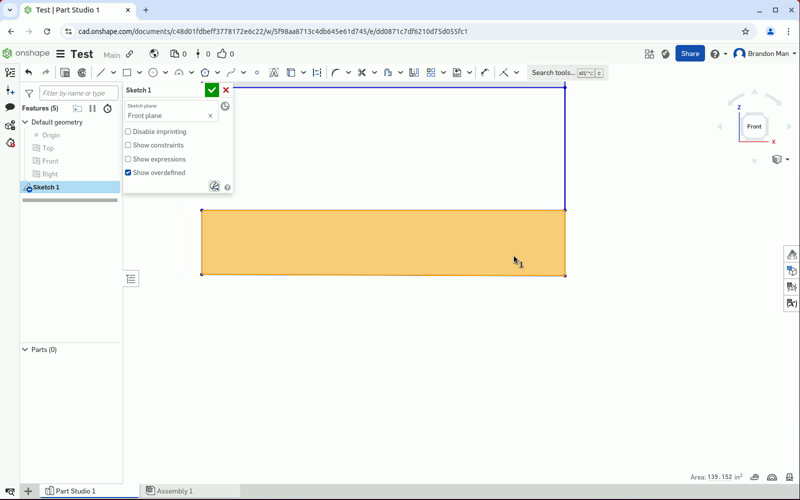
scroll(-6)
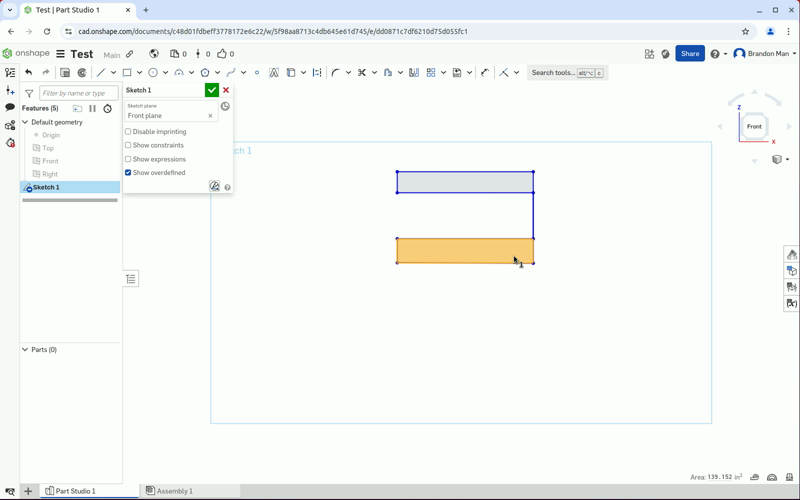
mouse_move(73, 352)
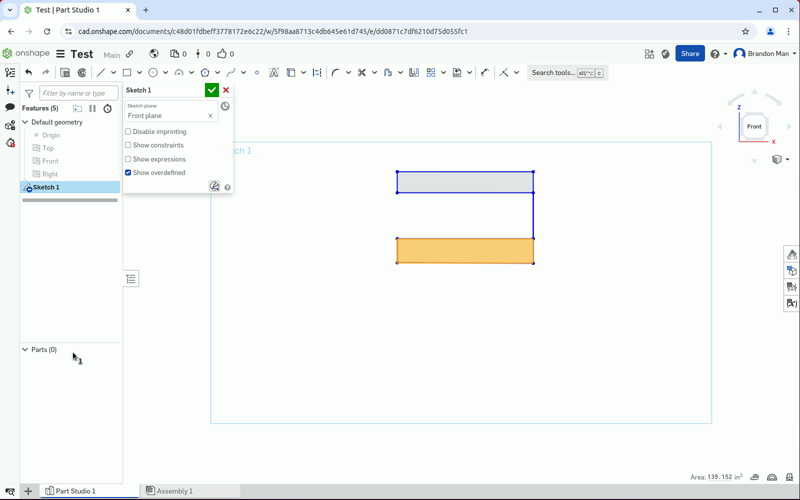
key(shift+y)
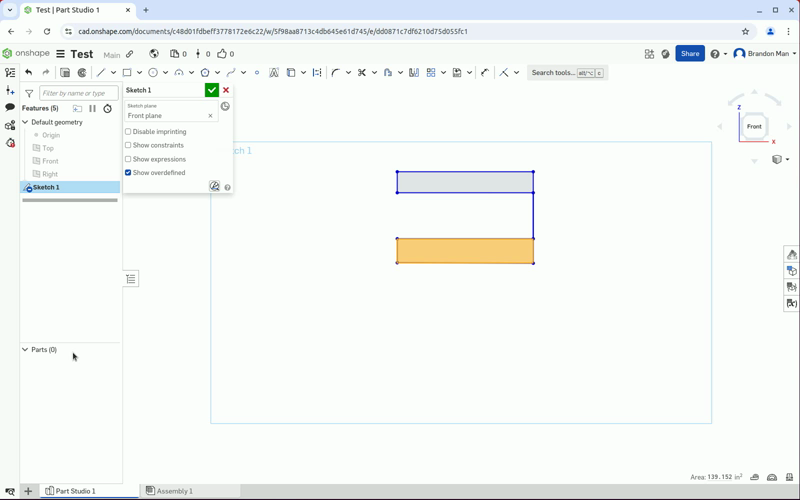
key(shift+e)
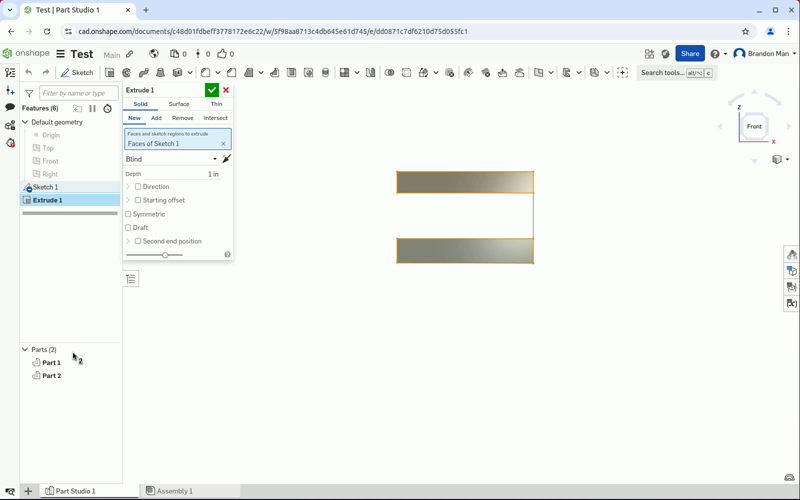
mouse_move(143, 106)
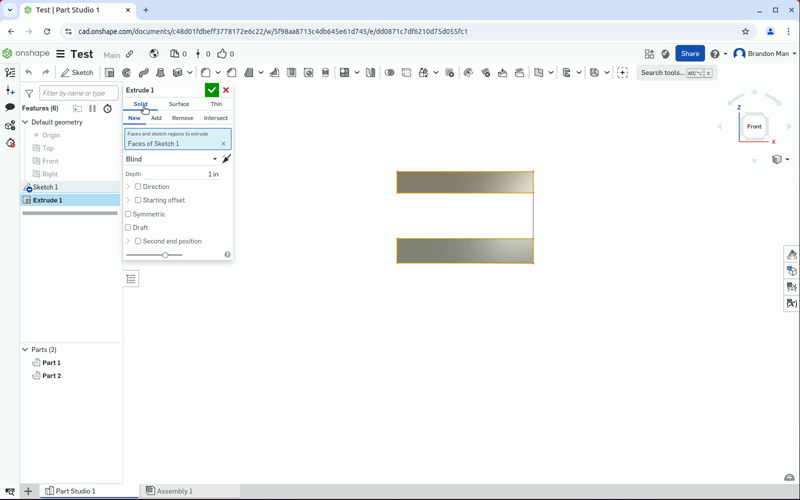
click(143, 106)
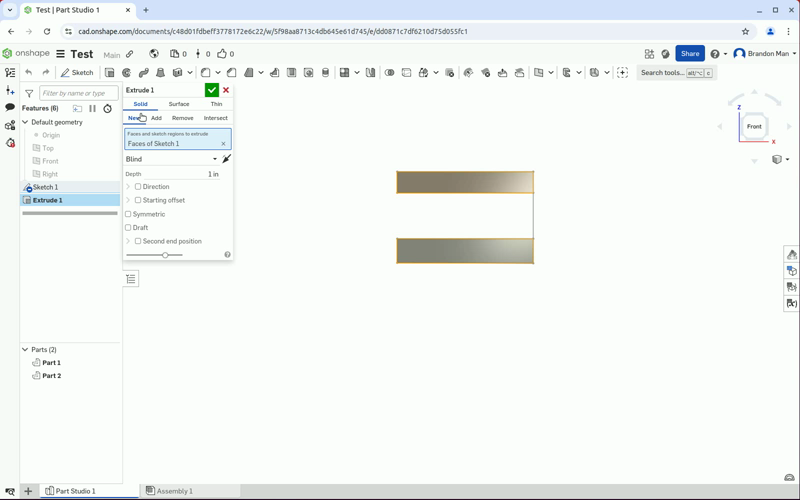
mouse_move(137, 120)
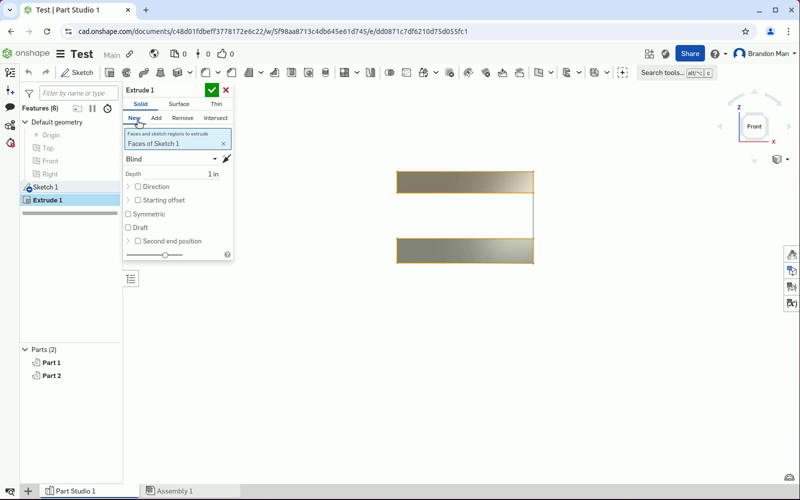
click(137, 120)
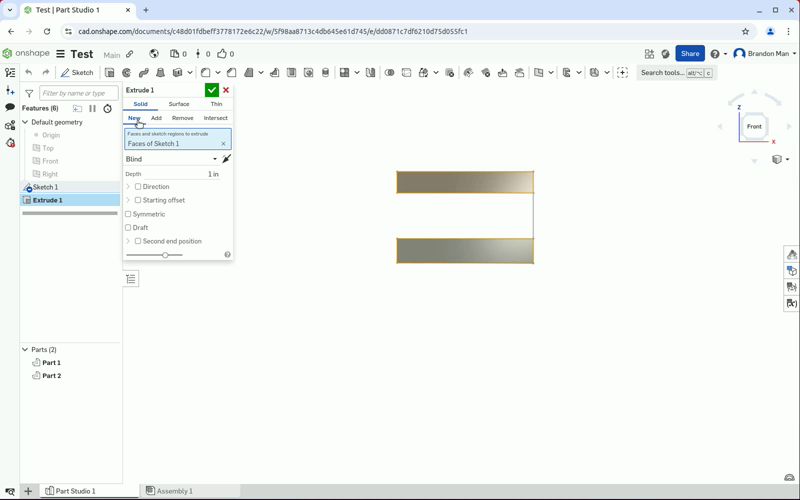
key(tab, 4)
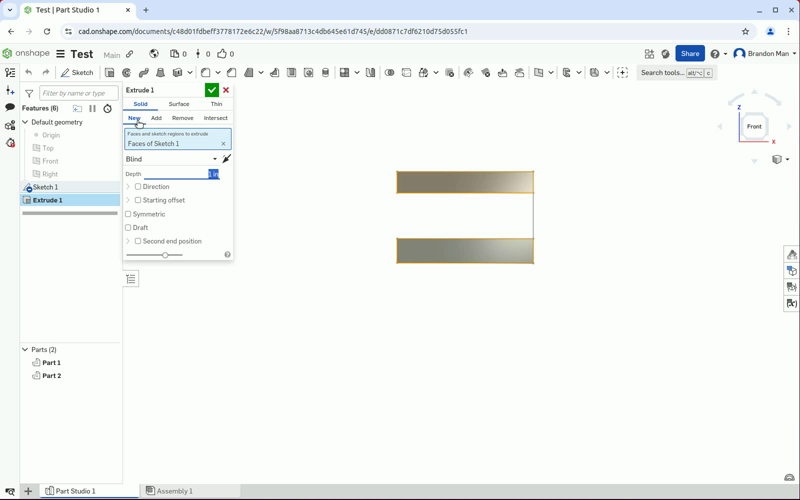
text(5.777)
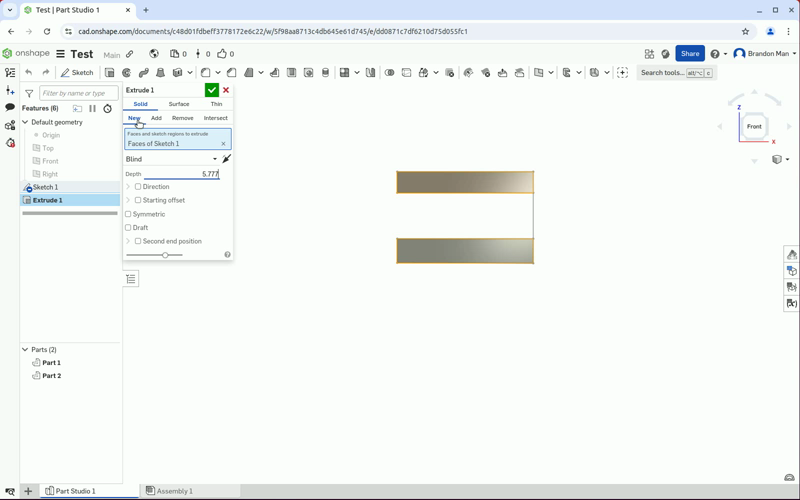
key(enter)
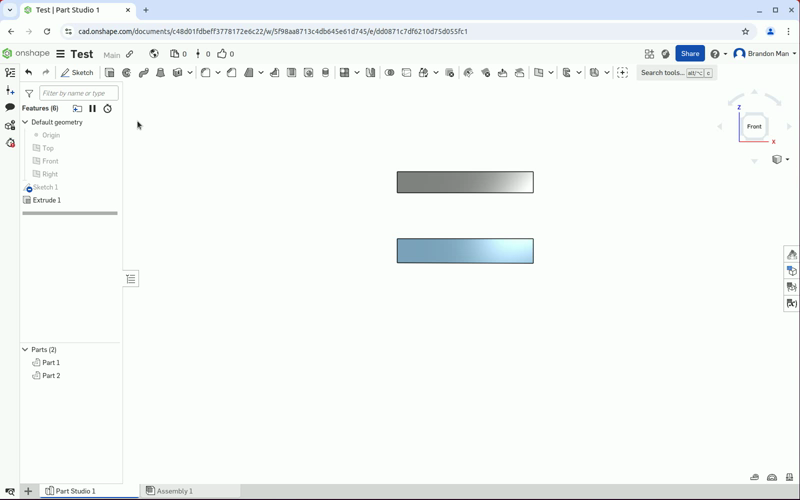
key(shift+h)
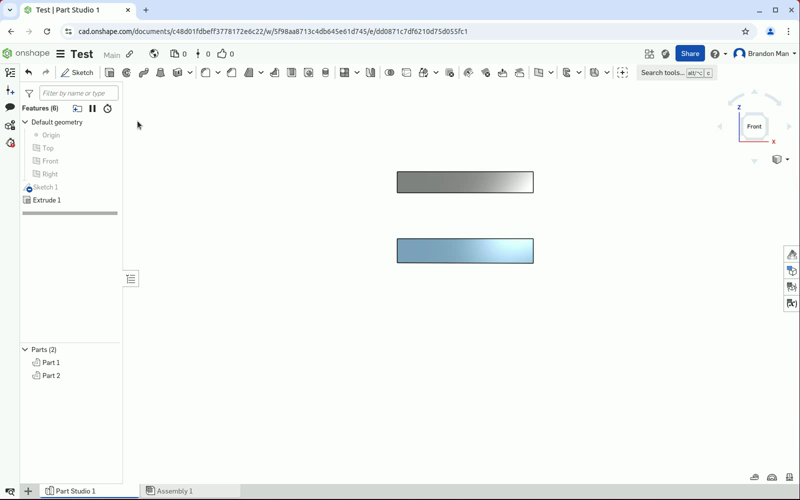
key(shift+h)
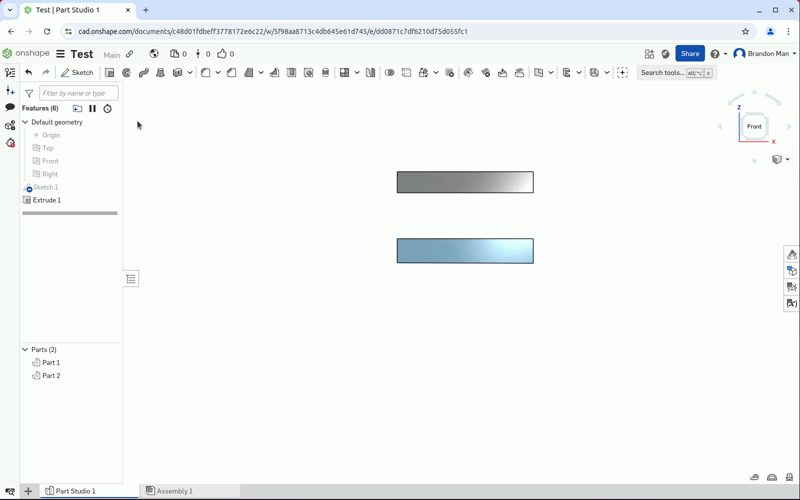
mouse_move(73, 189)
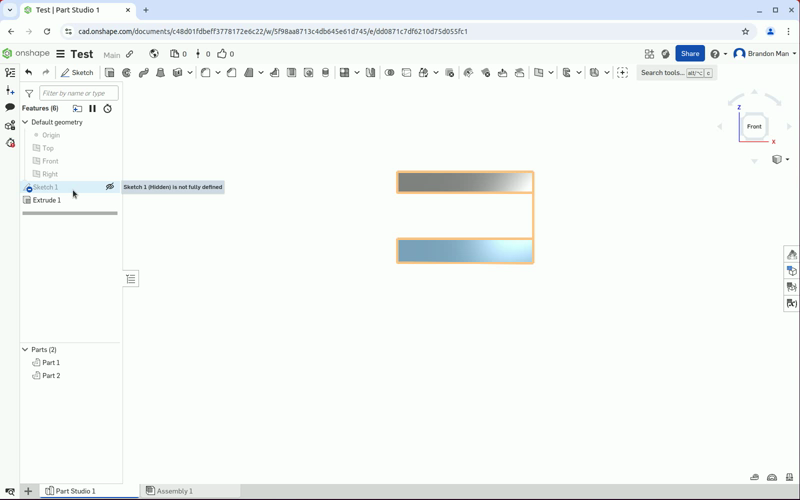
click(73, 189)
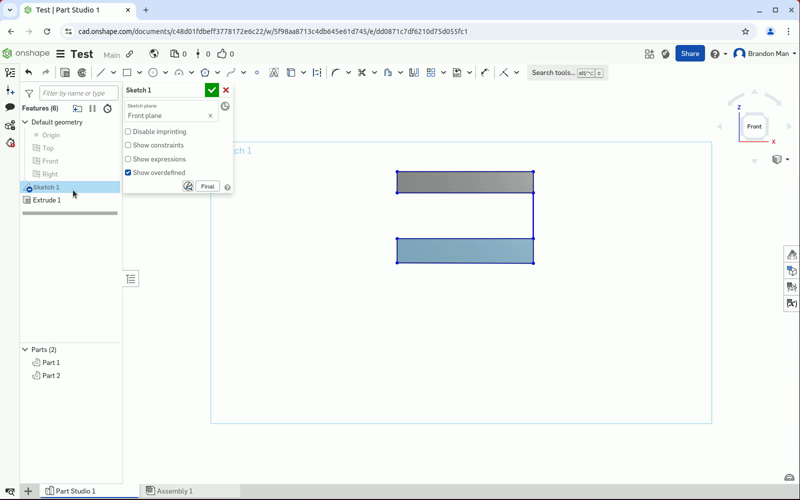
mouse_move(229, 92)
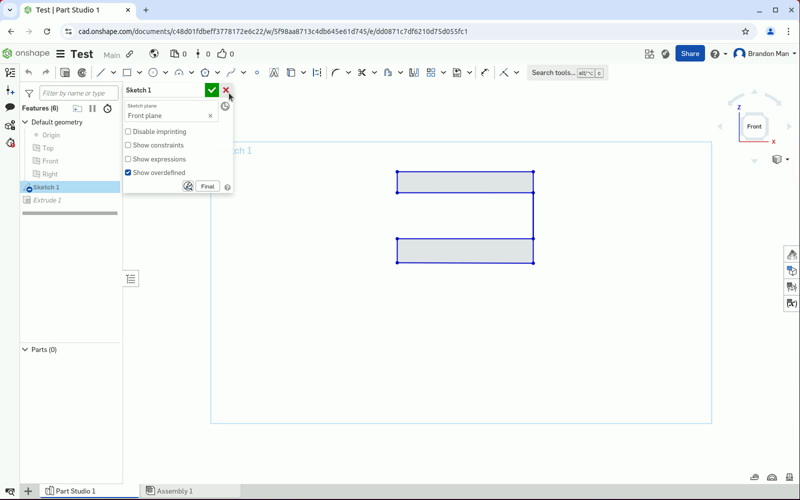
click(229, 92)
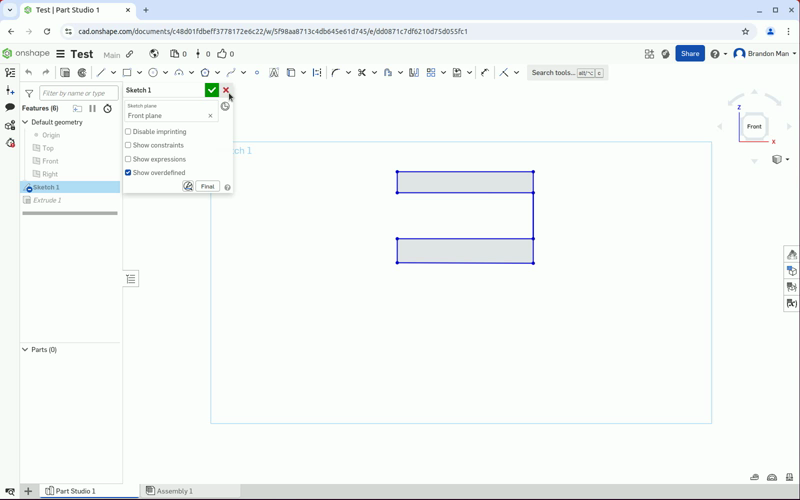
key(shift+s)
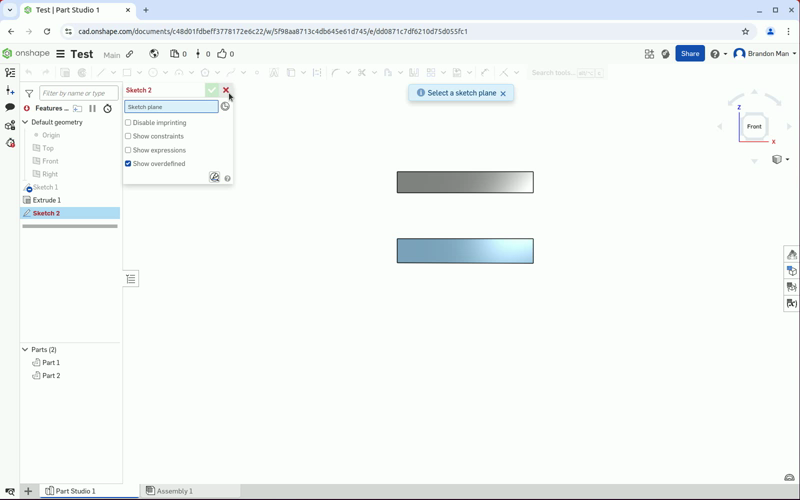
mouse_move(73, 163)
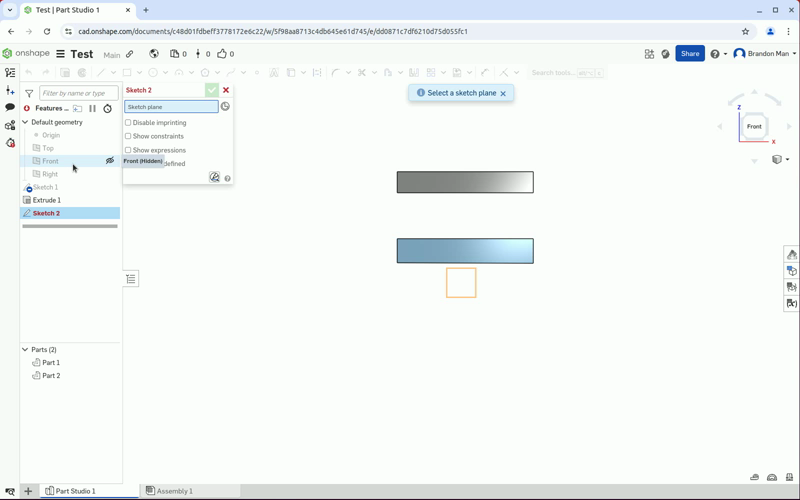
click(73, 163)
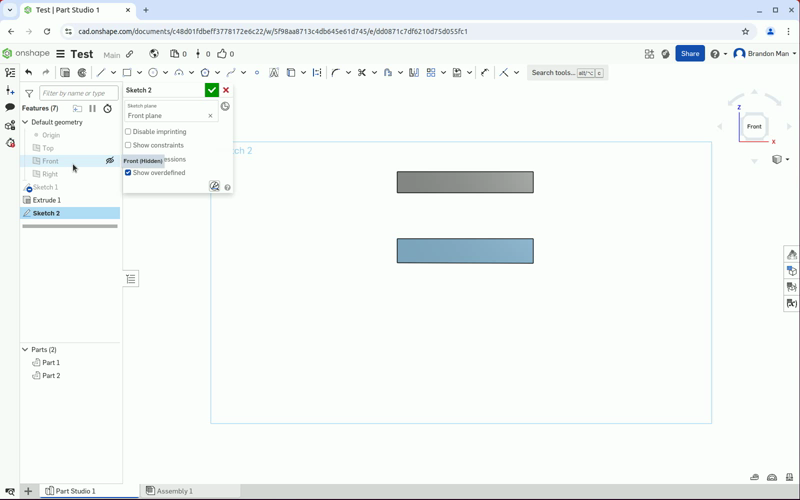
mouse_move(73, 352)
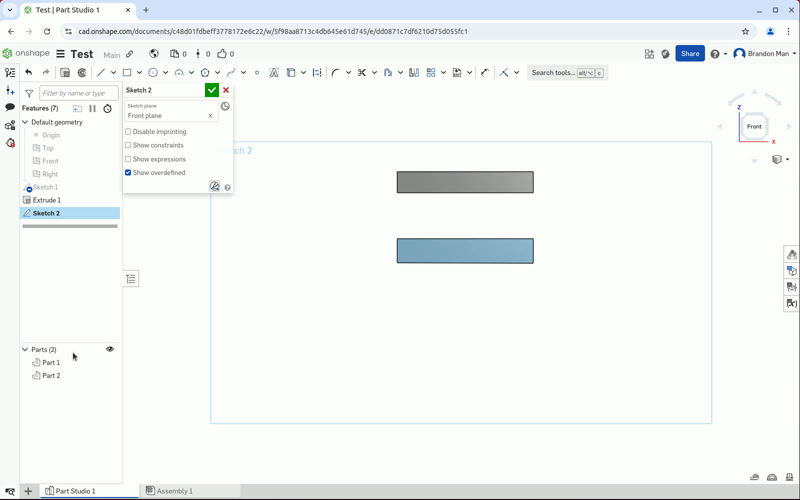
key(y)
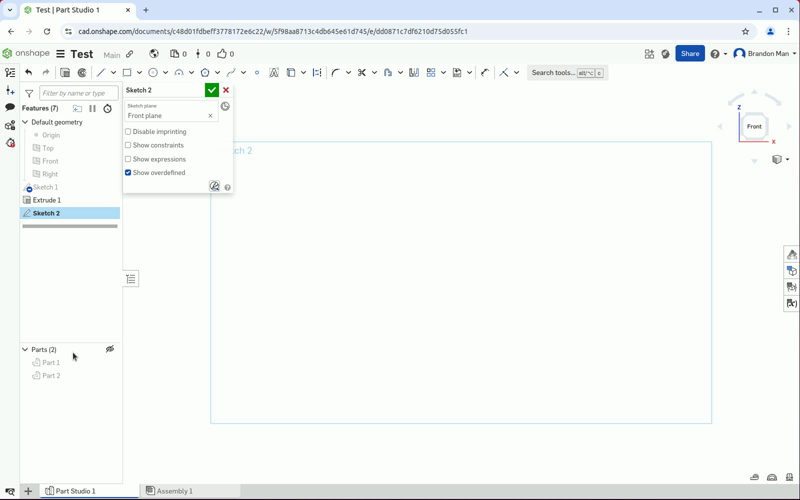
key(l)
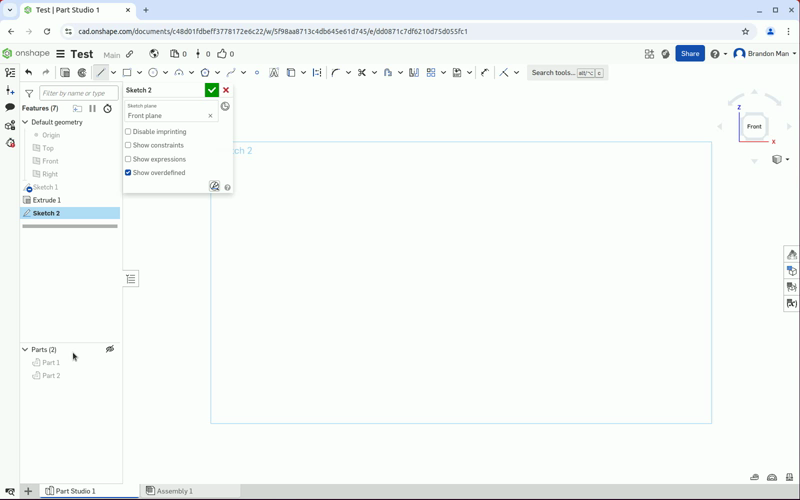
key_down(shift)
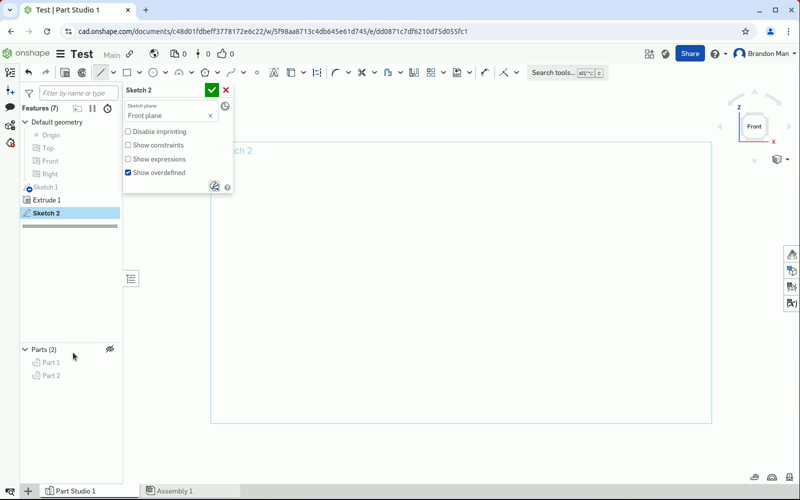
mouse_move(397, 238)
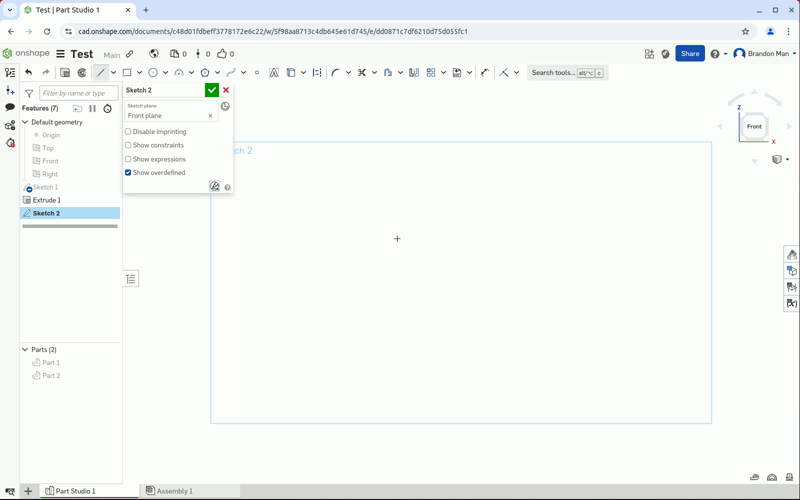
click(397, 238)
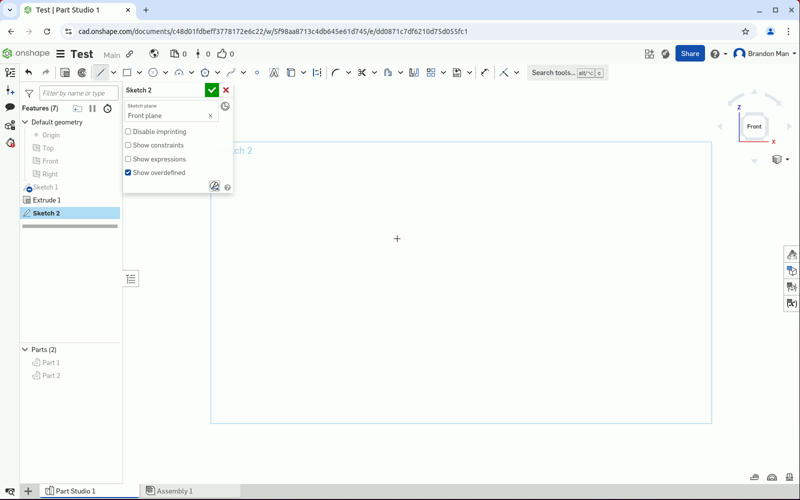
key_up(shift)
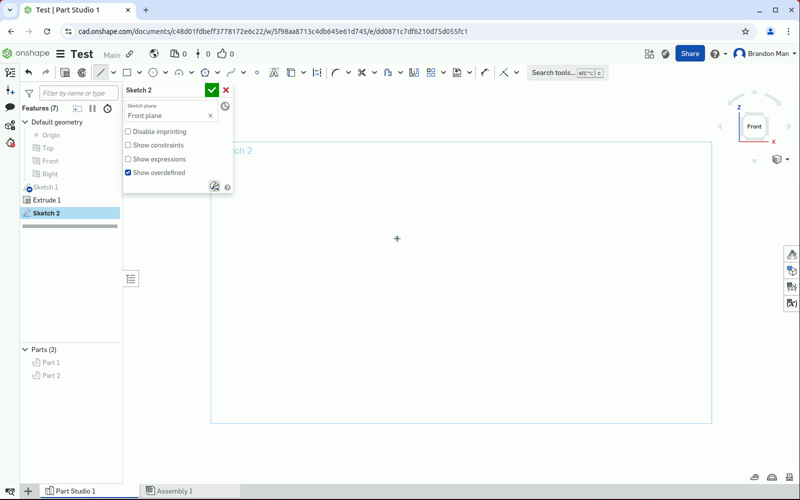
key_down(shift)
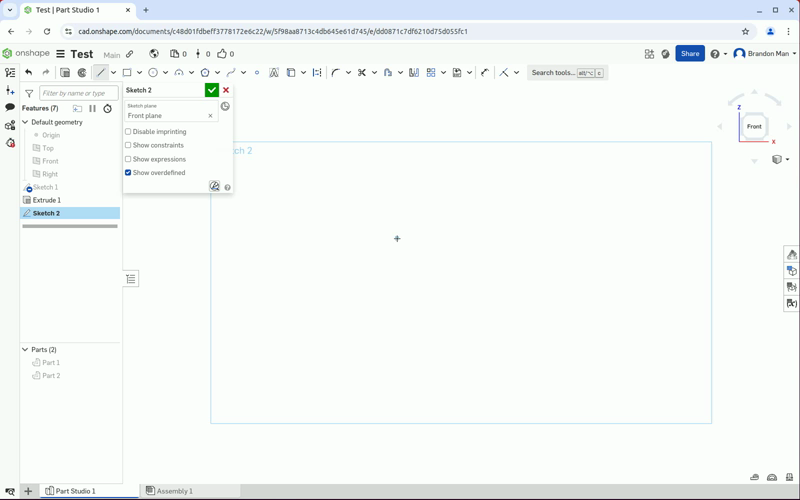
mouse_move(533, 238)
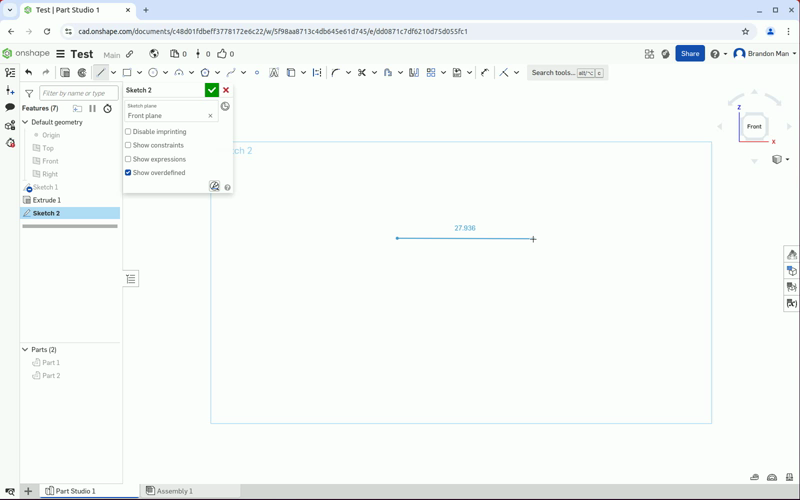
click(533, 238)
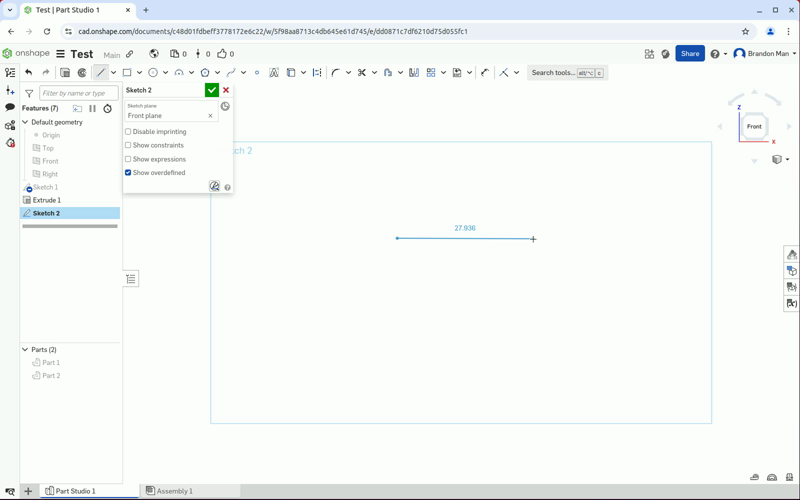
key_up(shift)
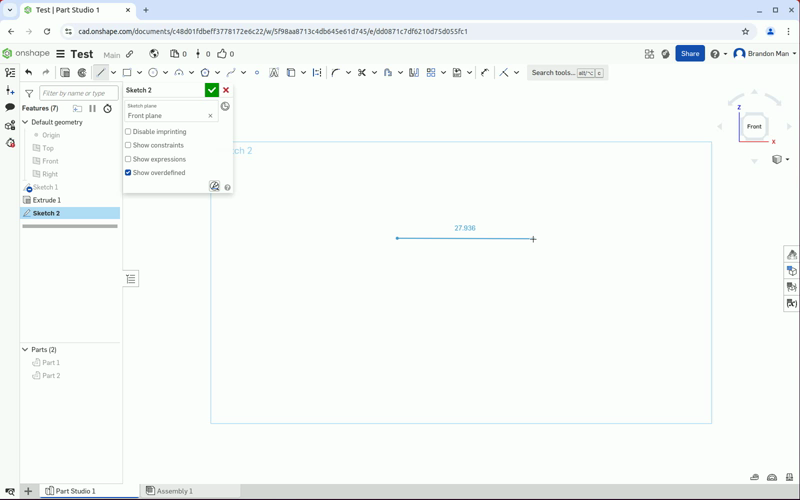
key_down(shift)
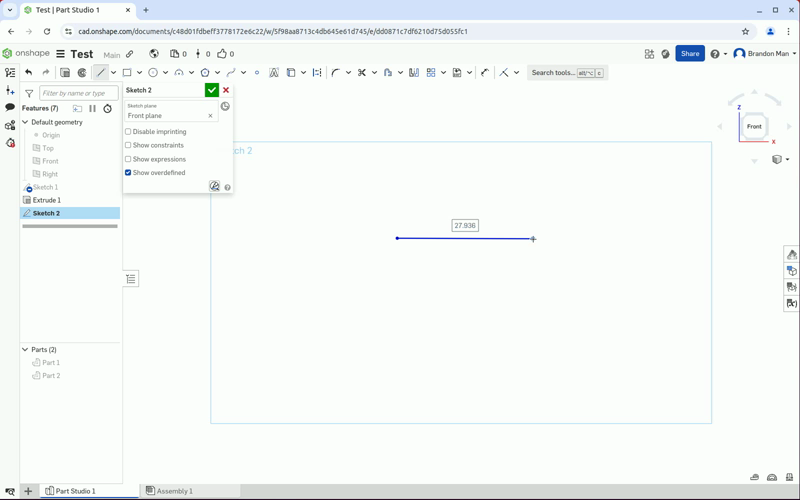
mouse_move(563, 238)
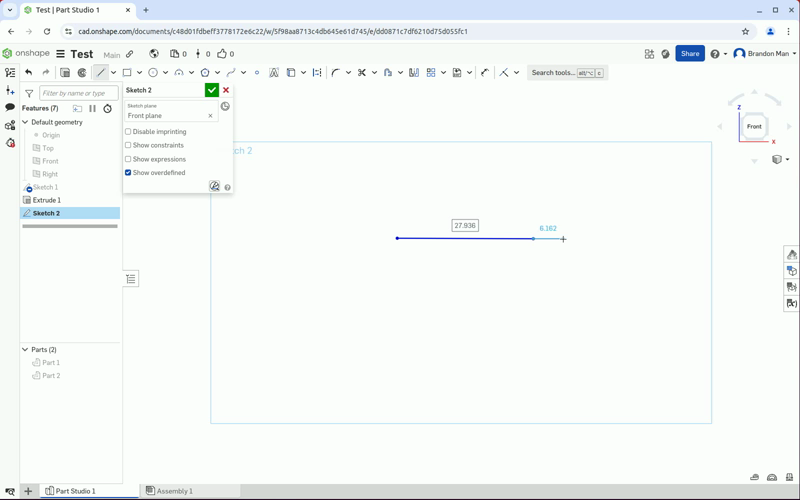
mouse_move(533, 192)
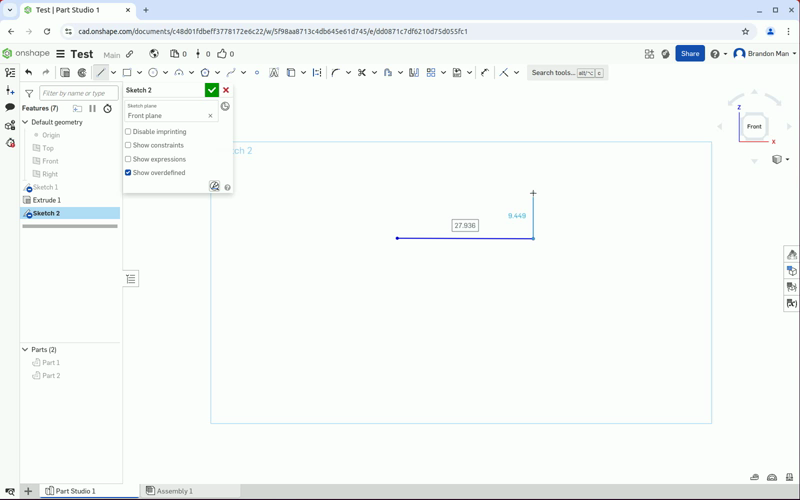
click(533, 192)
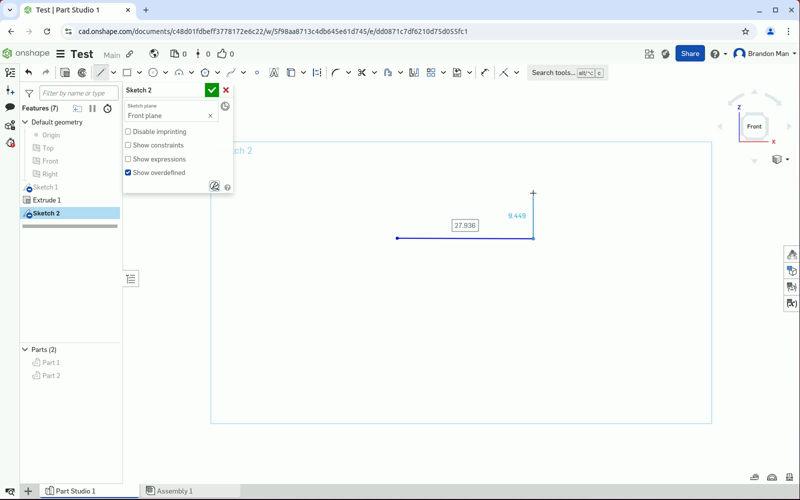
key_up(shift)
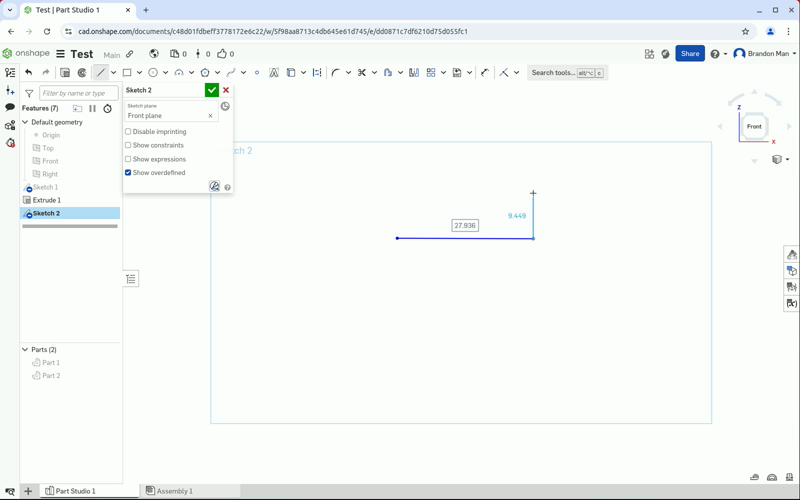
key_down(shift)
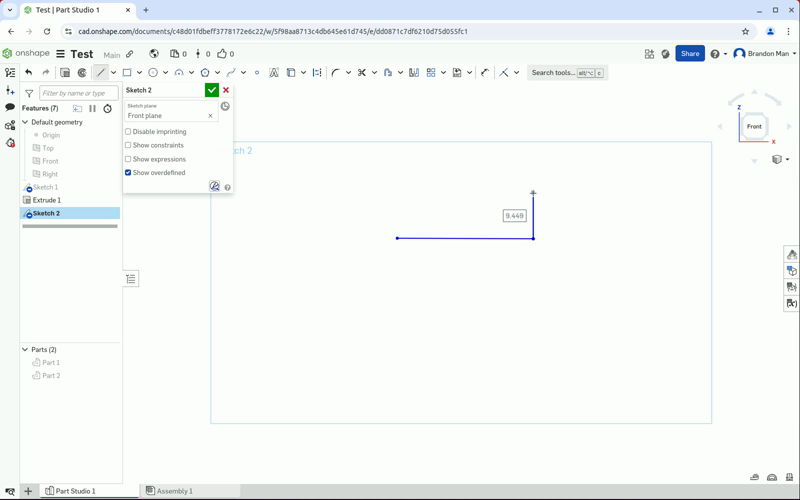
mouse_move(397, 192)
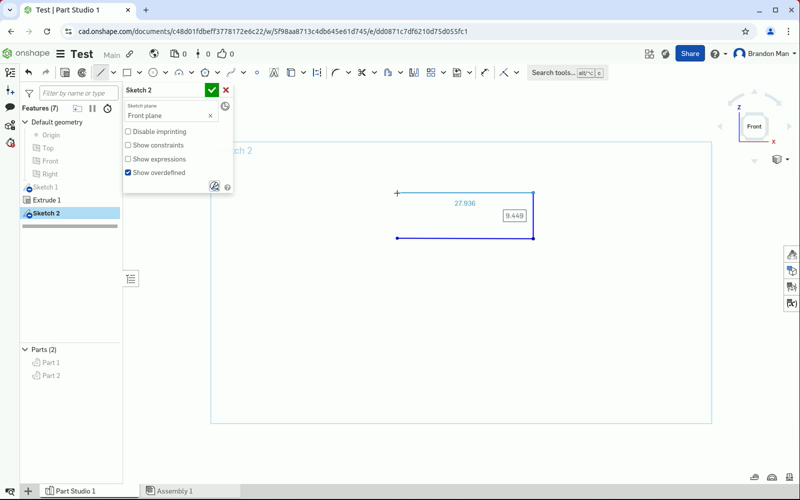
click(397, 192)
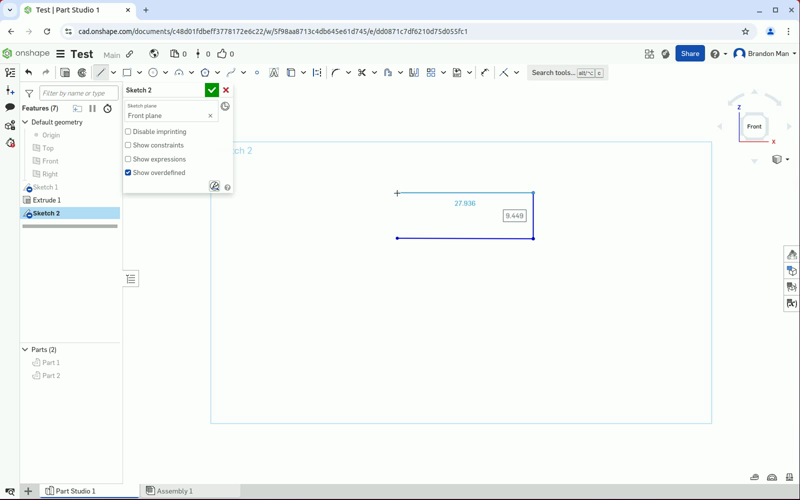
key_up(shift)
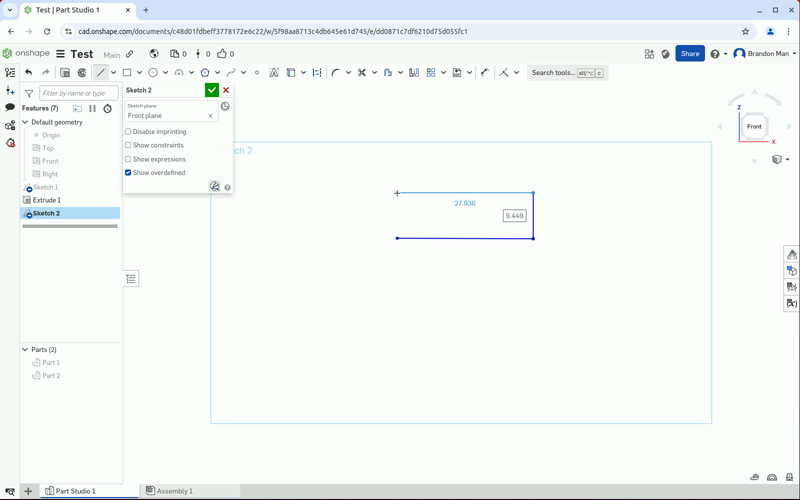
mouse_move(427, 192)
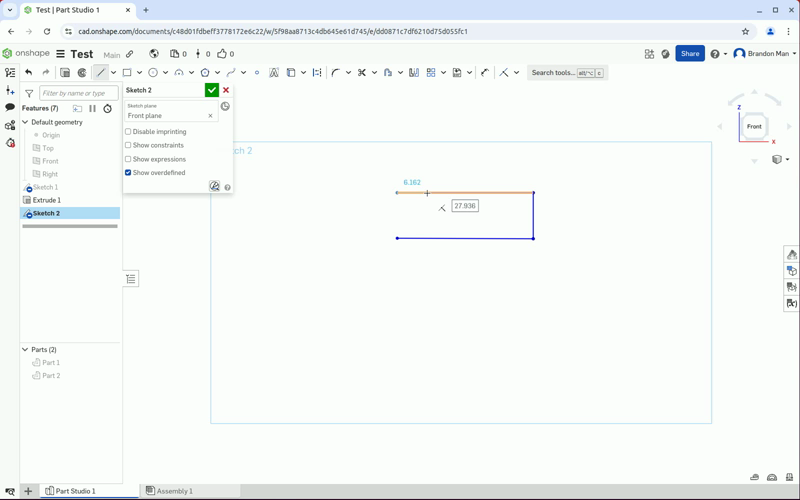
key_down(shift)
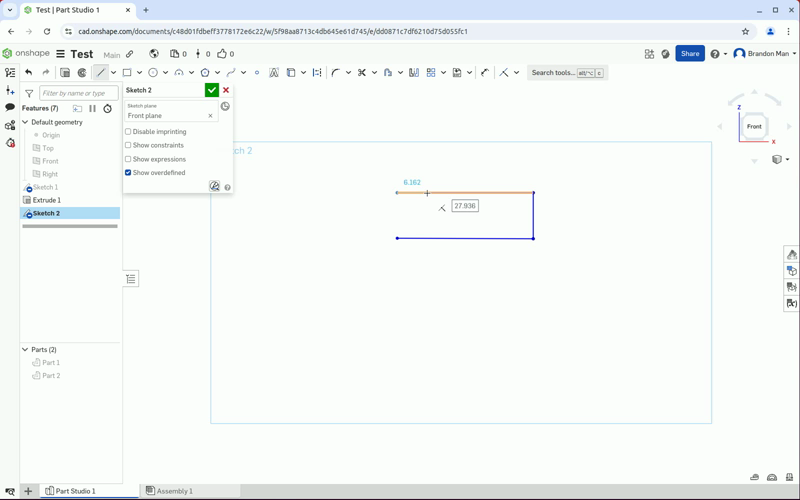
mouse_move(397, 238)
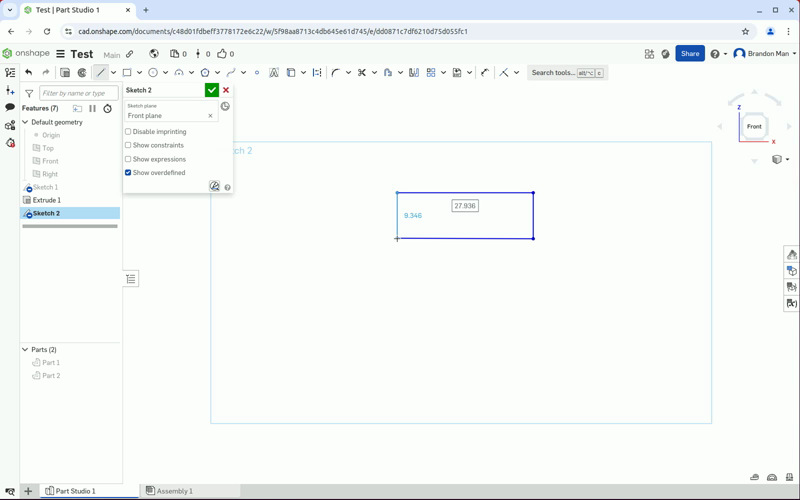
key_up(shift)
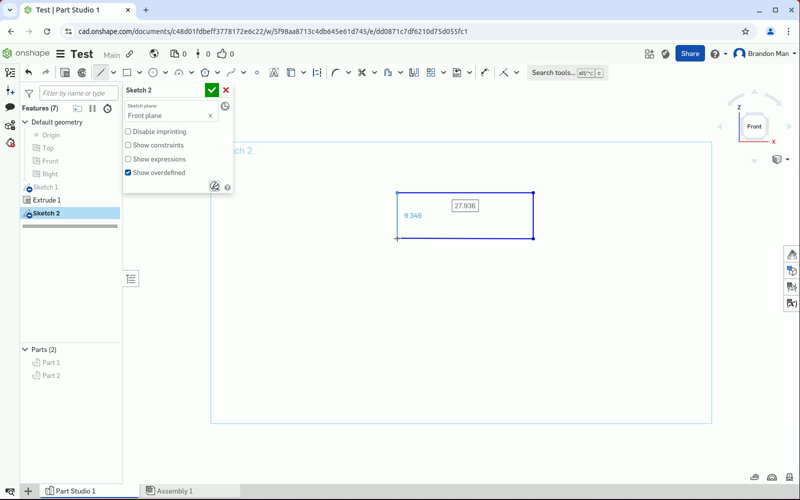
click(397, 238)
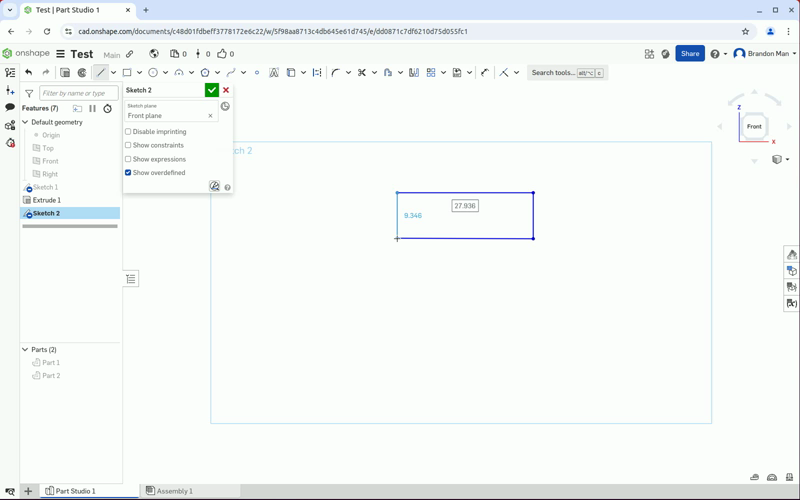
key(esc)
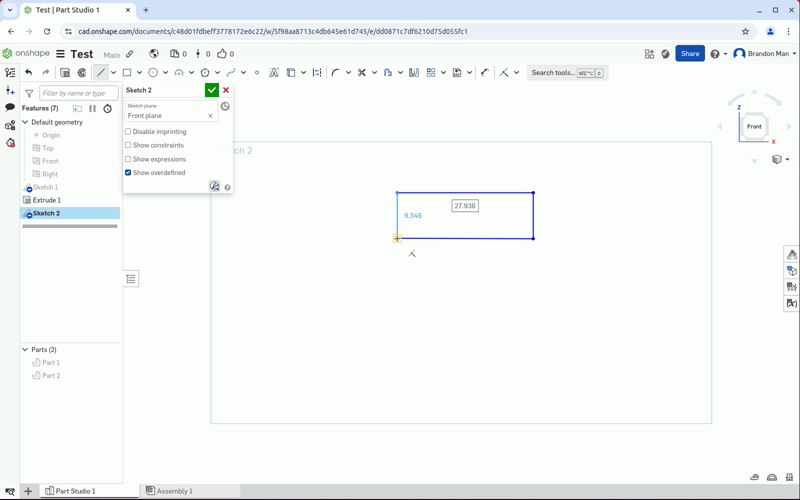
key(c)
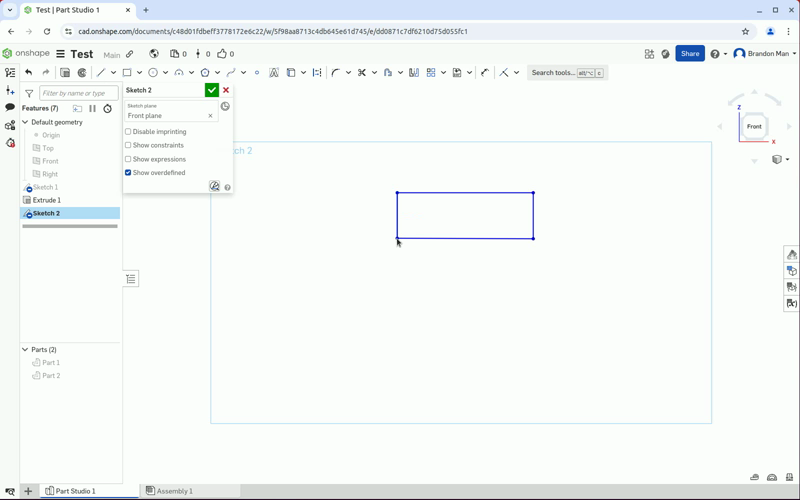
key_down(shift)
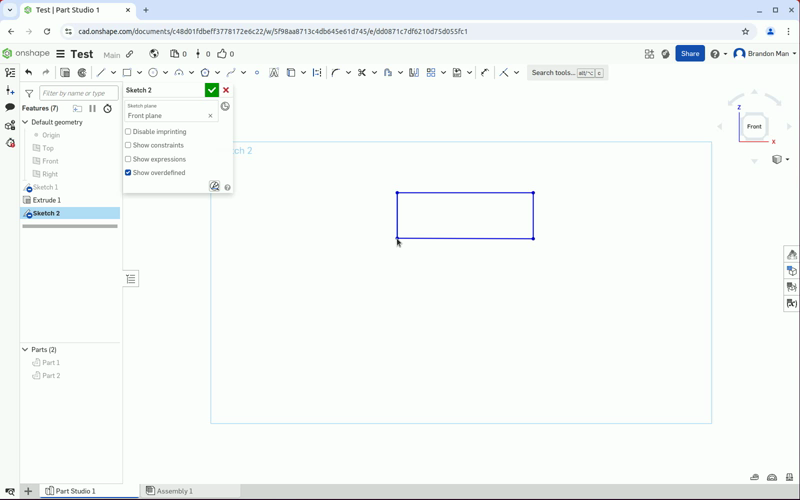
mouse_move(466, 216)
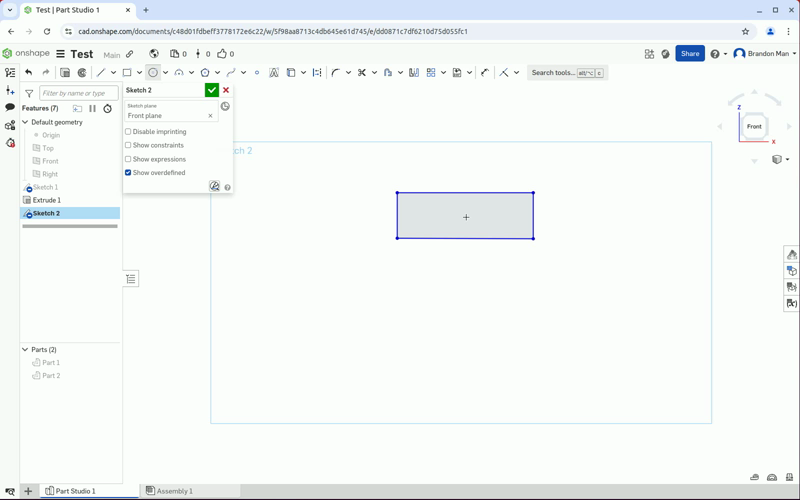
click(466, 216)
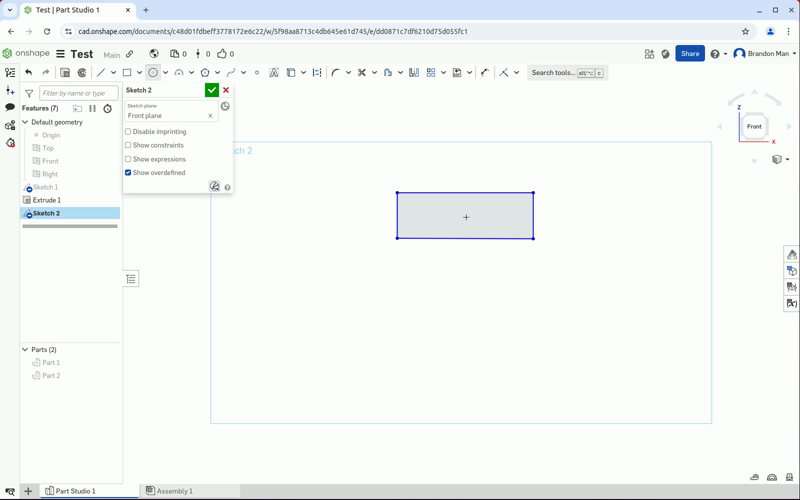
key_up(shift)
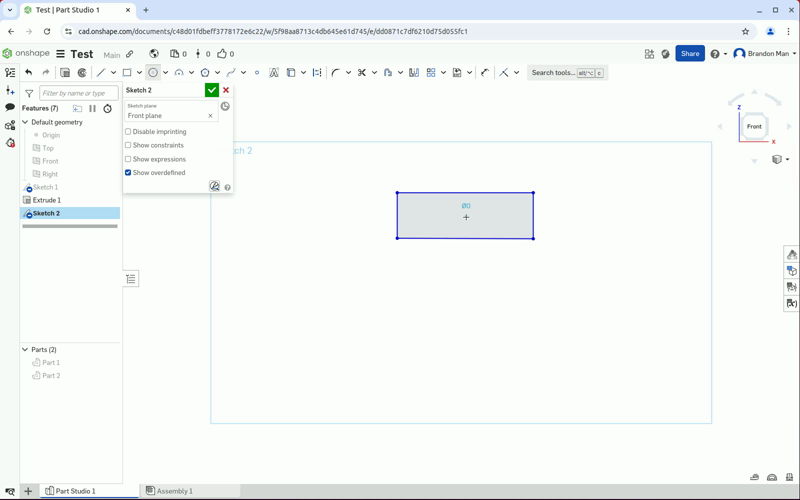
mouse_move(479, 216)
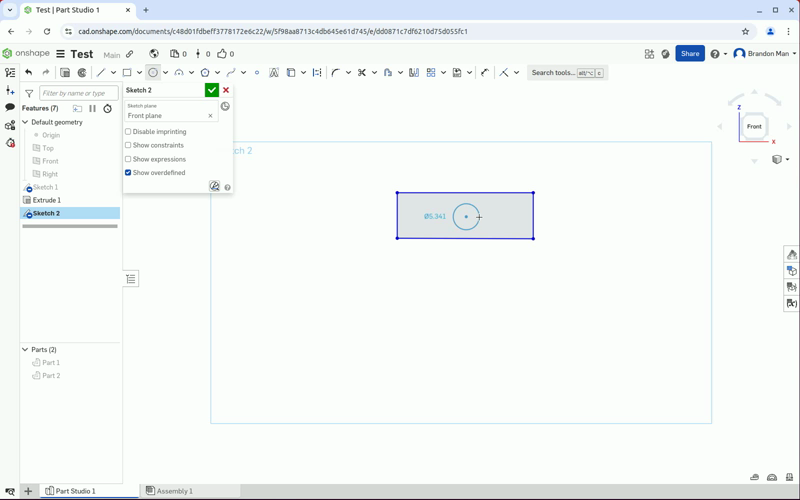
click(479, 216)
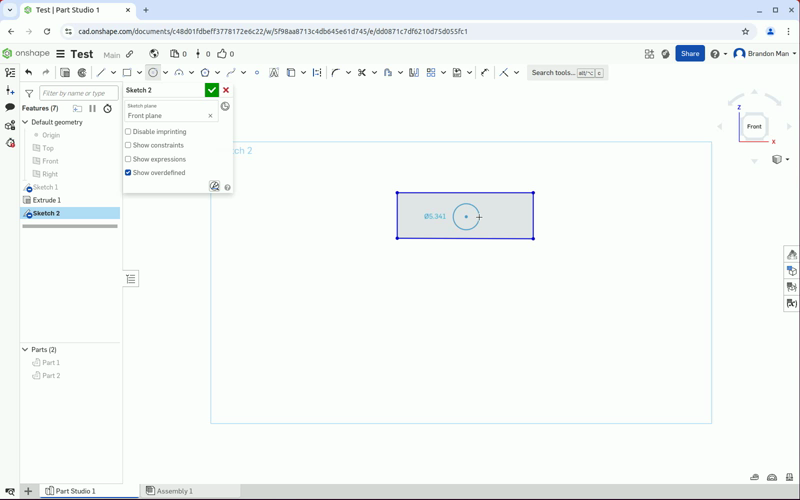
key(esc)
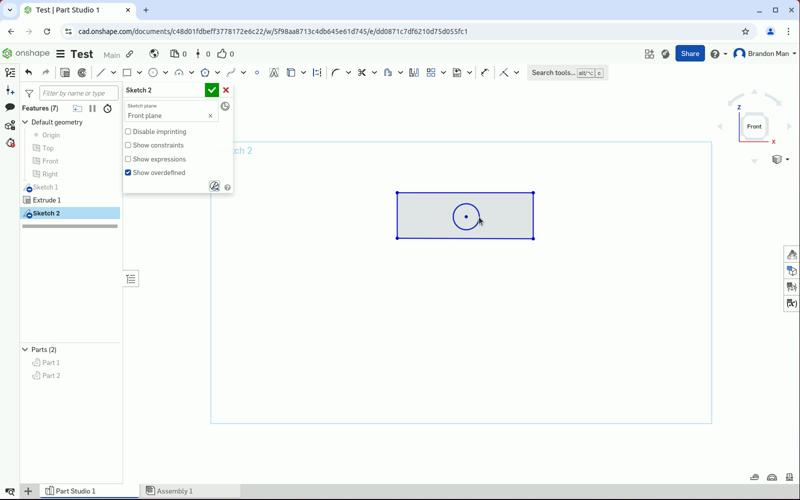
mouse_move(523, 215)
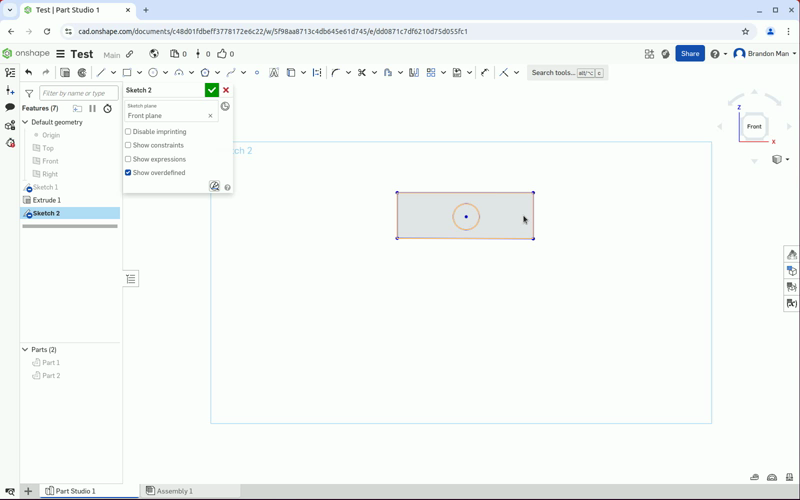
click(523, 215)
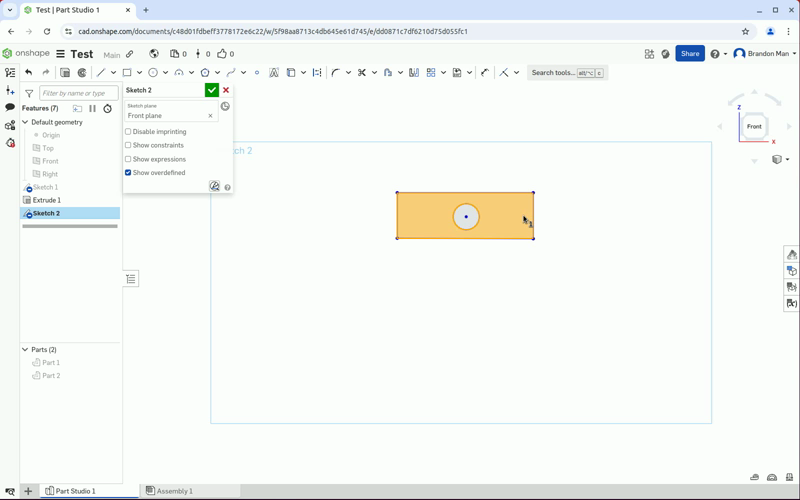
mouse_move(73, 352)
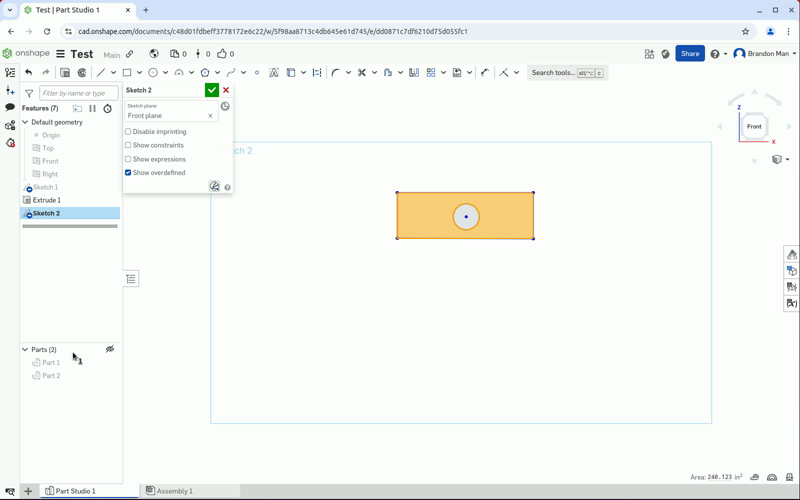
key(shift+y)
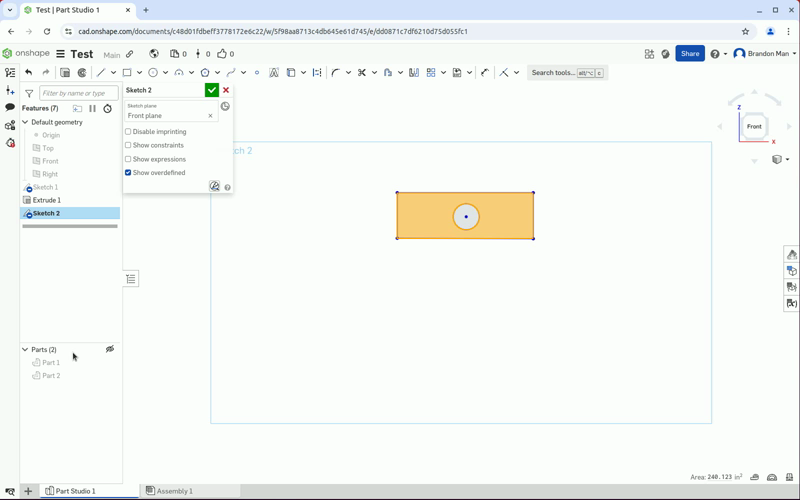
key(shift+e)
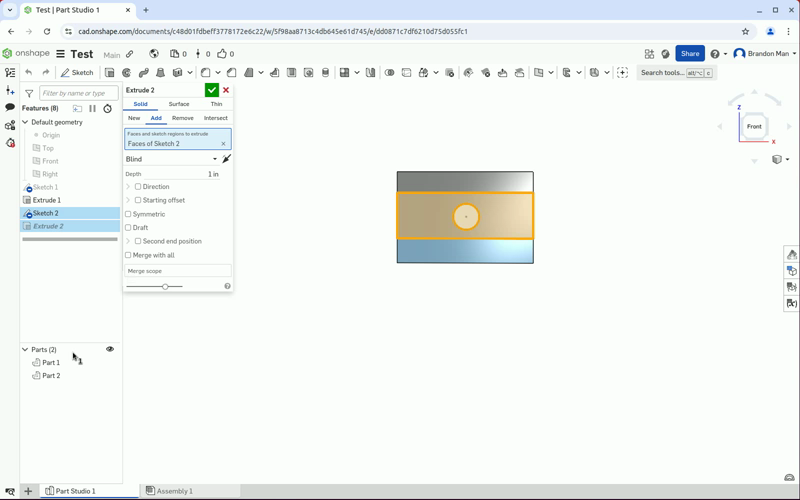
mouse_move(143, 106)
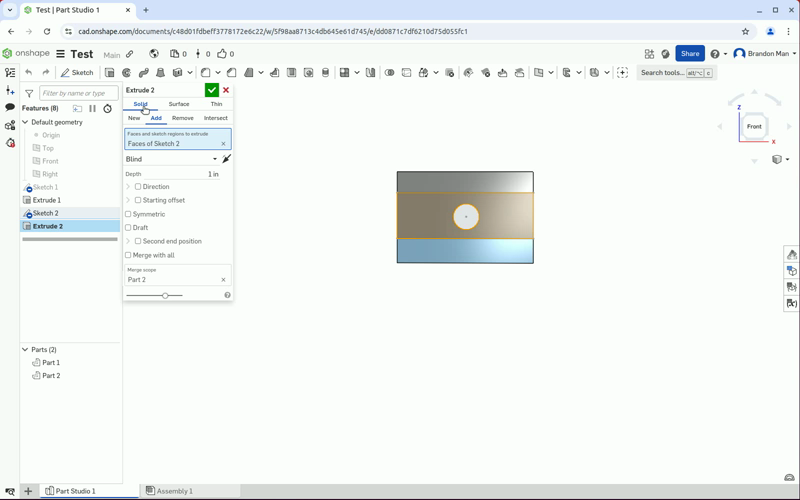
click(143, 106)
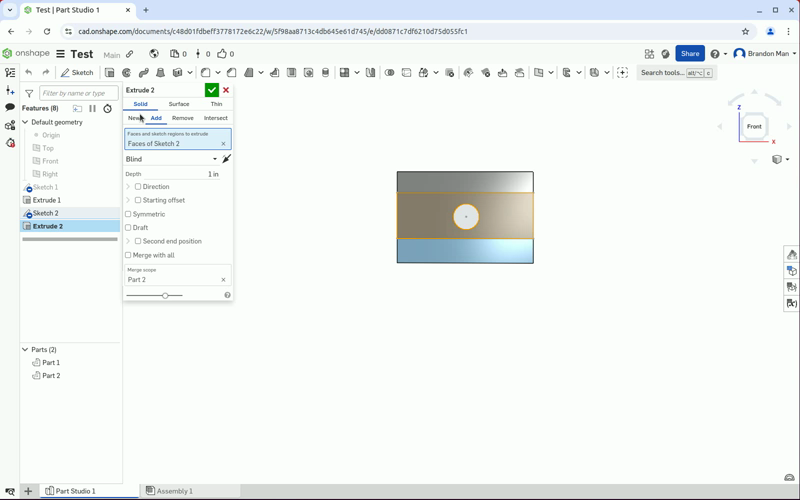
mouse_move(137, 120)
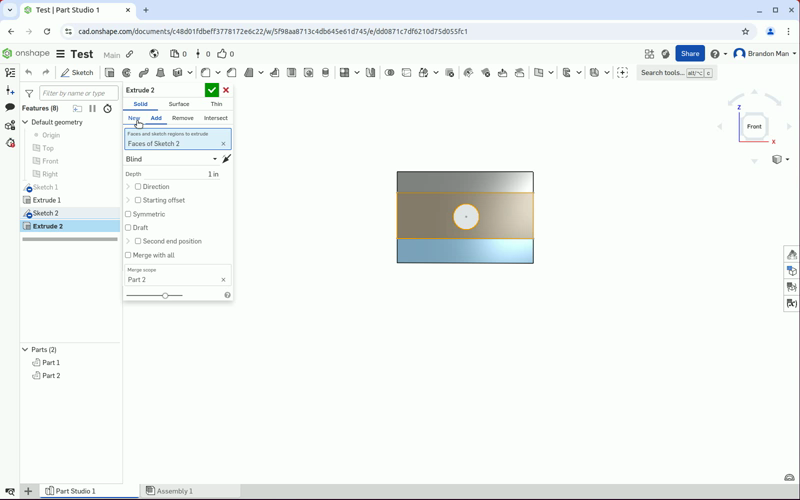
click(137, 120)
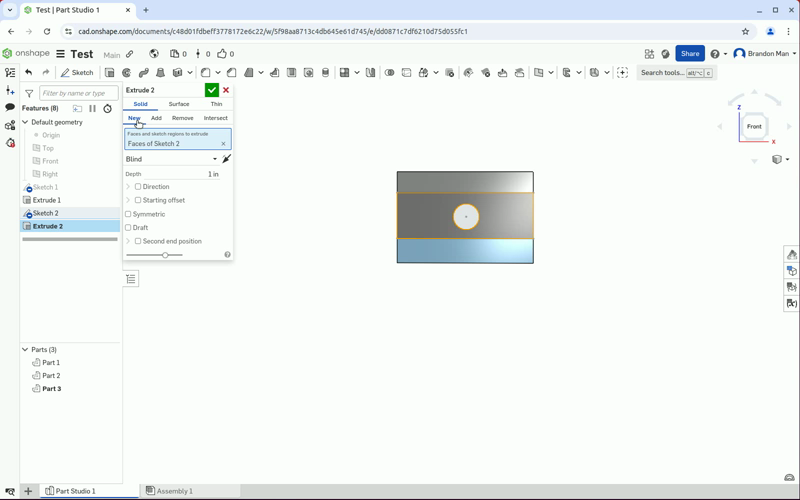
key(tab, 4)
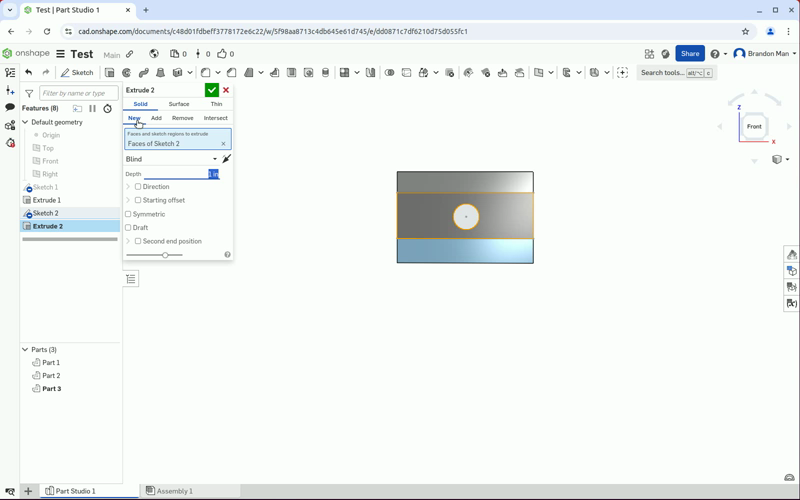
text(5.777)
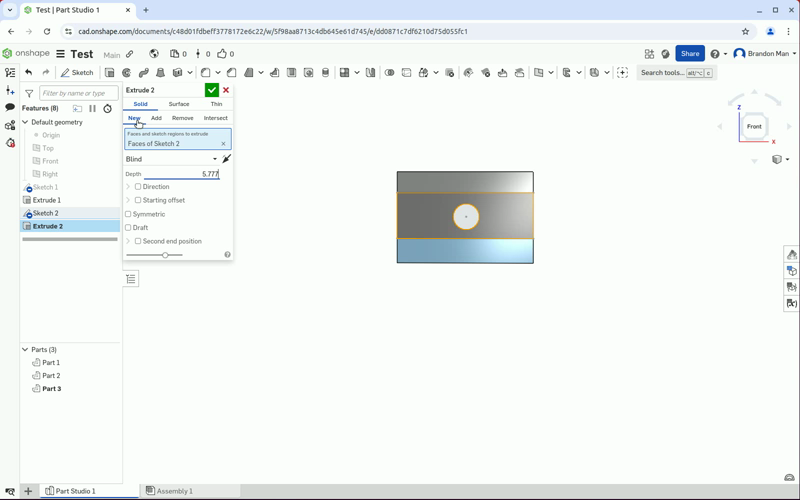
key(enter)
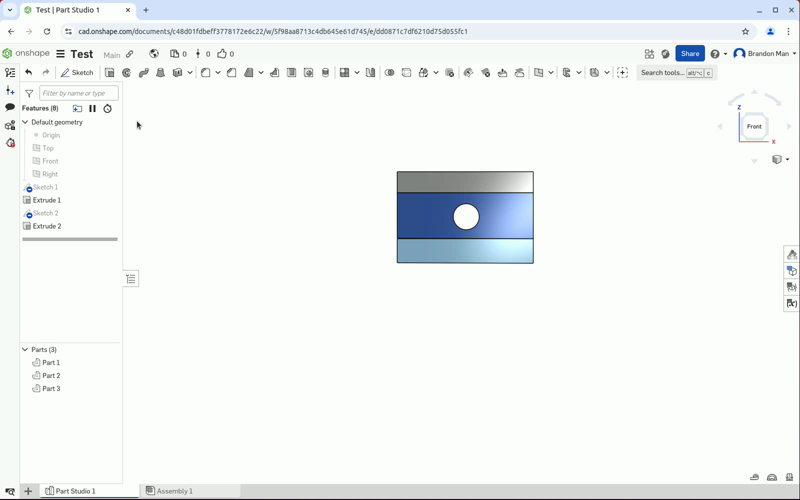
key(shift+h)
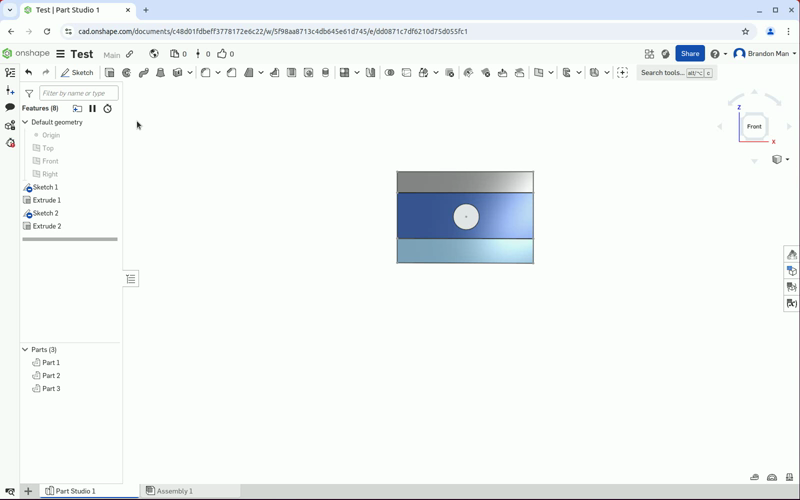
key(shift+h)
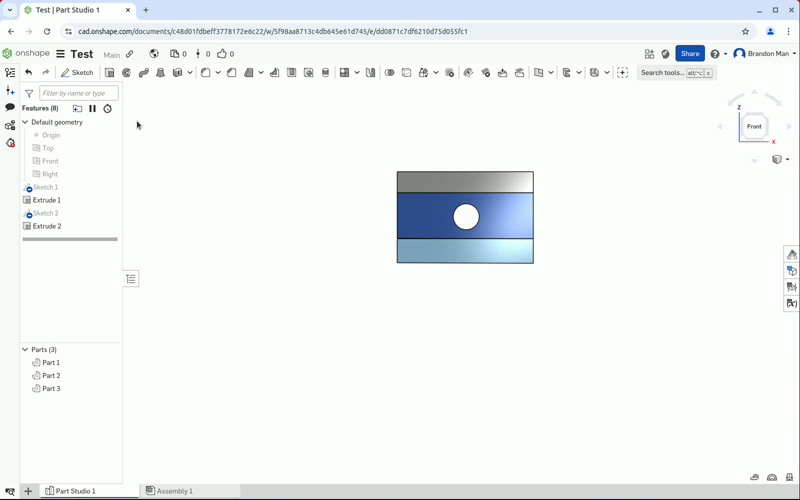
mouse_move(73, 189)
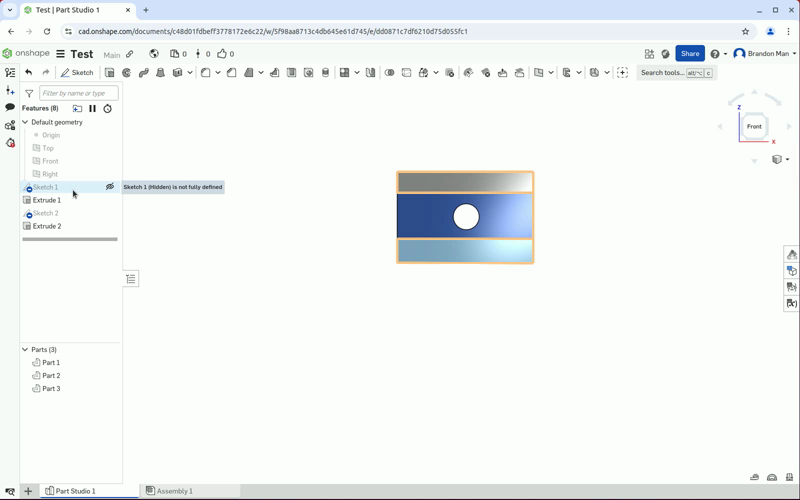
click(73, 189)
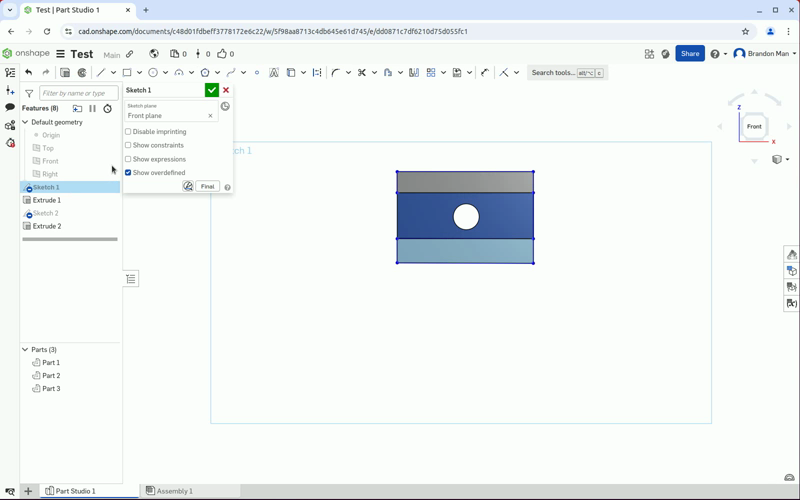
mouse_move(229, 92)
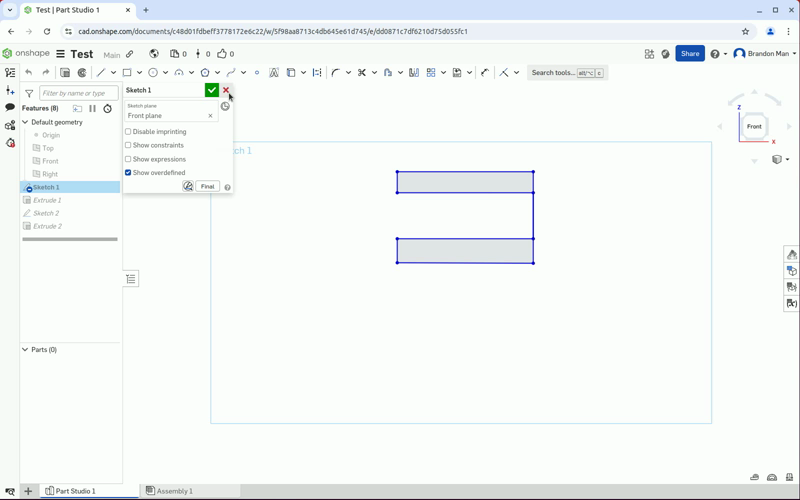
click(229, 92)
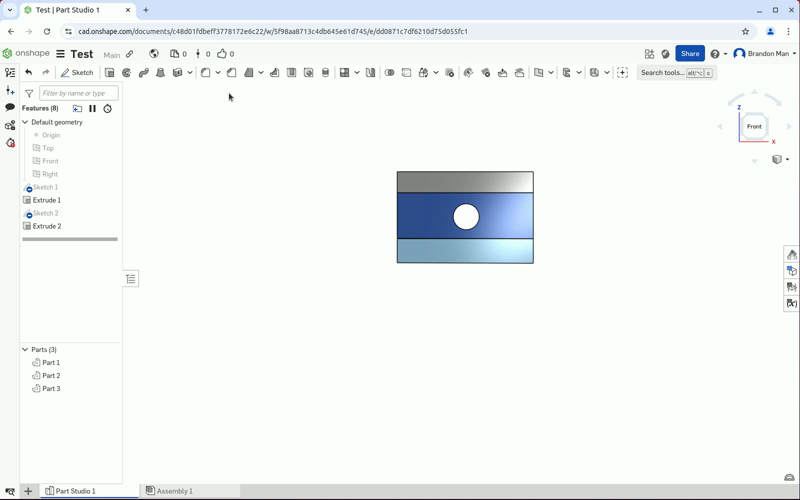
mouse_move(541, 75)
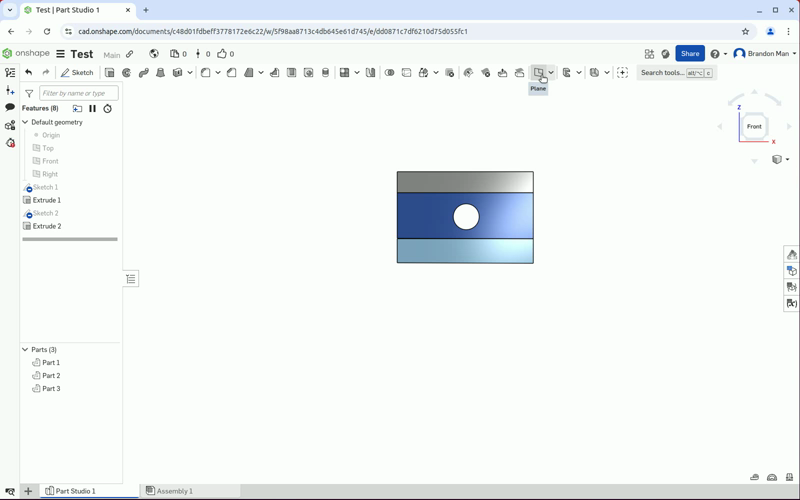
click(541, 75)
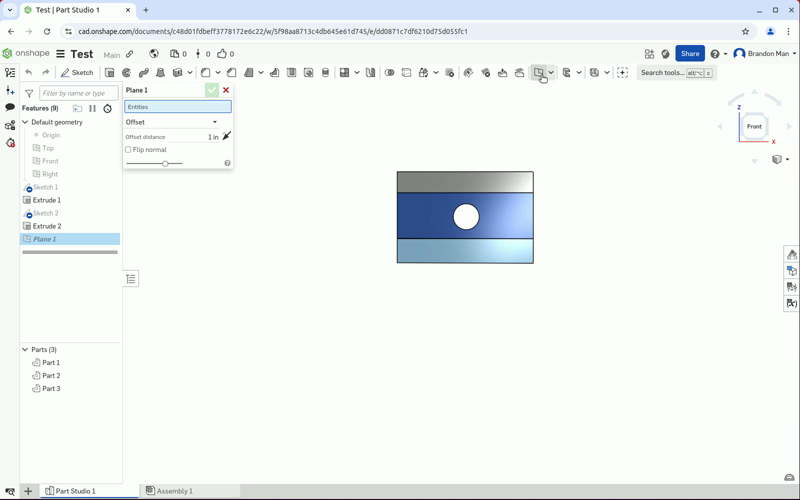
mouse_move(73, 163)
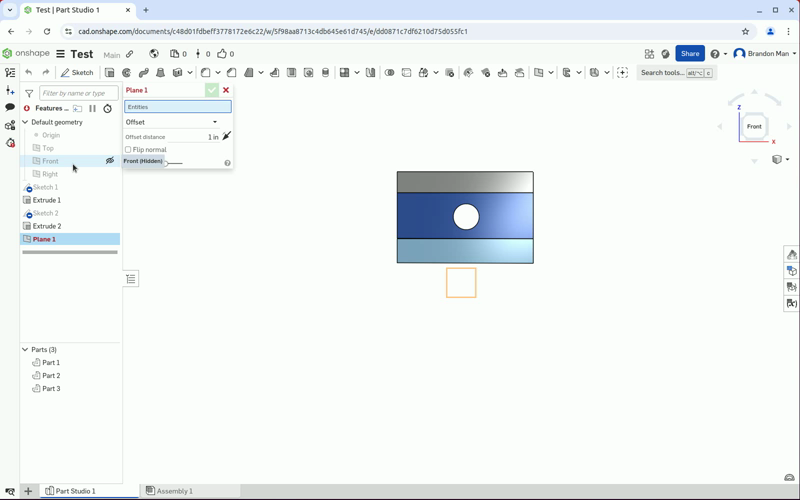
click(73, 163)
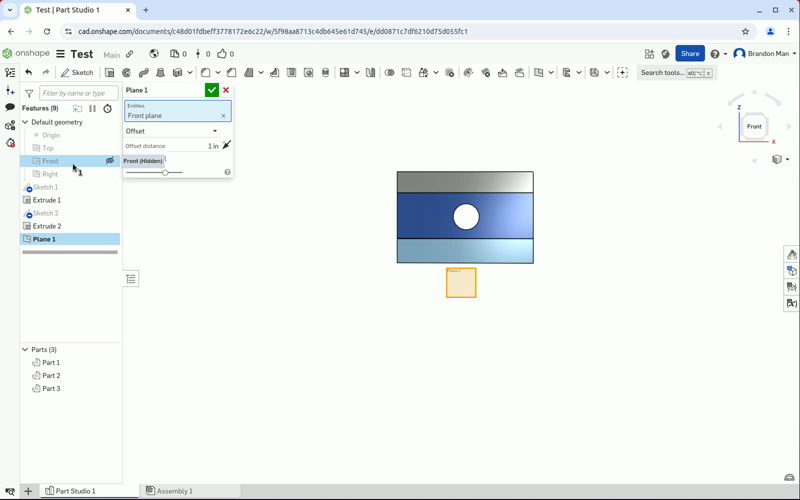
key(tab, 2)
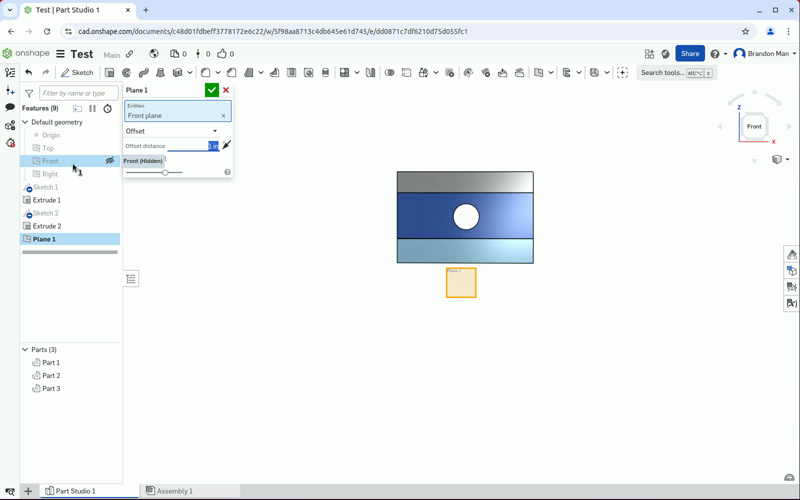
text(5.792)
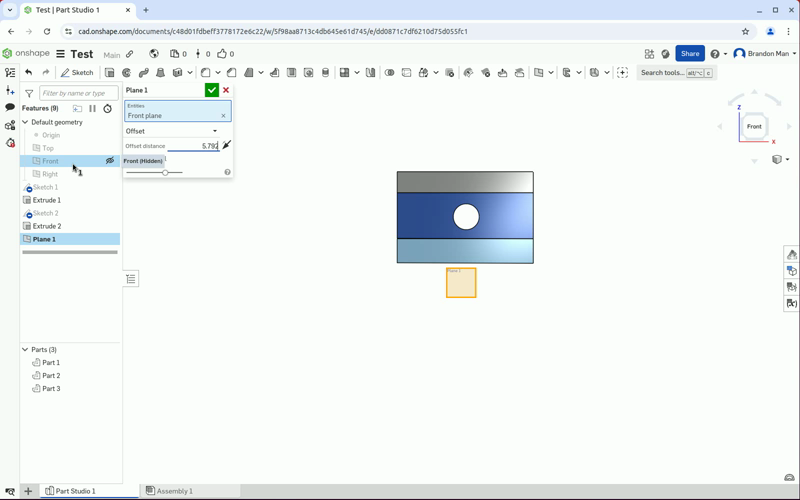
key(enter, 2)
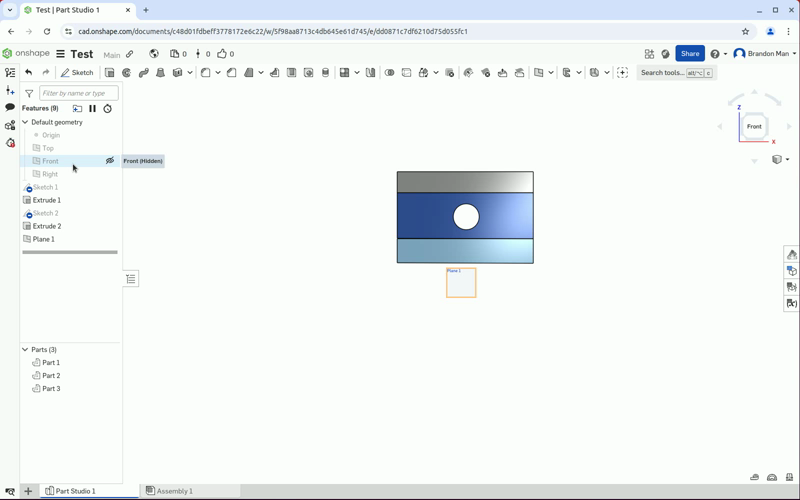
key(shift+s)
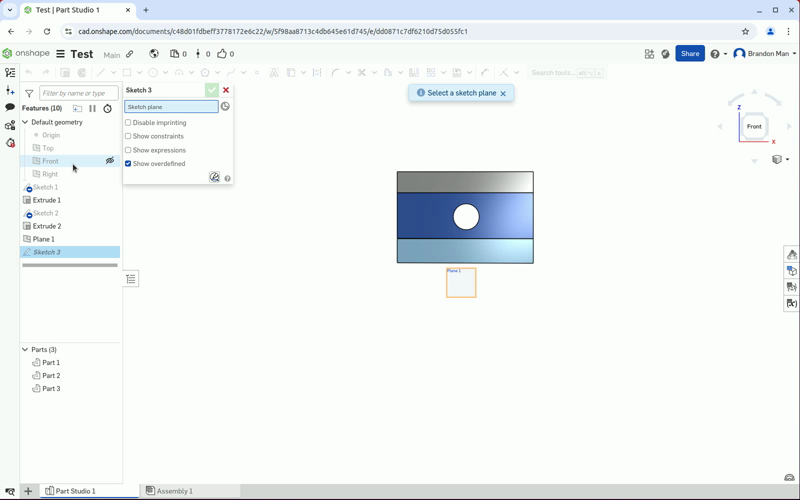
mouse_move(73, 241)
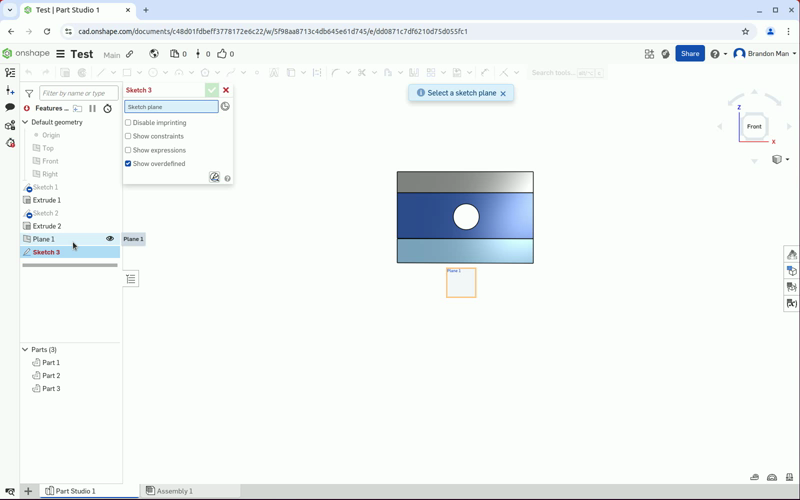
click(73, 241)
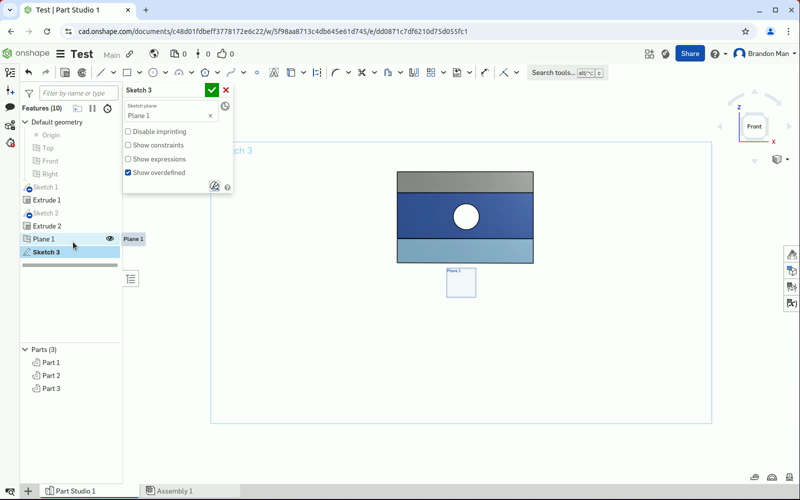
mouse_move(73, 352)
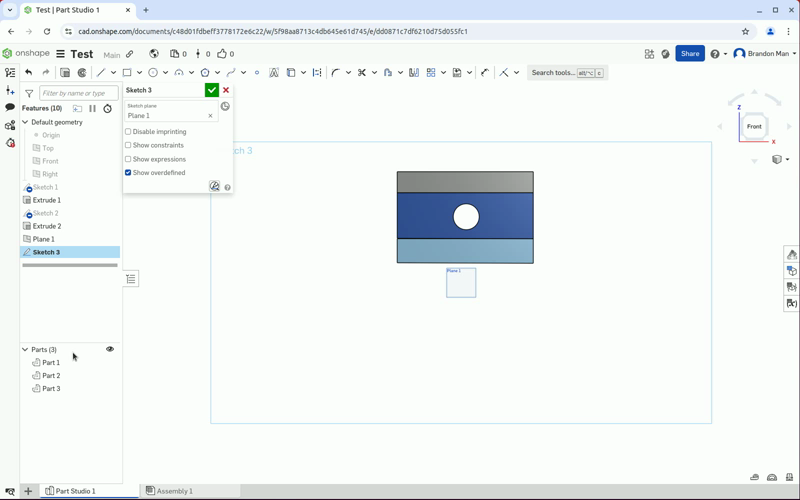
key(y)
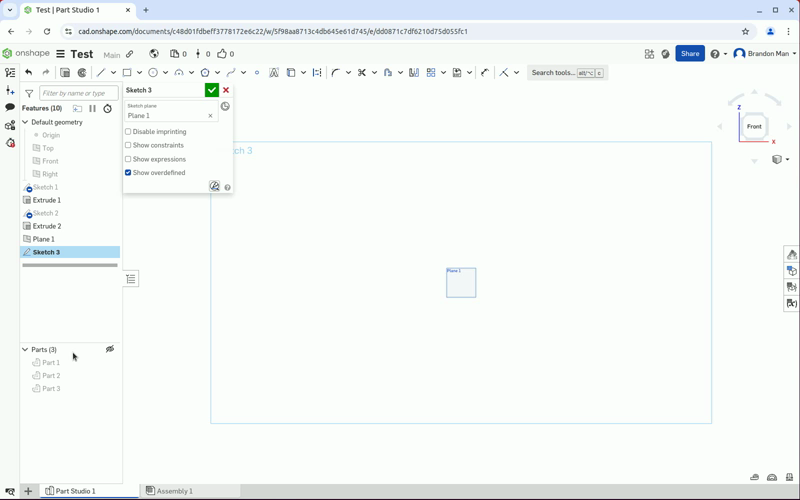
key(l)
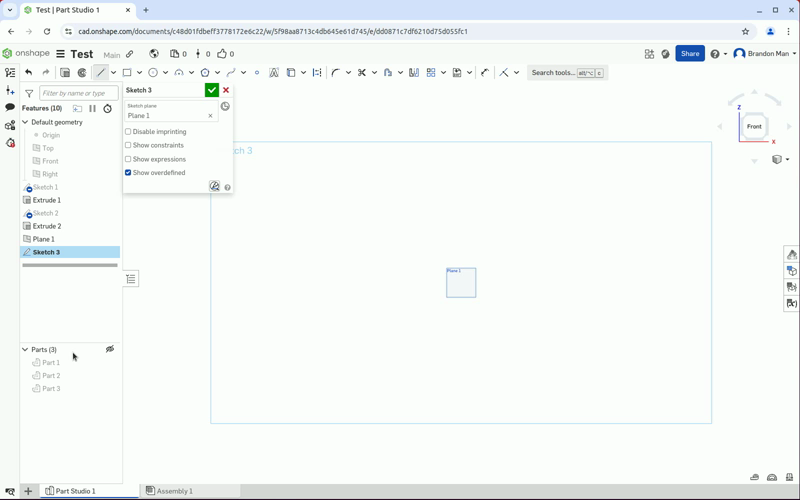
key_down(shift)
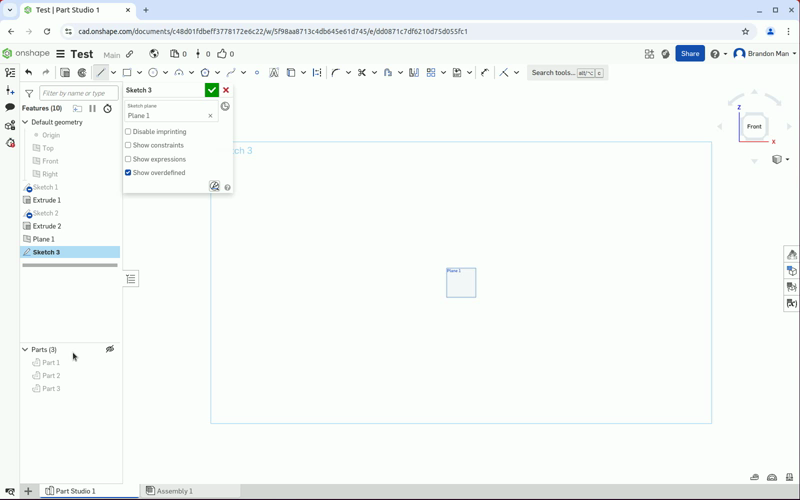
mouse_move(397, 240)
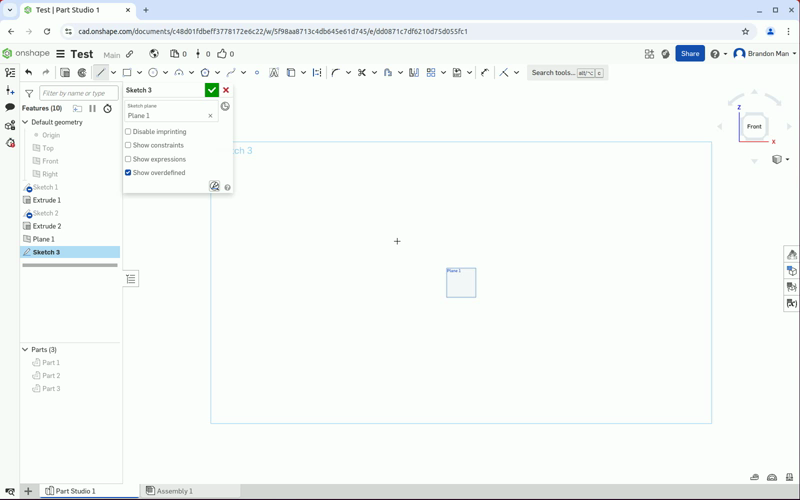
click(397, 240)
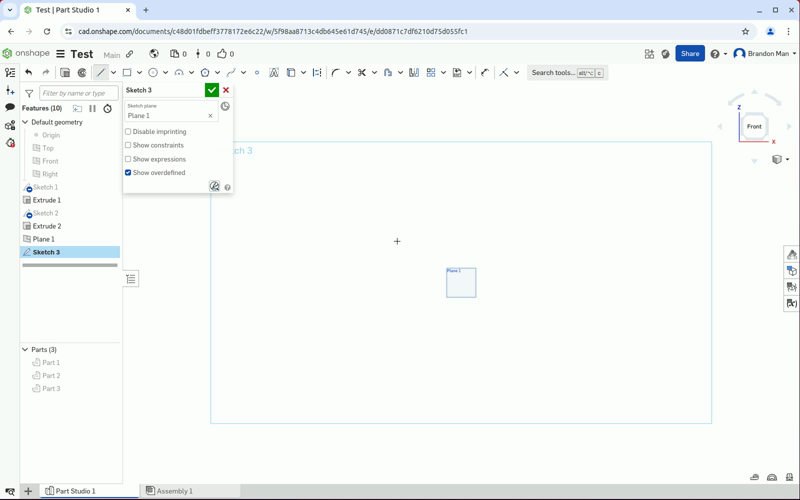
key_up(shift)
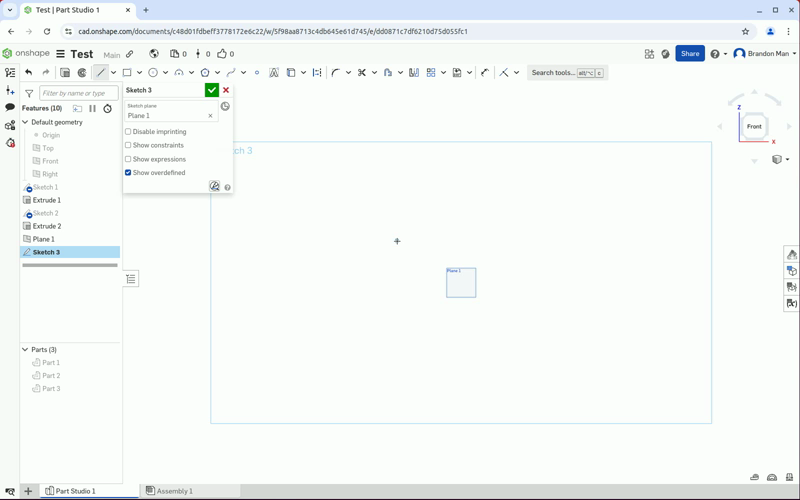
key_down(shift)
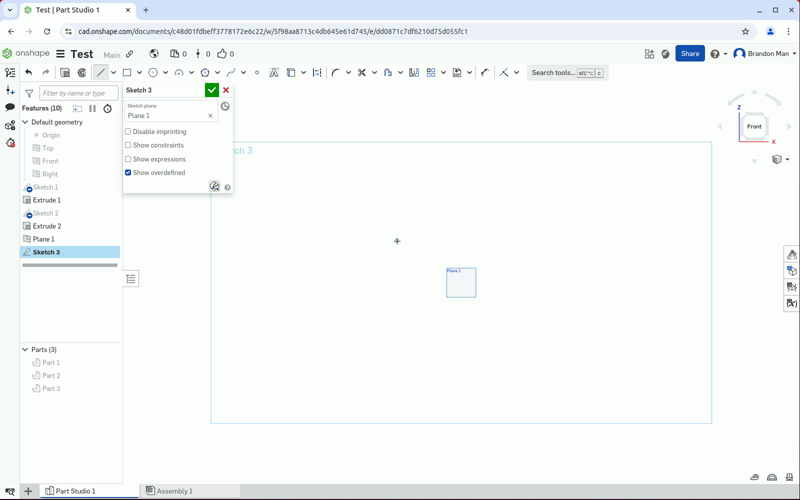
mouse_move(533, 240)
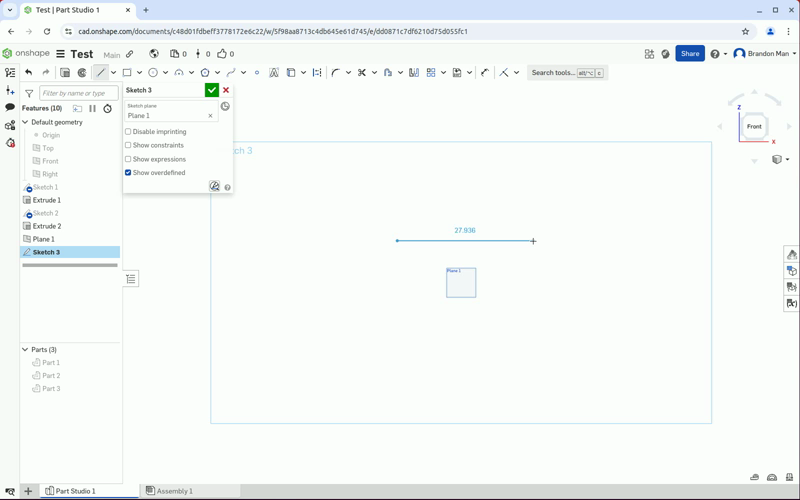
click(533, 240)
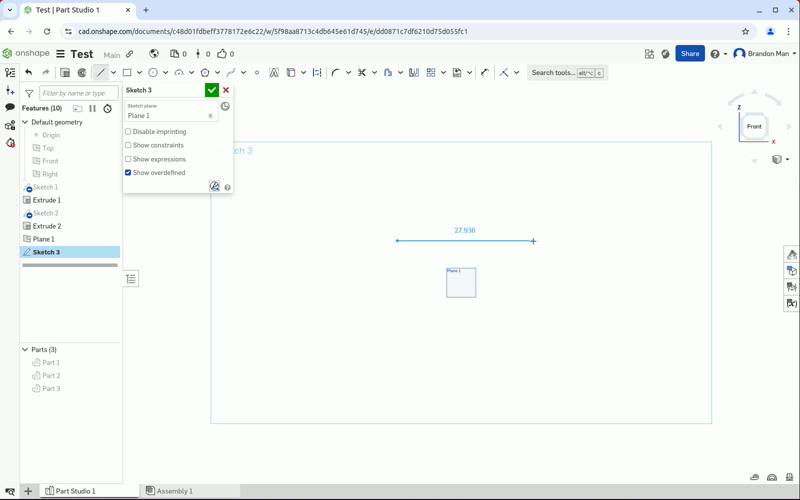
key_up(shift)
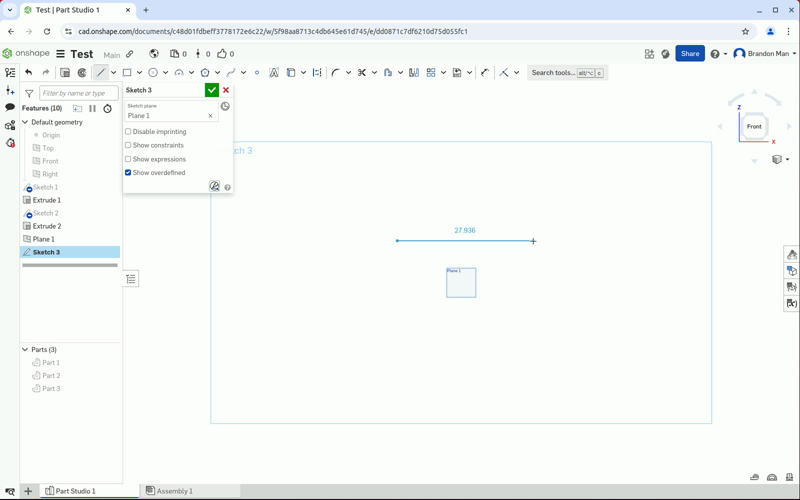
key_down(shift)
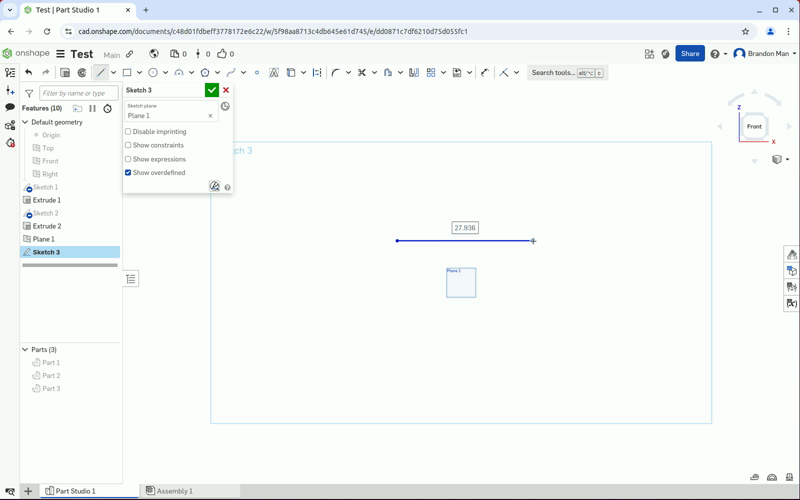
mouse_move(563, 240)
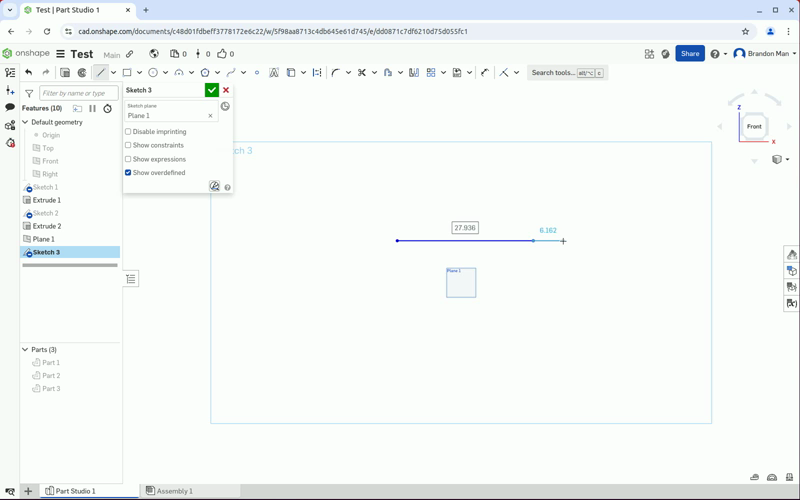
mouse_move(533, 193)
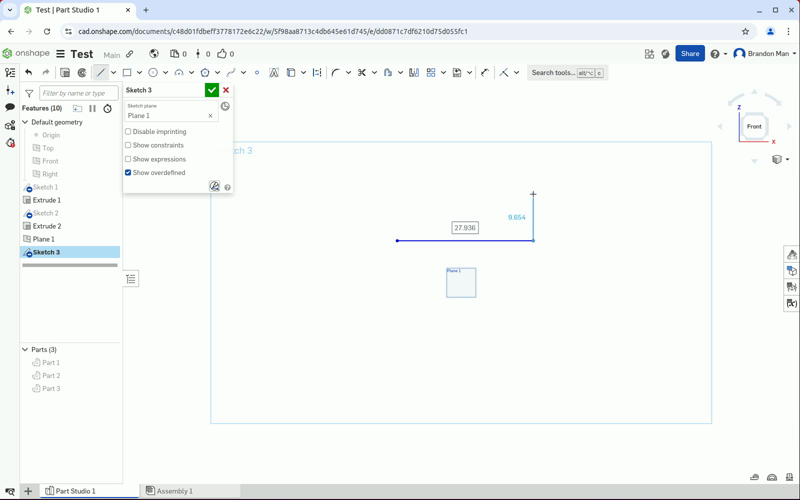
click(533, 193)
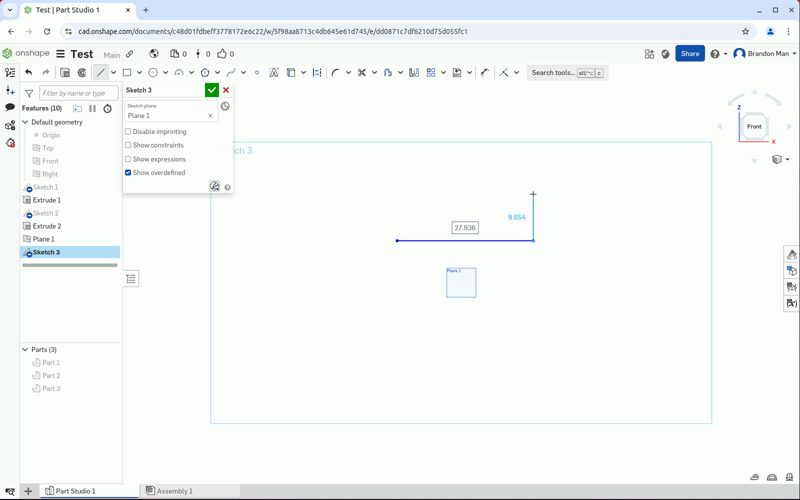
key_up(shift)
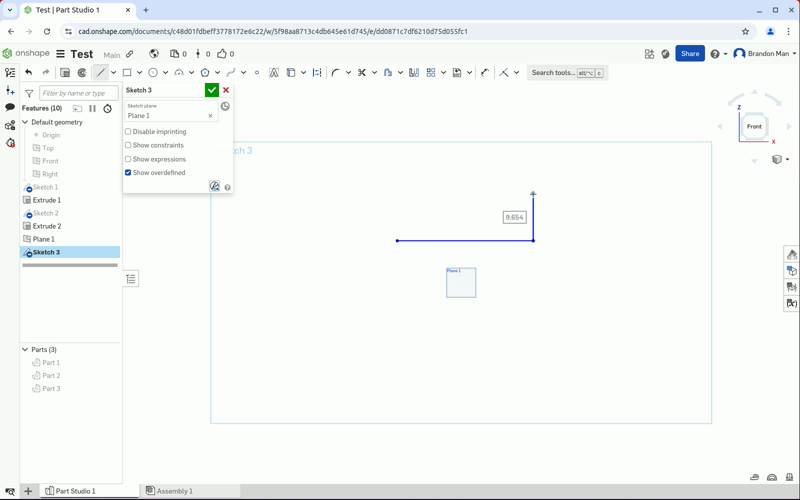
key_down(shift)
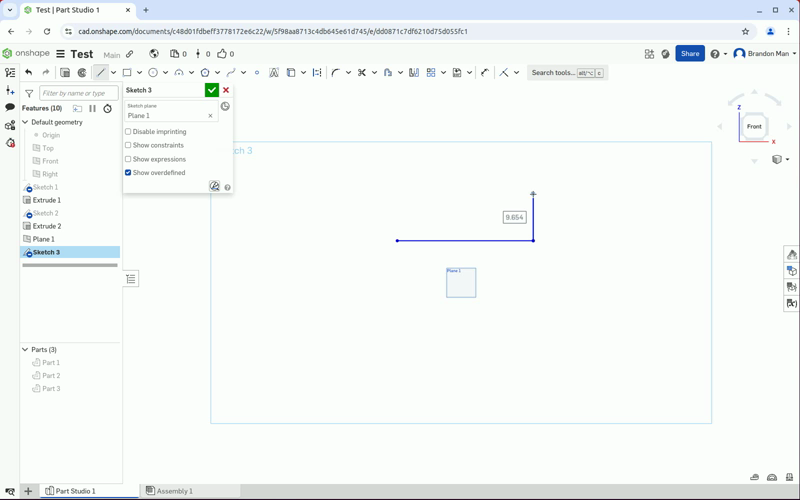
mouse_move(397, 193)
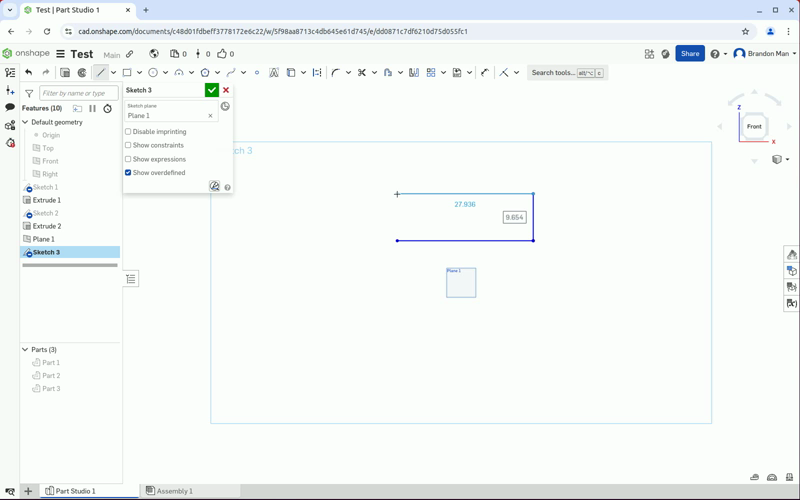
click(397, 193)
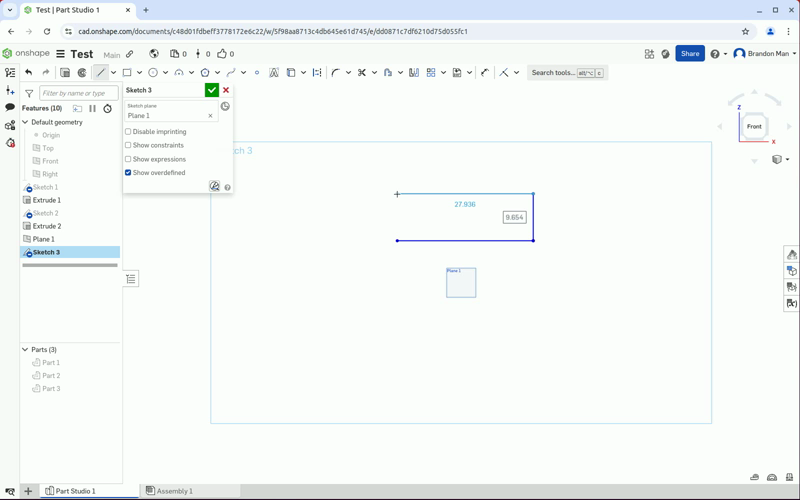
key_up(shift)
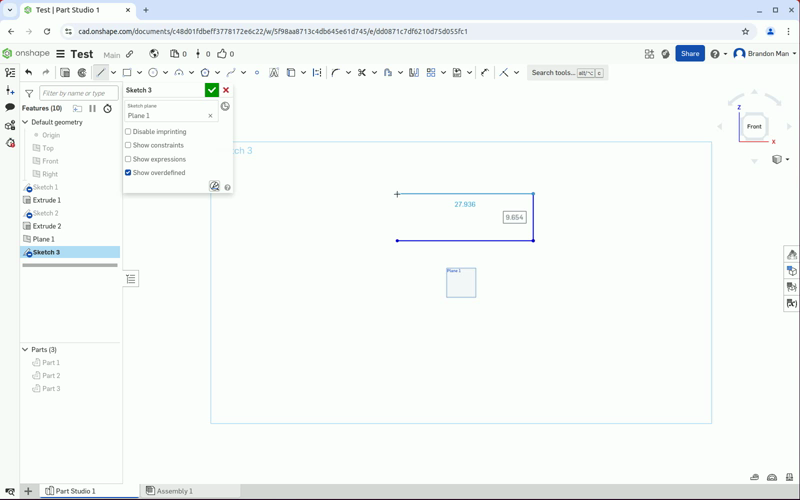
mouse_move(427, 193)
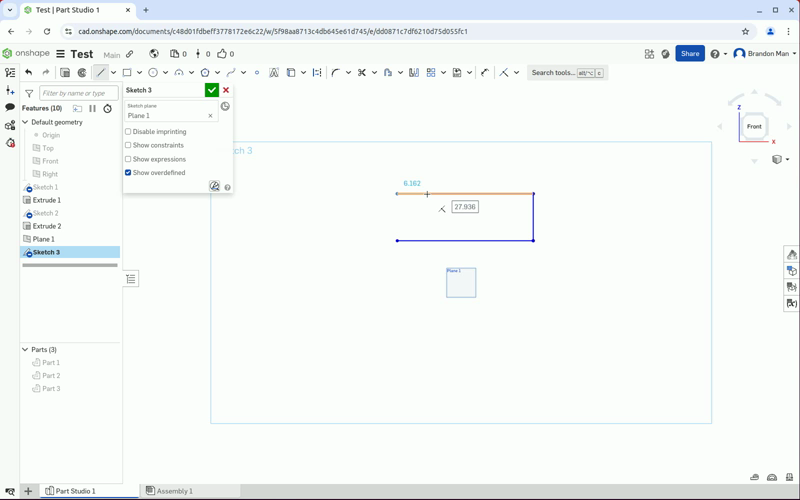
key_down(shift)
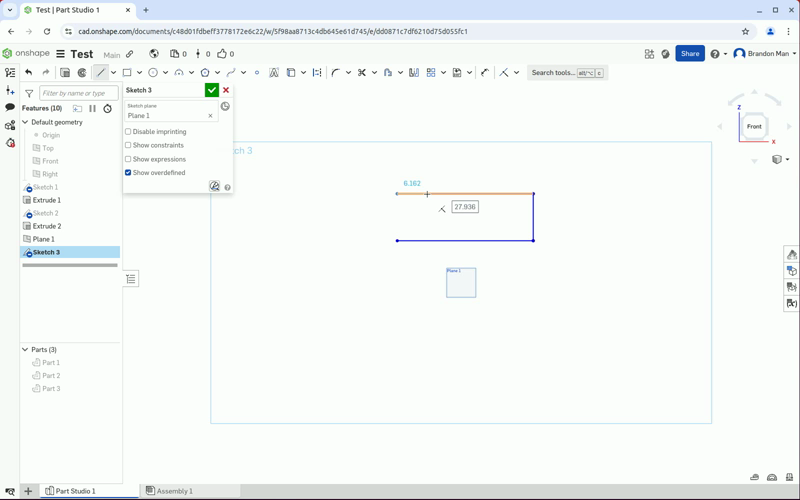
mouse_move(397, 240)
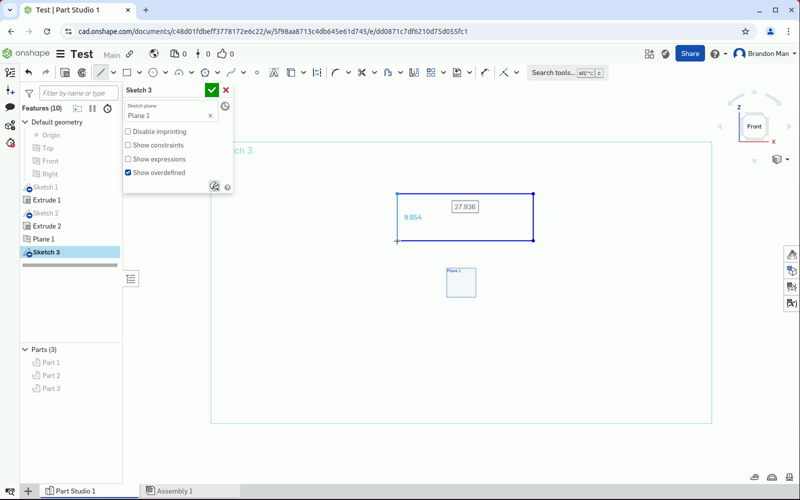
key_up(shift)
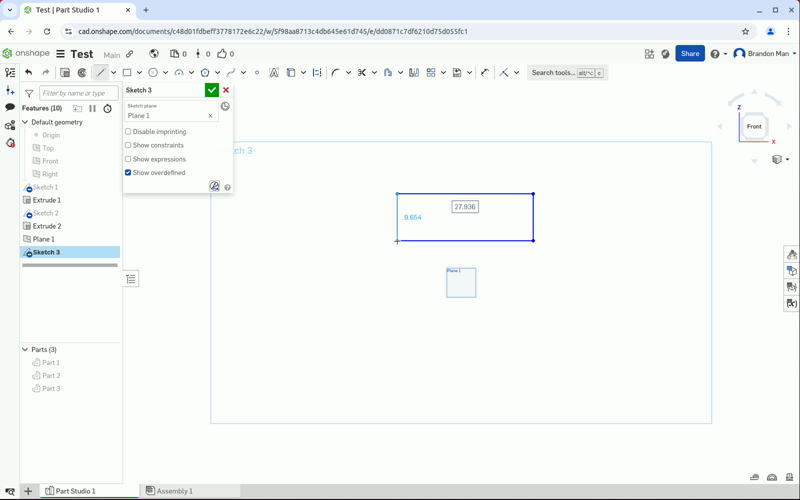
click(397, 240)
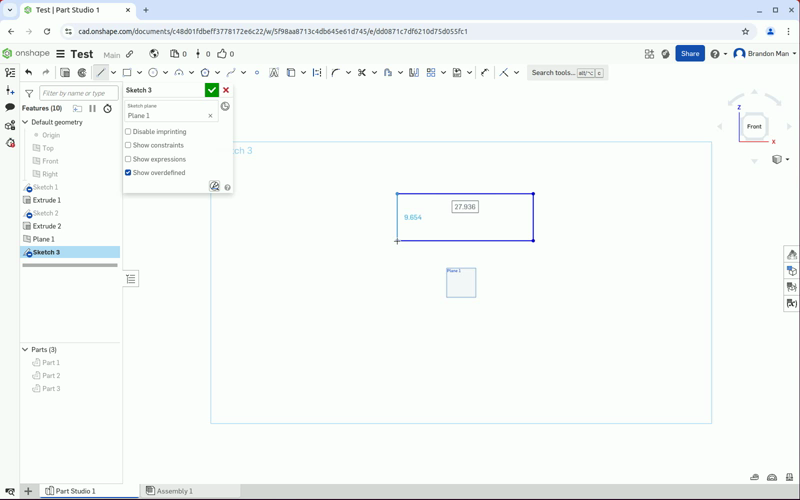
key(esc)
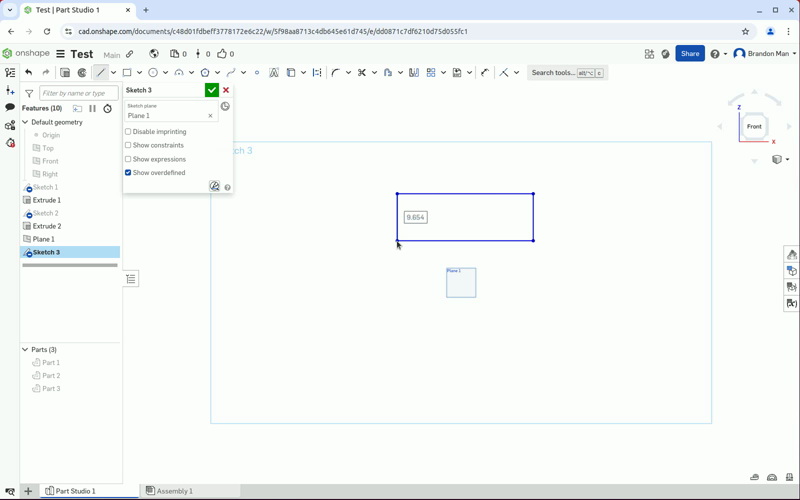
key(c)
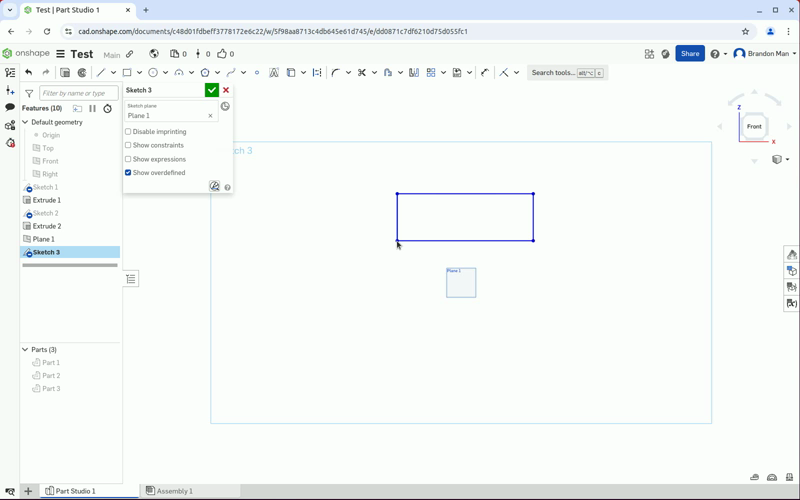
key_down(shift)
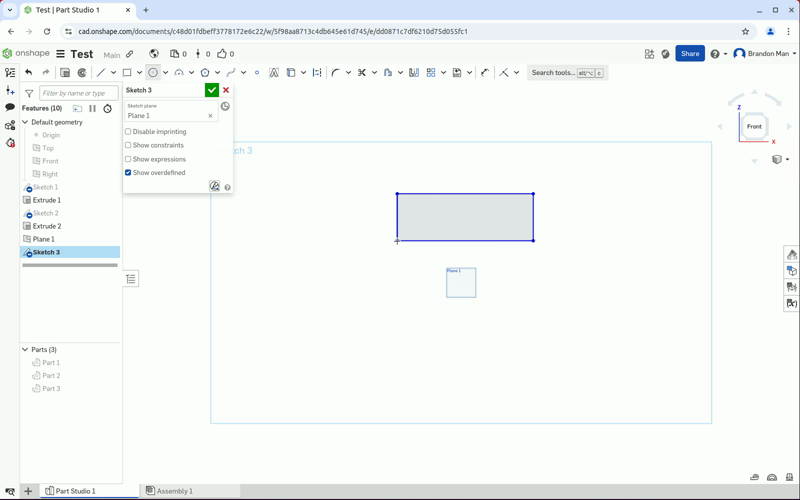
mouse_move(466, 217)
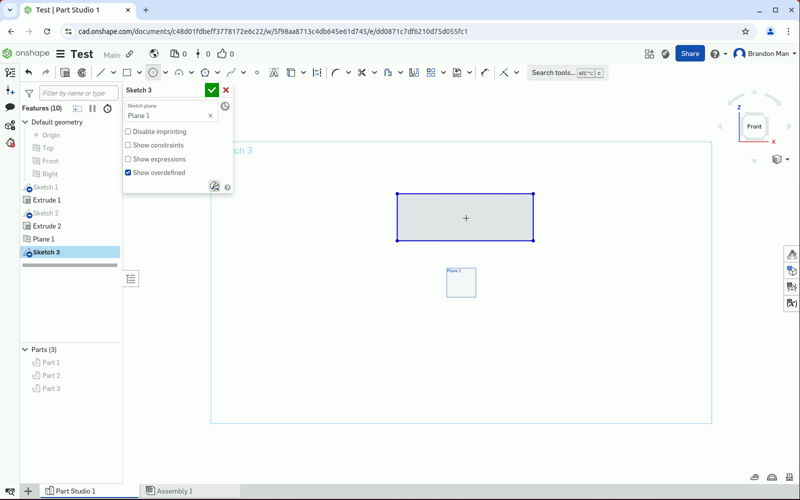
click(466, 217)
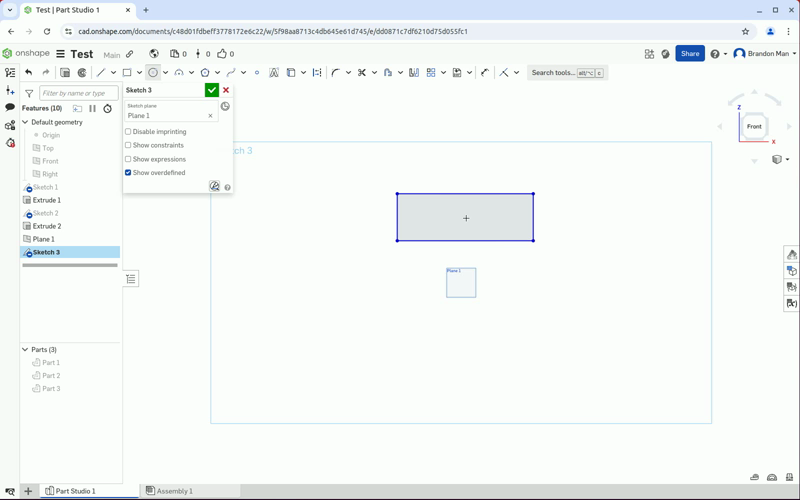
key_up(shift)
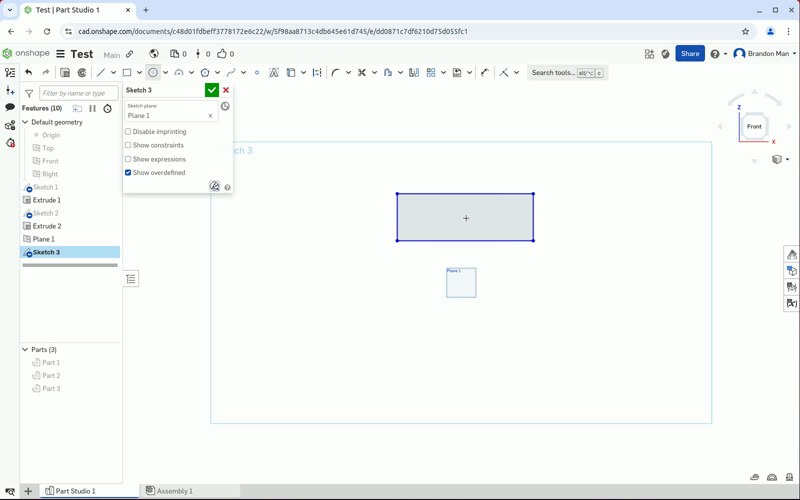
mouse_move(479, 217)
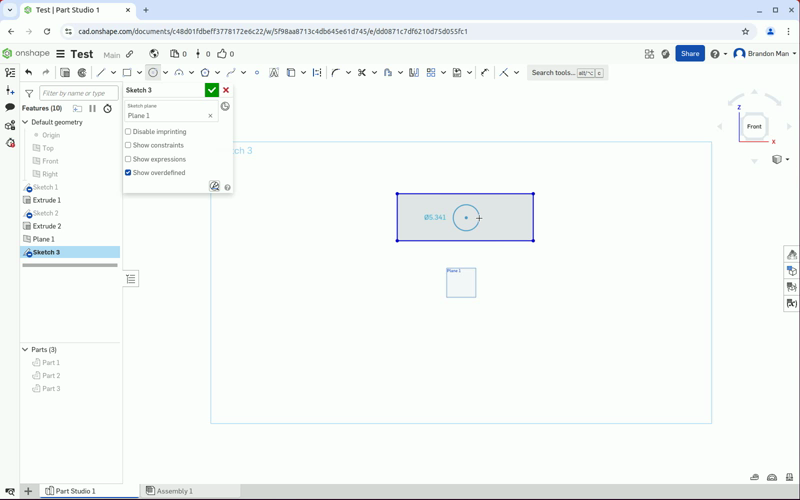
click(479, 217)
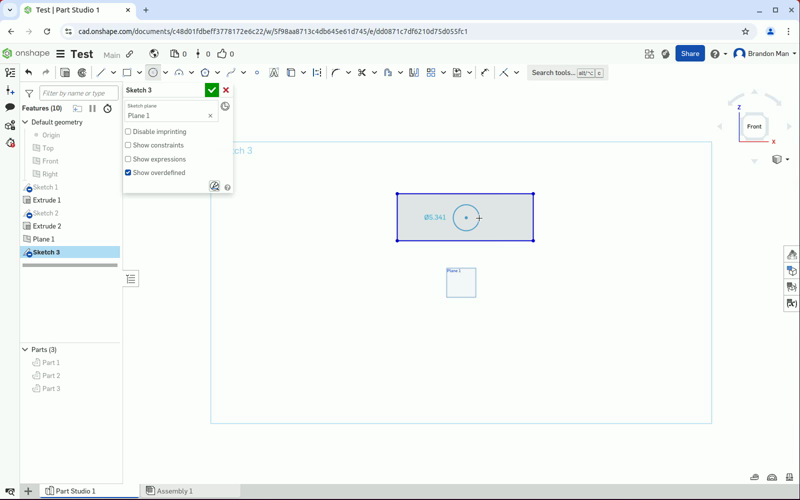
key(esc)
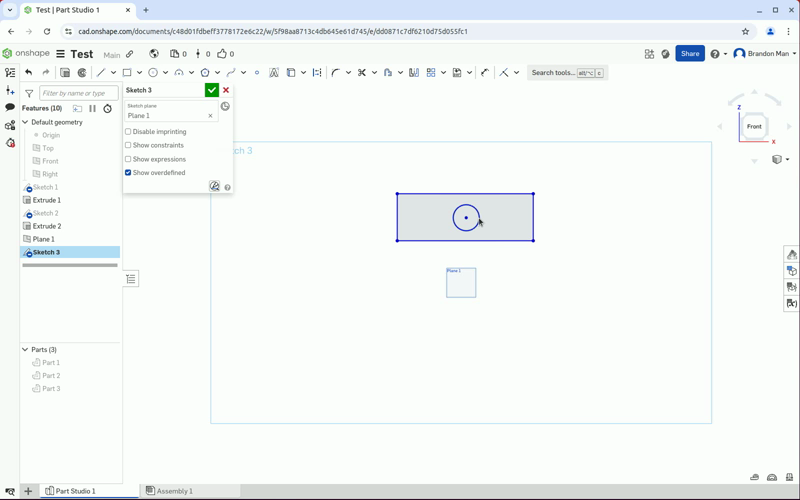
mouse_move(402, 231)
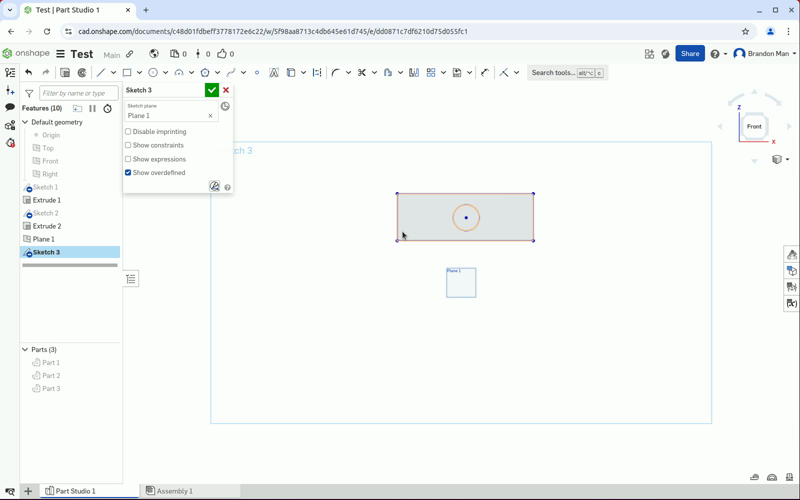
click(402, 231)
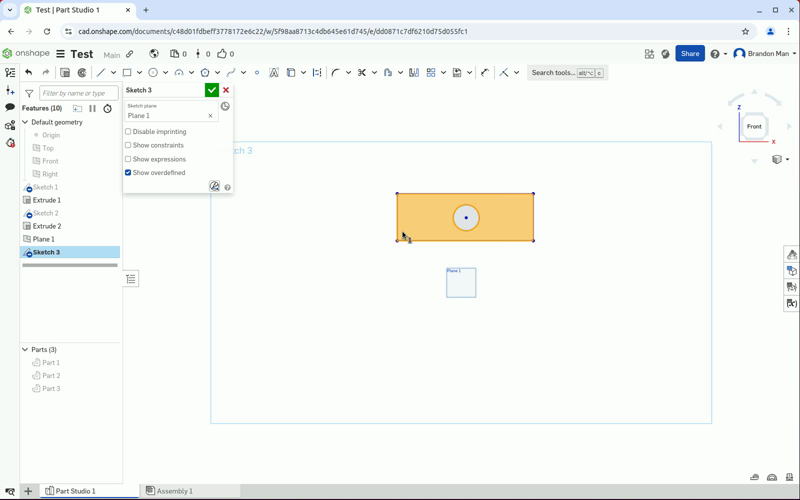
mouse_move(73, 352)
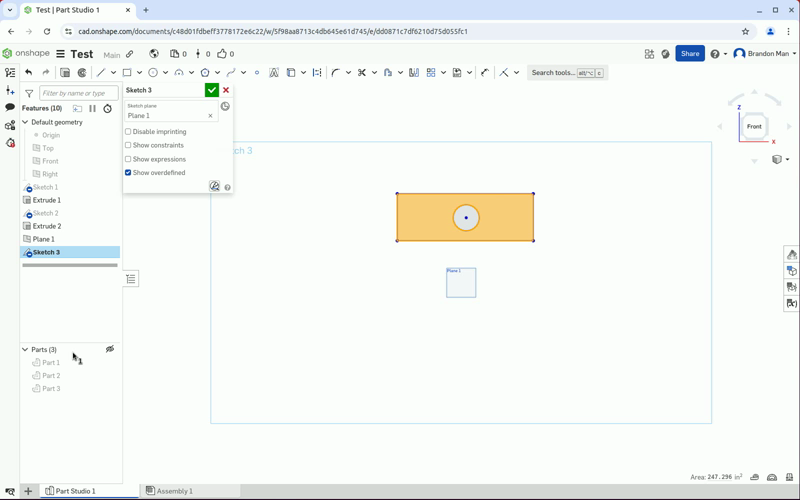
key(shift+y)
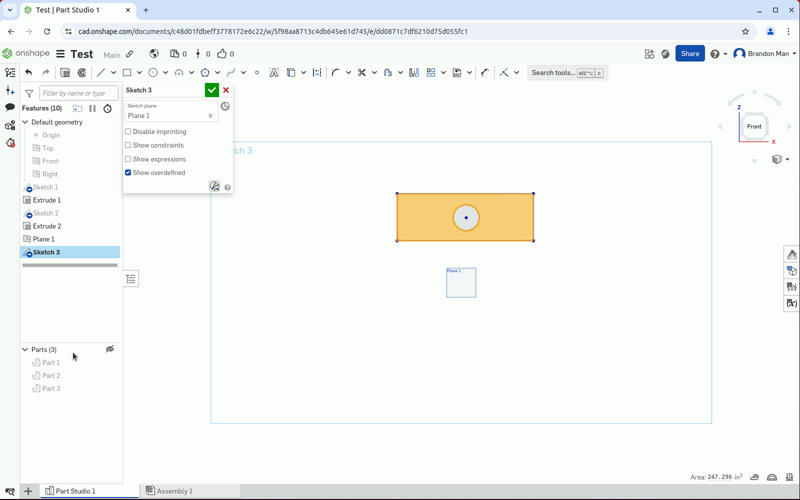
key(shift+e)
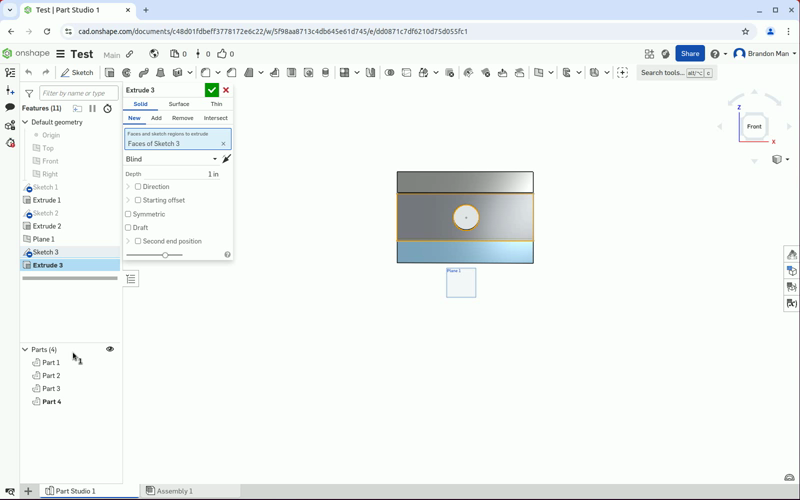
mouse_move(143, 106)
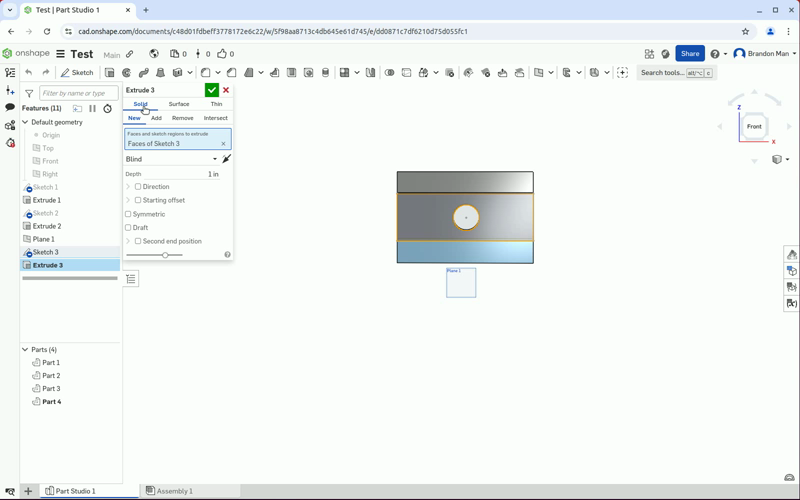
click(143, 106)
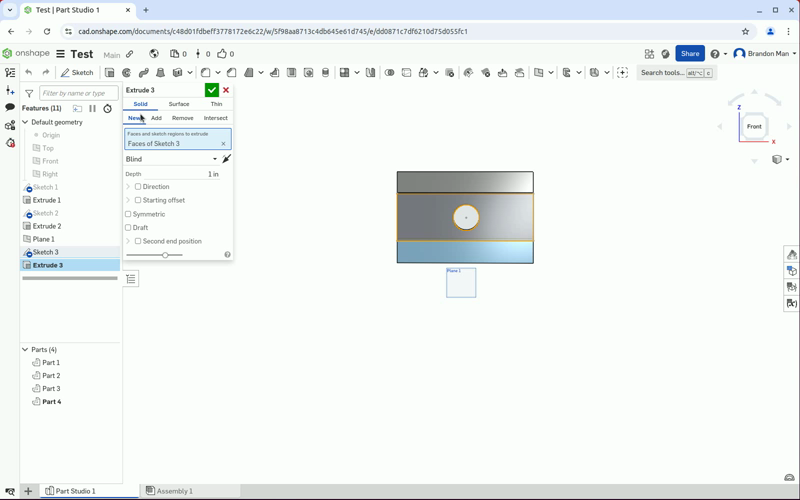
mouse_move(137, 120)
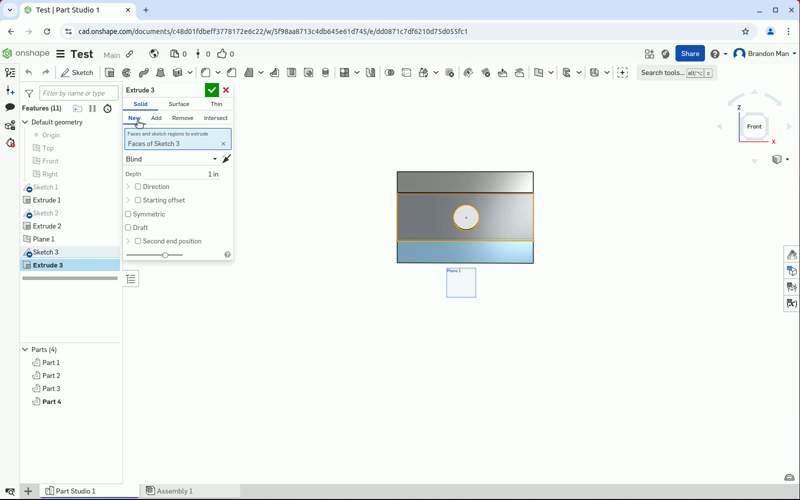
click(137, 120)
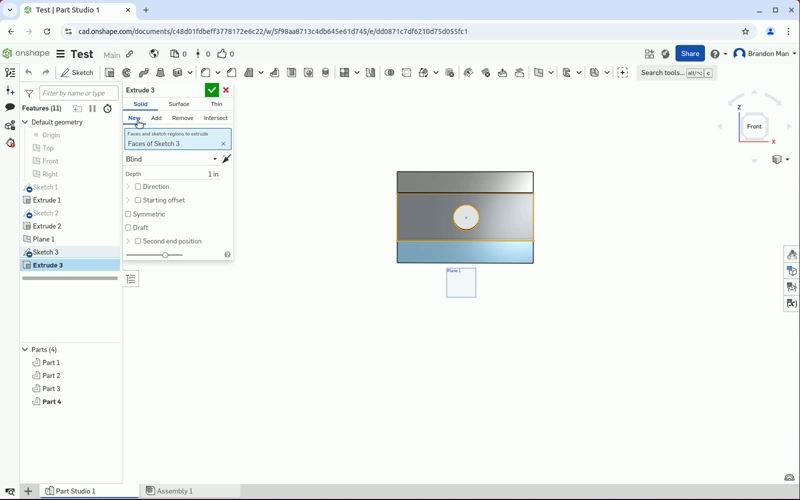
key(tab, 4)
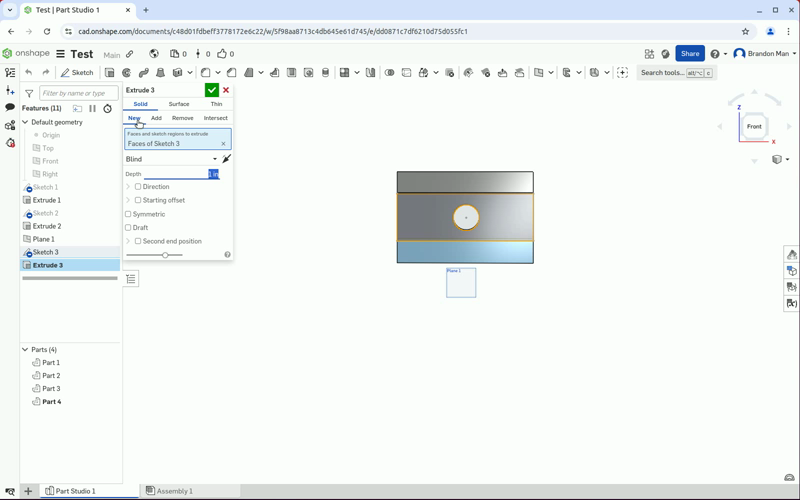
text(2.889)
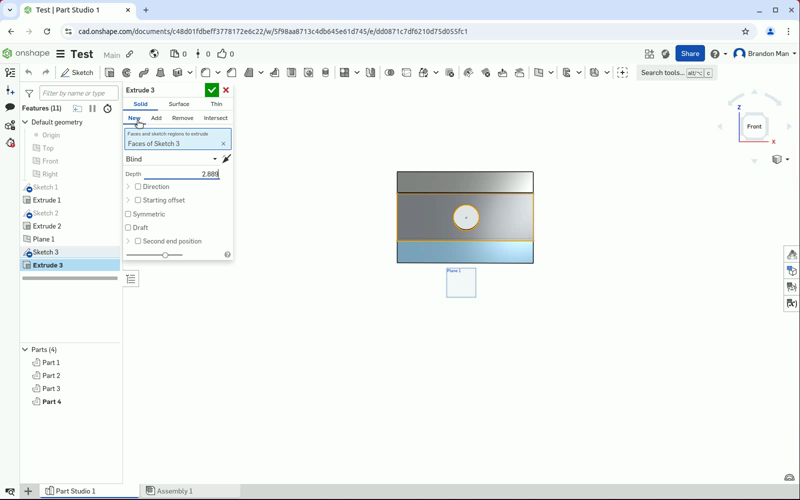
key(enter)
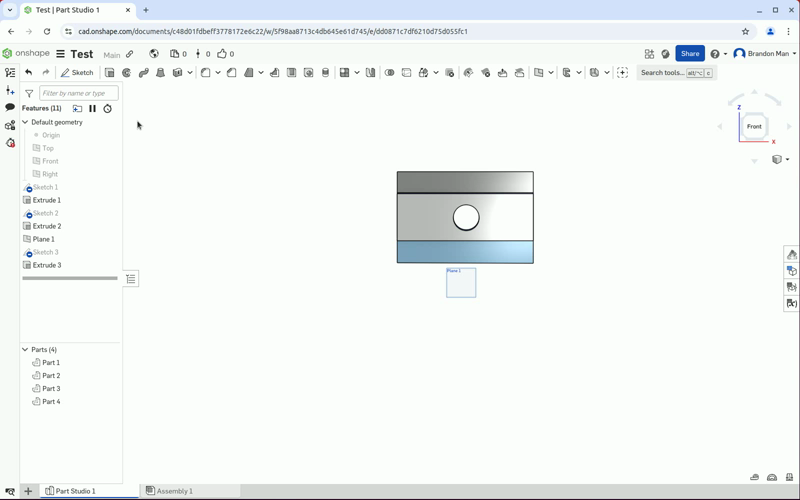
key(shift+h)
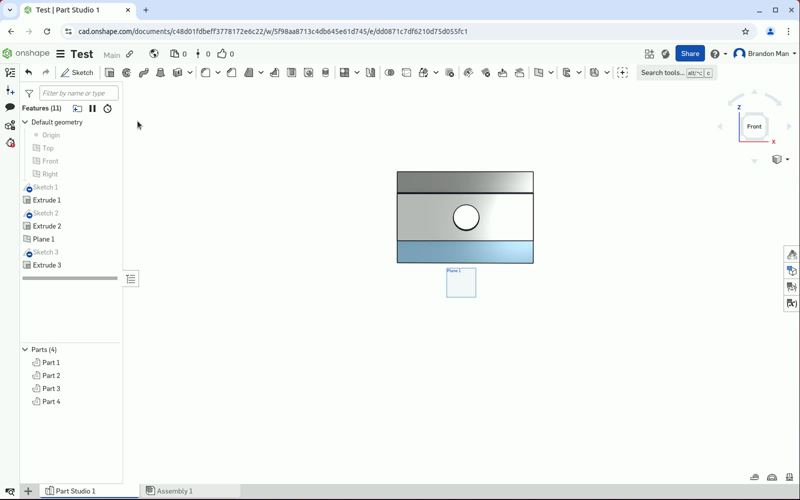
key(shift+h)
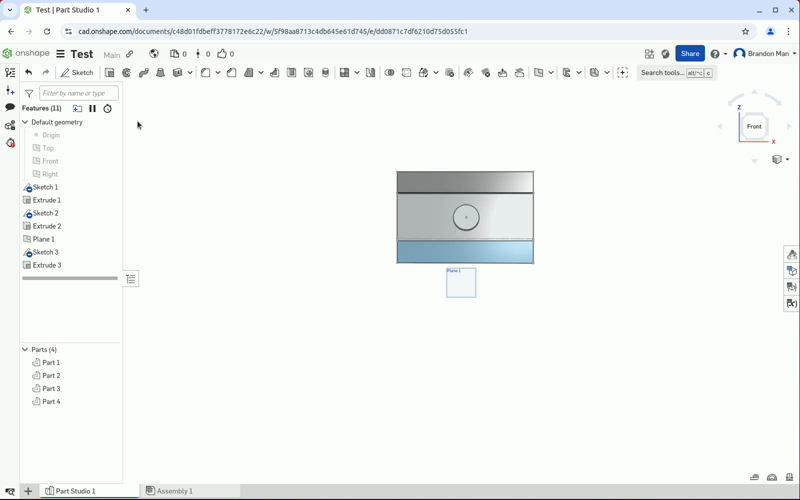
key(shift+7)
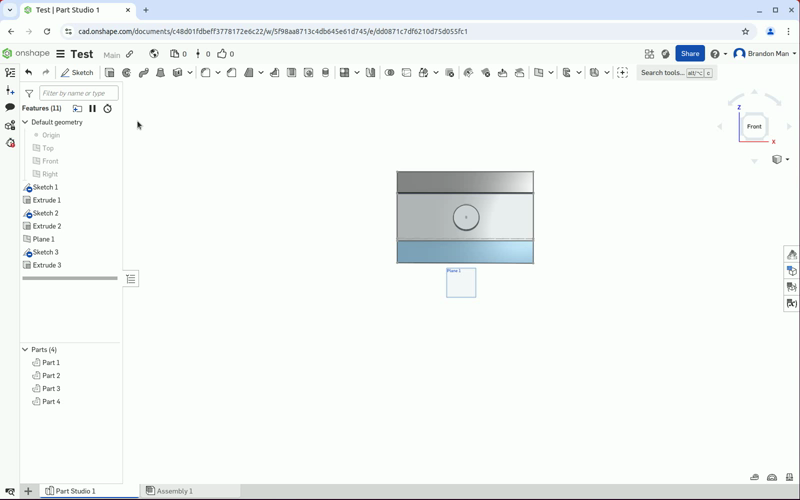
key(left, 2)
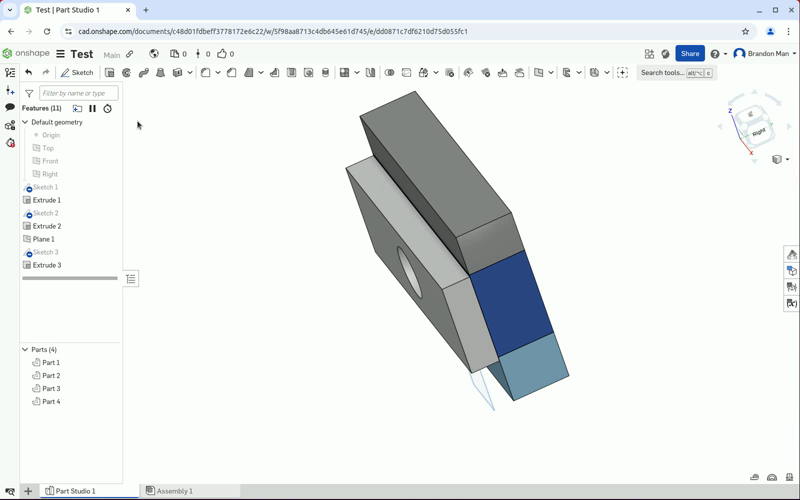
key(down, 2)
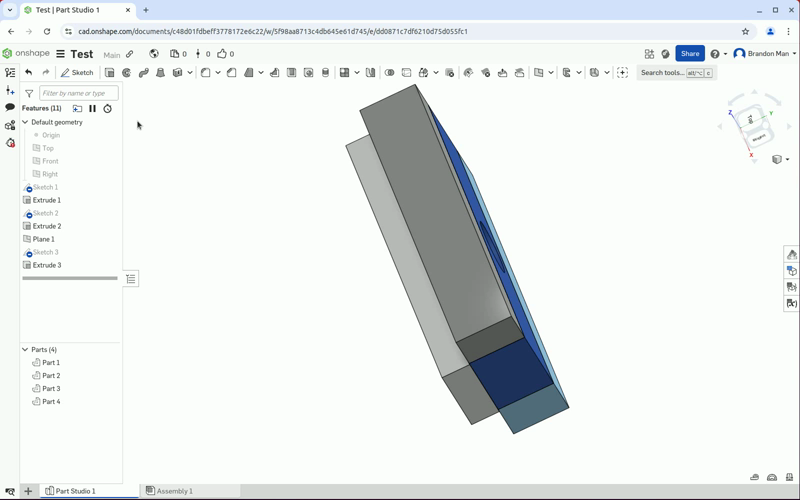
key(up, 2)
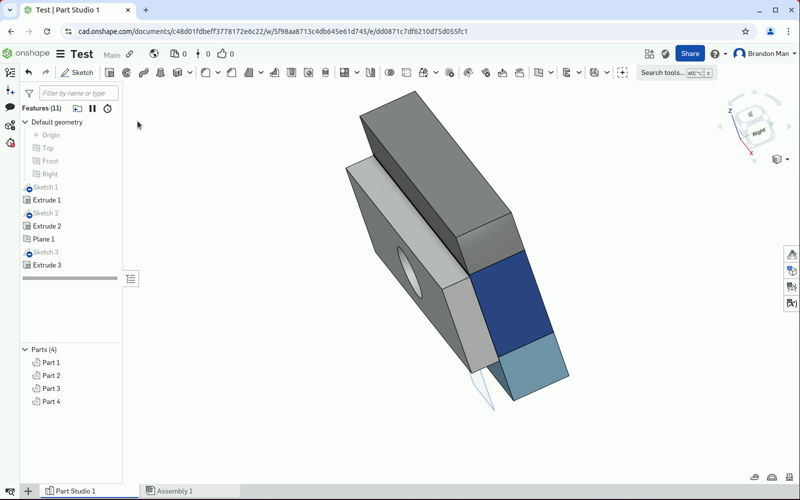
key(right, 2)
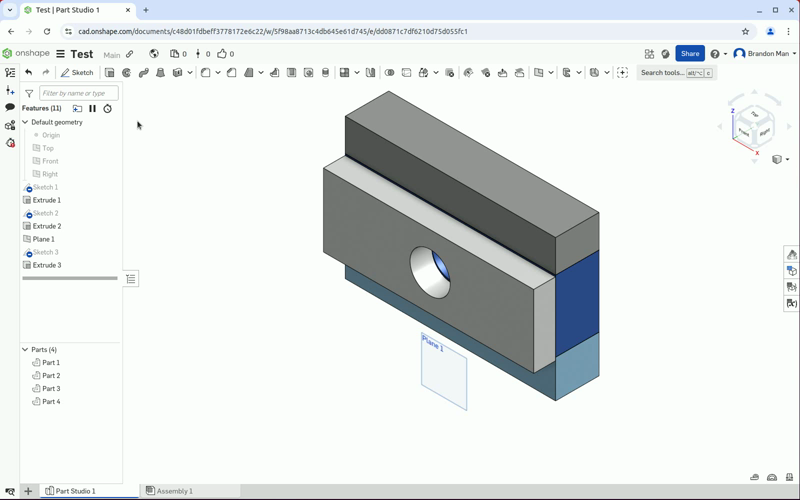
mouse_move(73, 189)
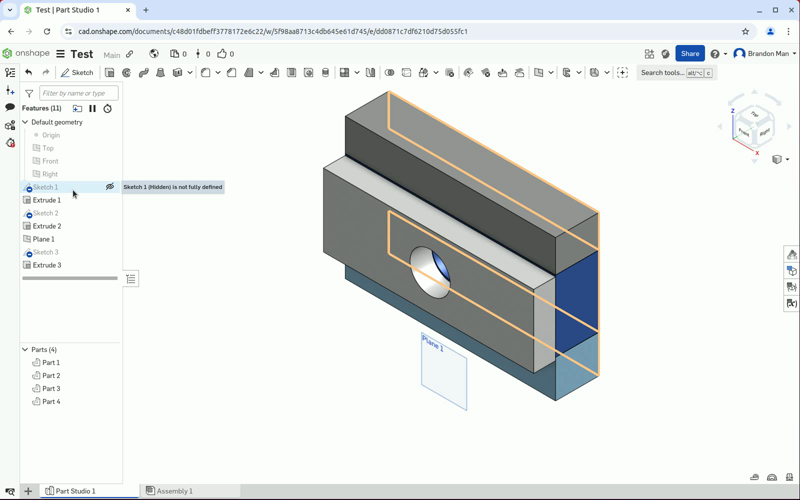
click(73, 189)